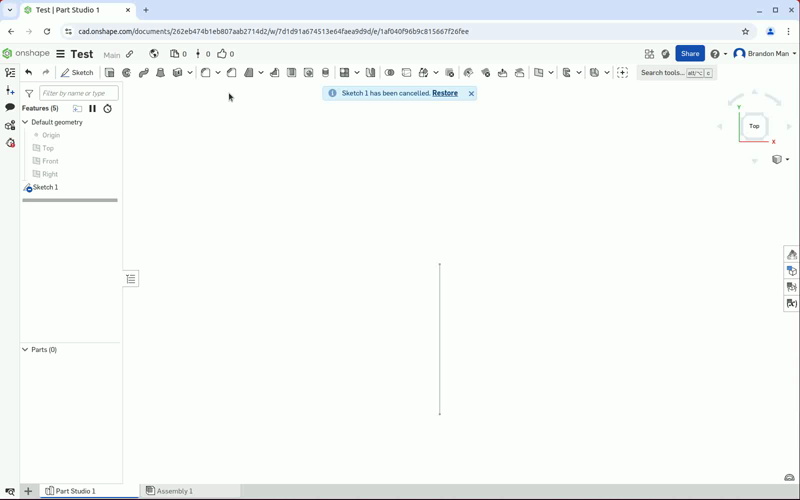
key(shift+h)
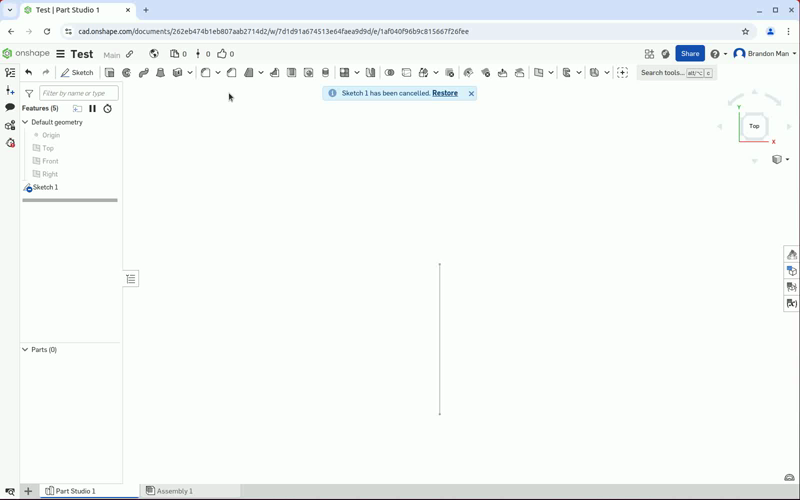
key(shift+s)
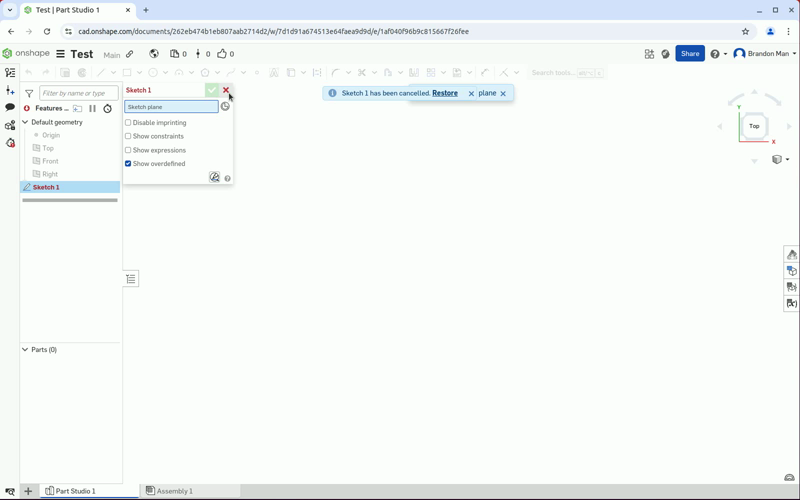
mouse_move(73, 150)
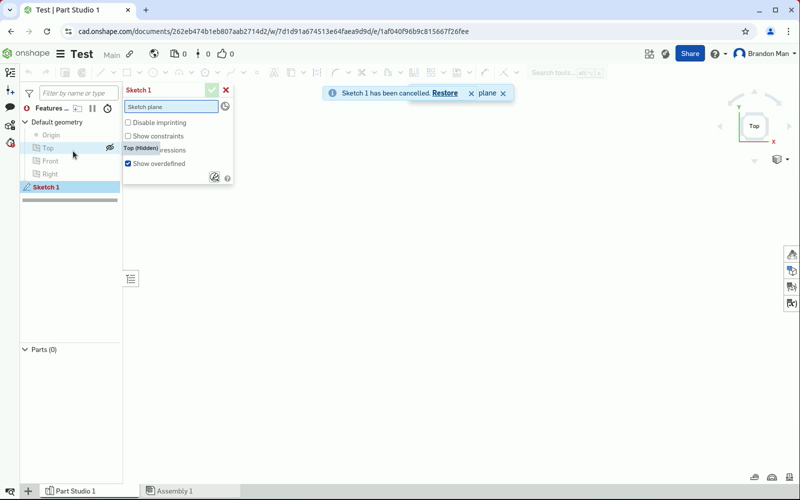
click(73, 150)
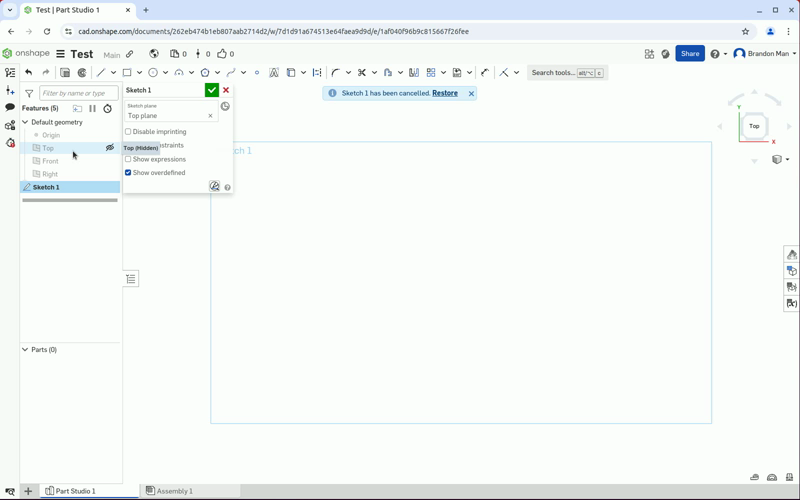
mouse_move(73, 352)
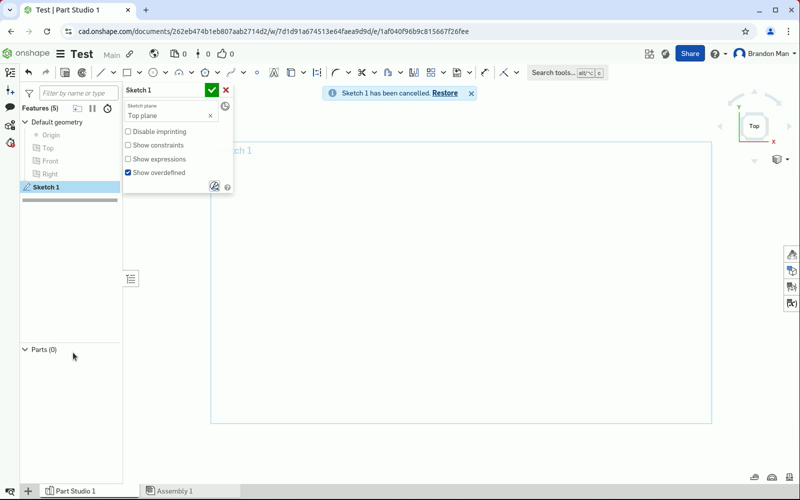
key(y)
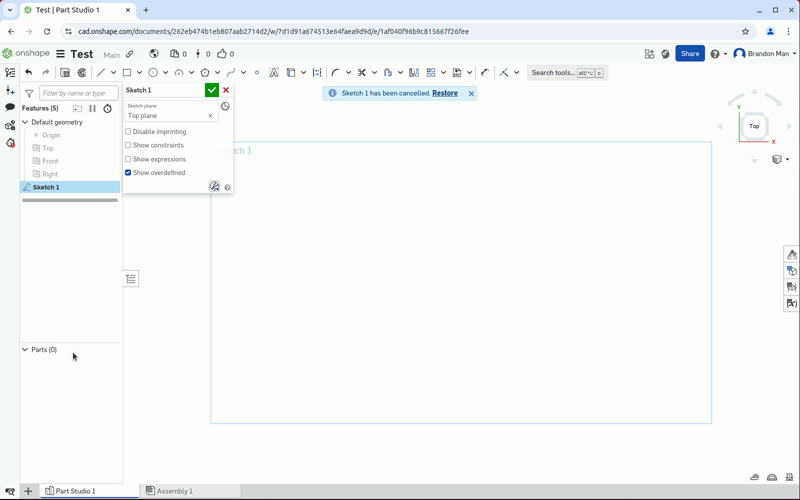
key(l)
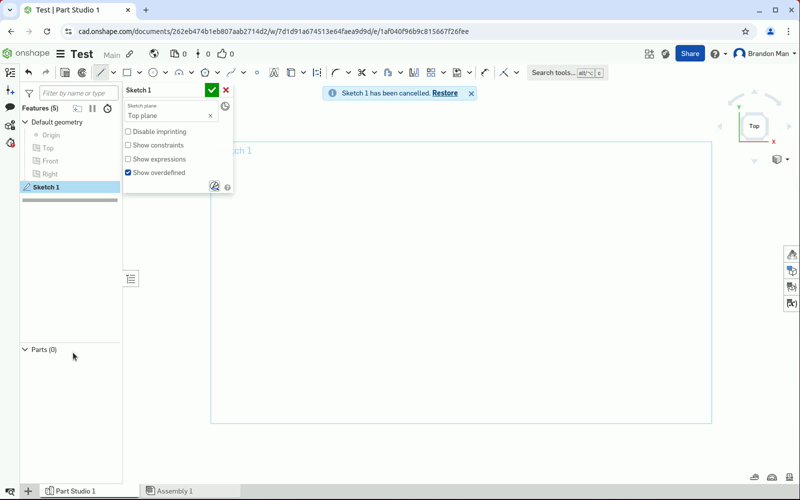
key_down(shift)
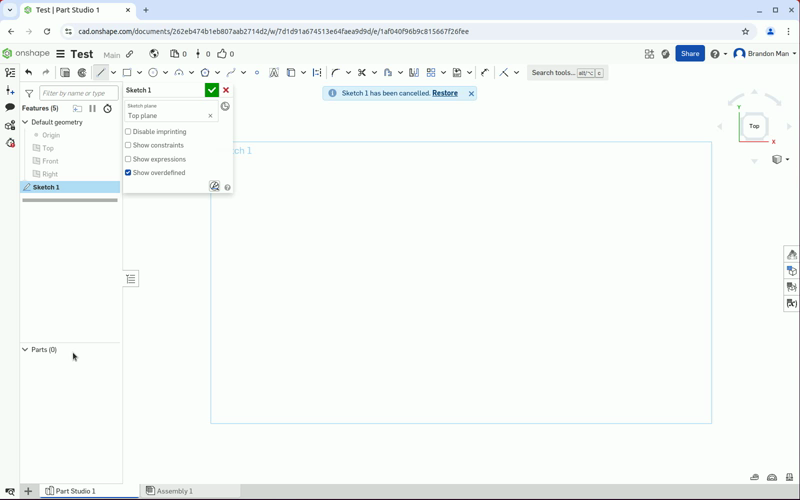
mouse_move(348, 282)
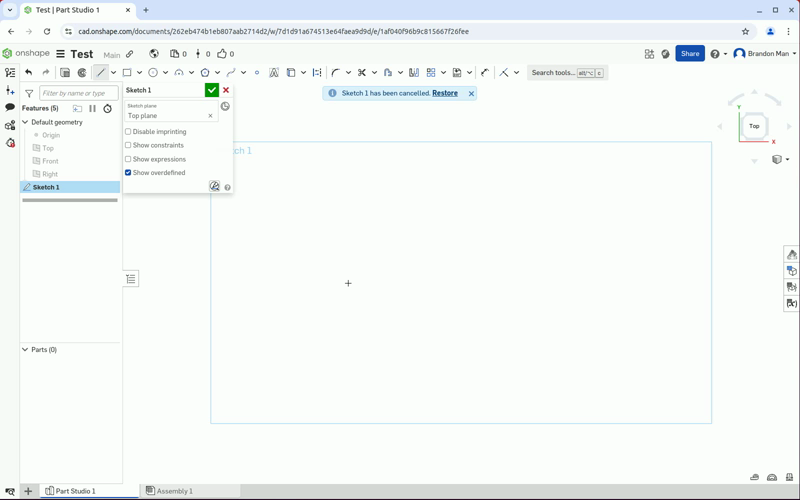
click(348, 282)
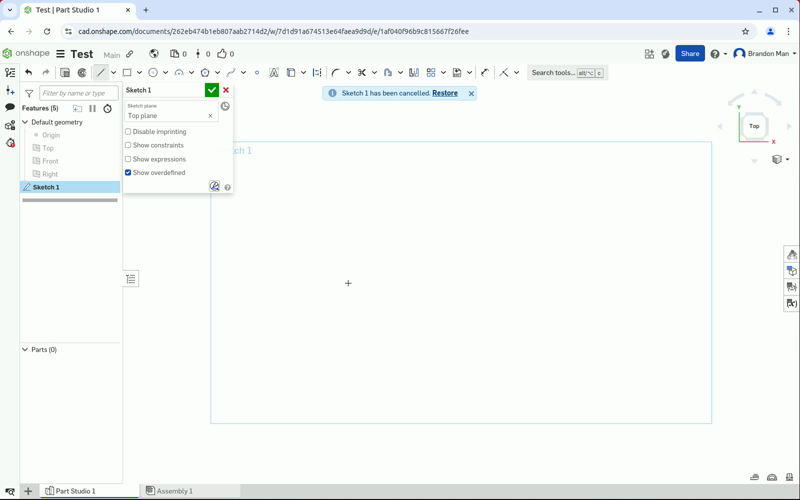
key_up(shift)
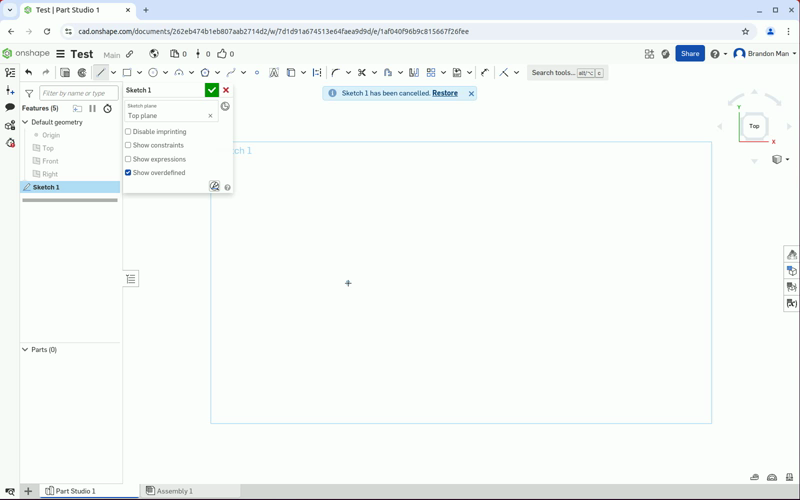
key_down(shift)
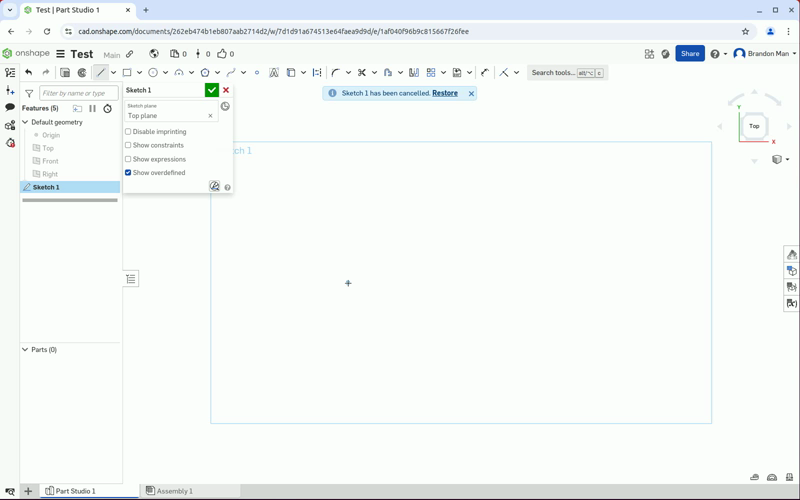
mouse_move(460, 282)
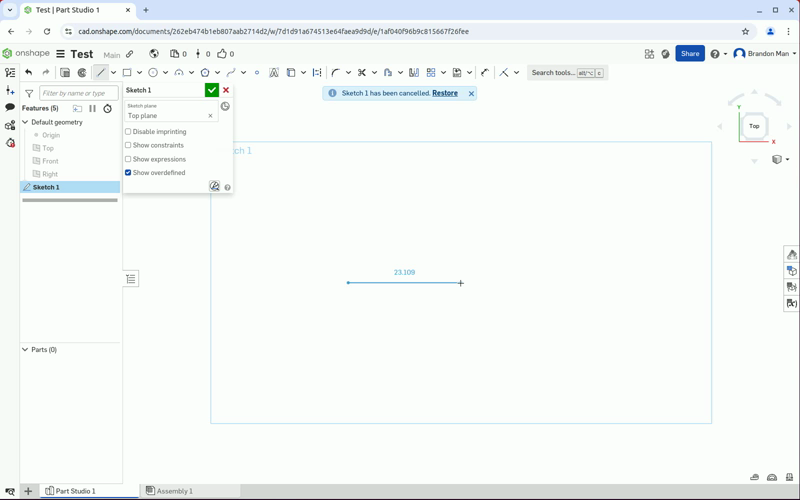
click(460, 282)
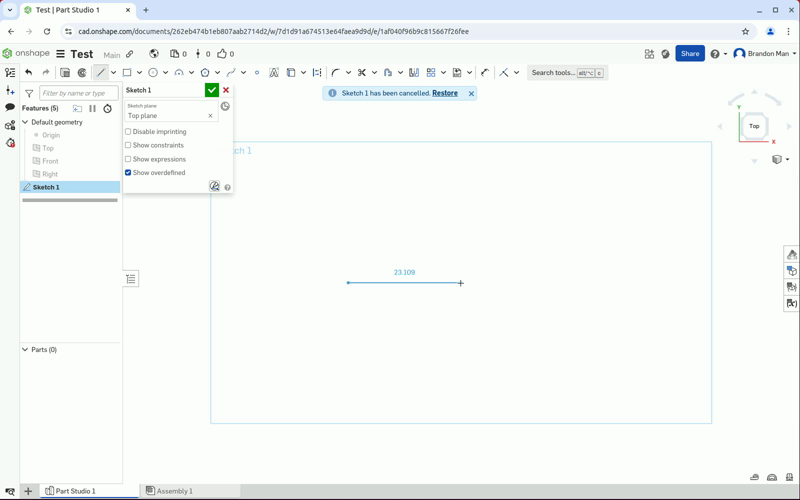
key_up(shift)
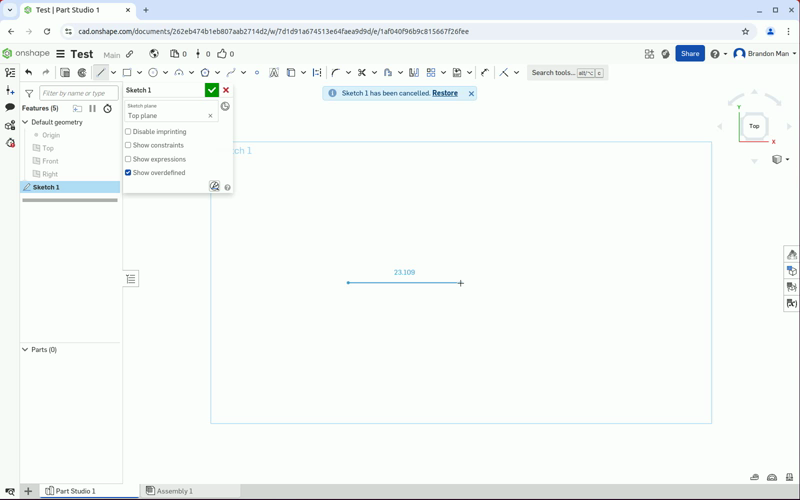
key_down(shift)
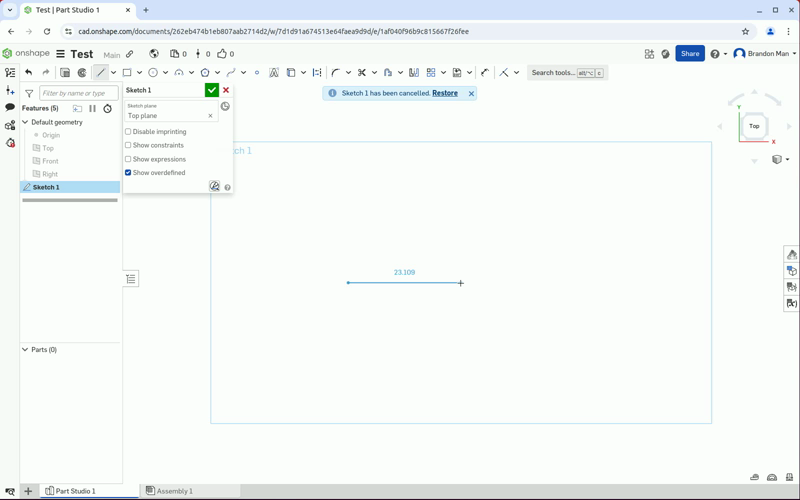
mouse_move(460, 170)
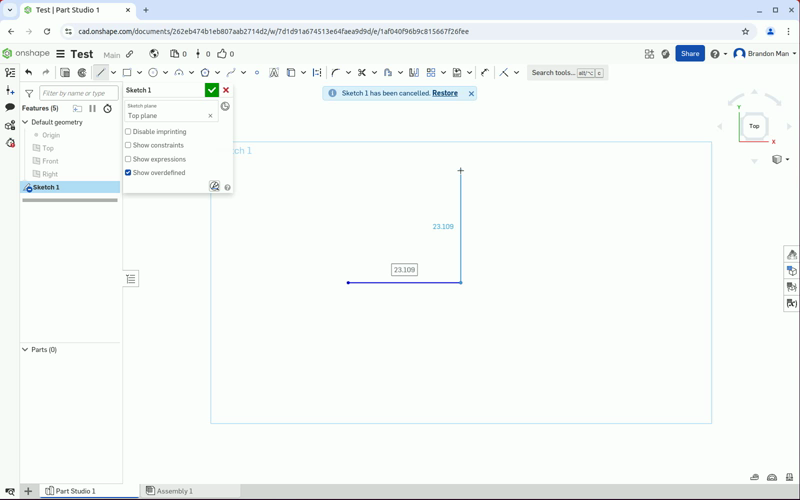
click(460, 170)
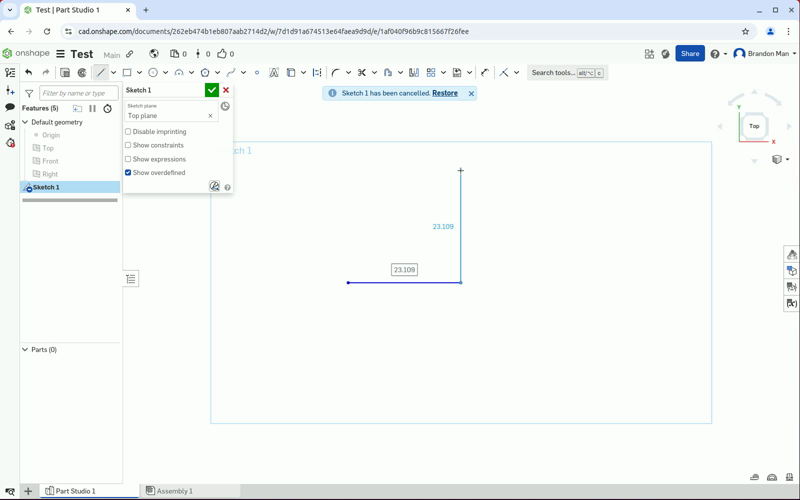
key_up(shift)
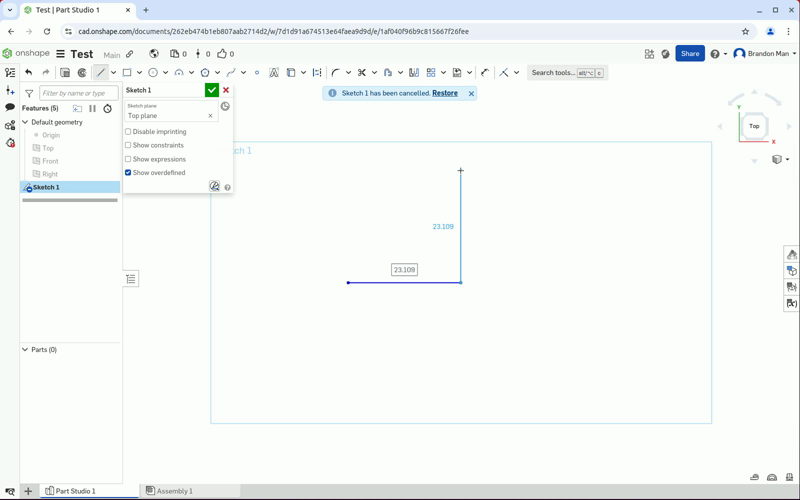
key(esc)
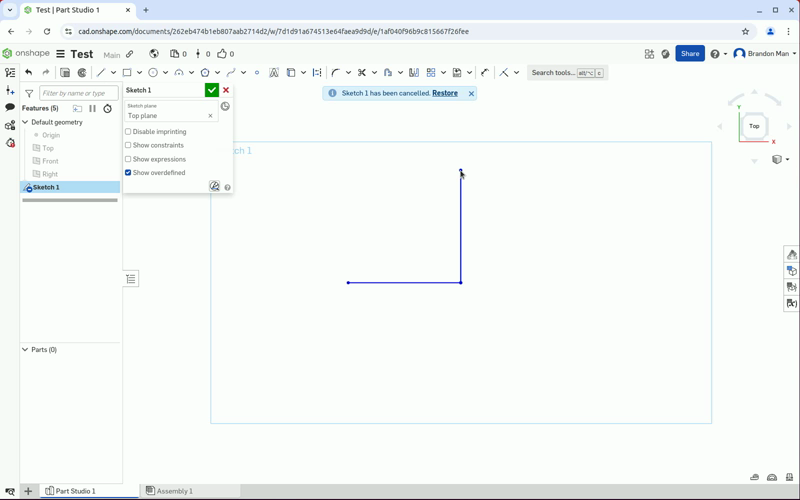
key(a)
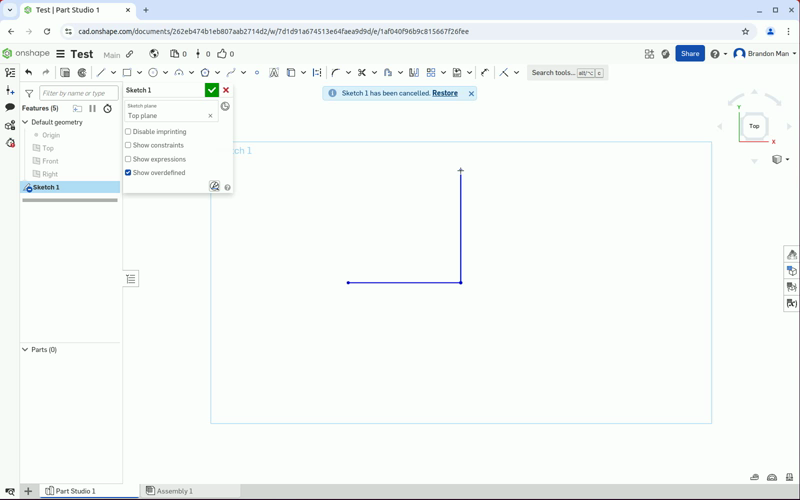
mouse_move(460, 170)
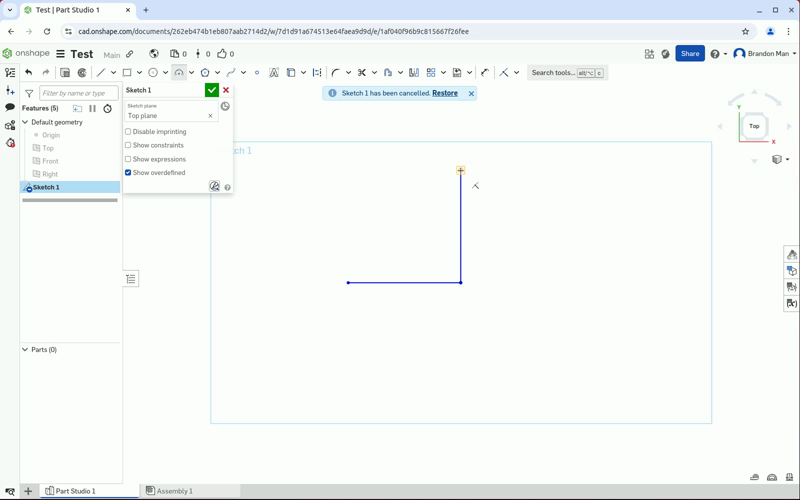
click(460, 170)
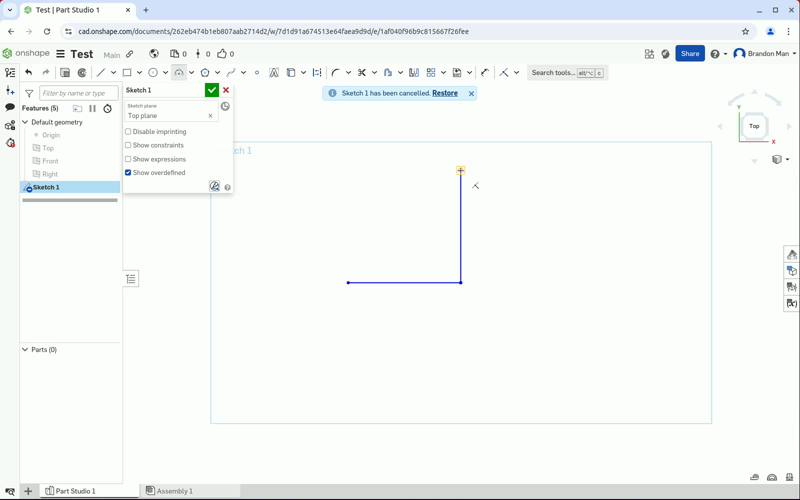
mouse_move(348, 282)
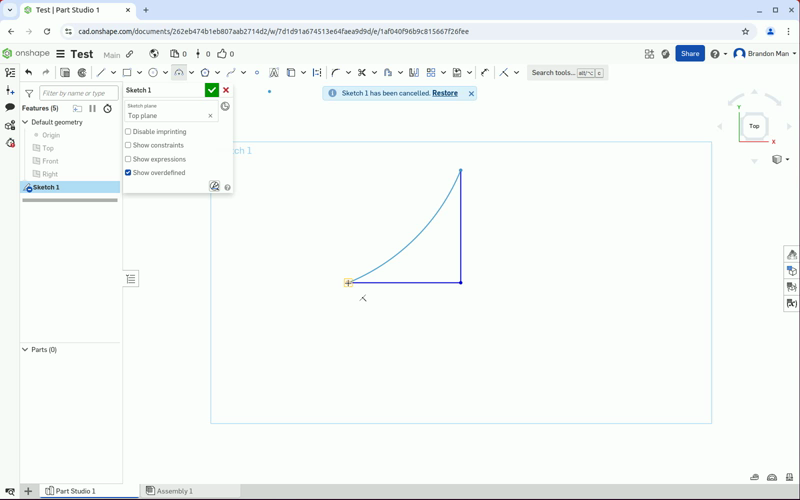
click(348, 282)
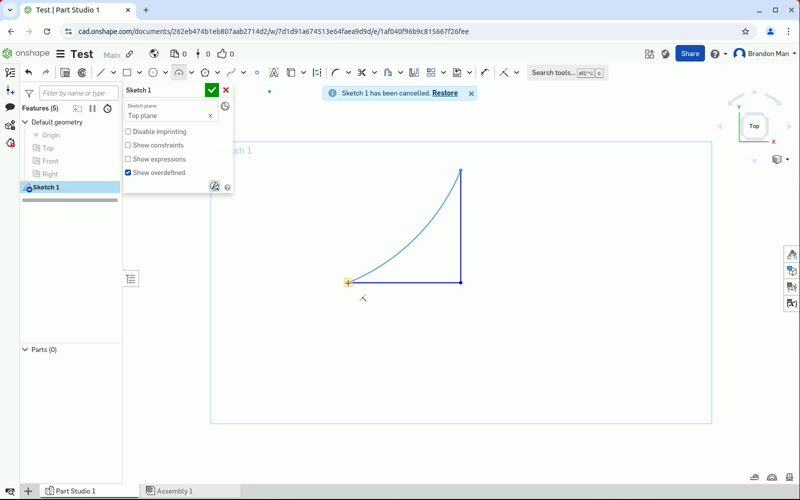
key_down(shift)
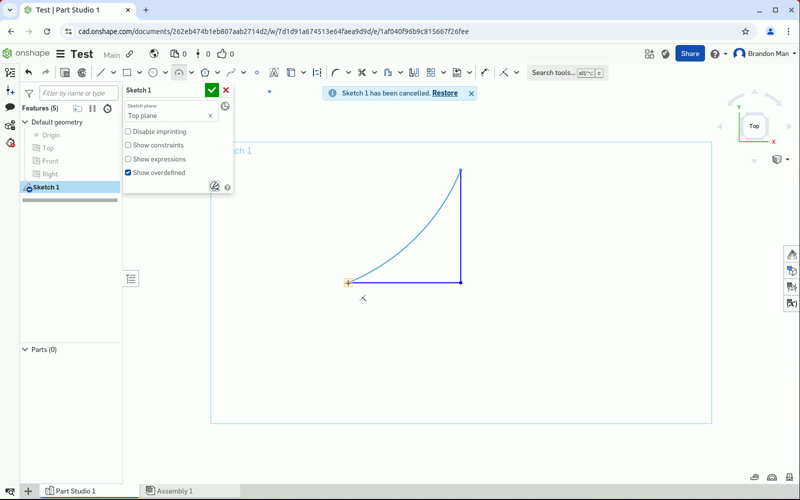
mouse_move(381, 203)
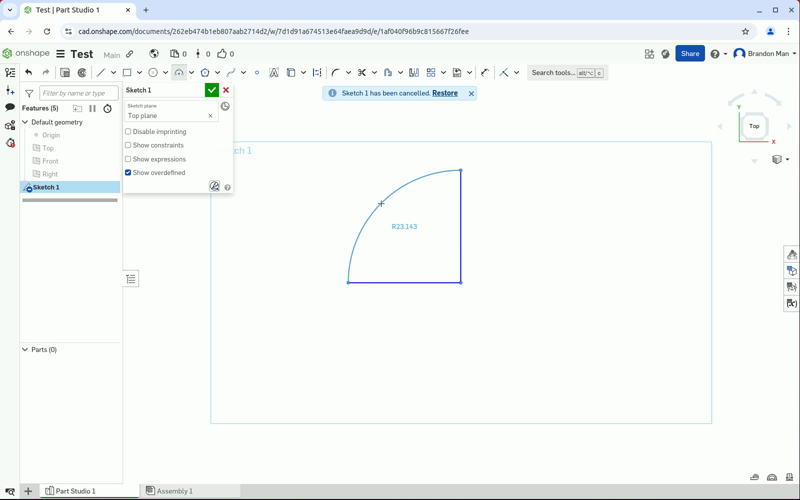
click(381, 203)
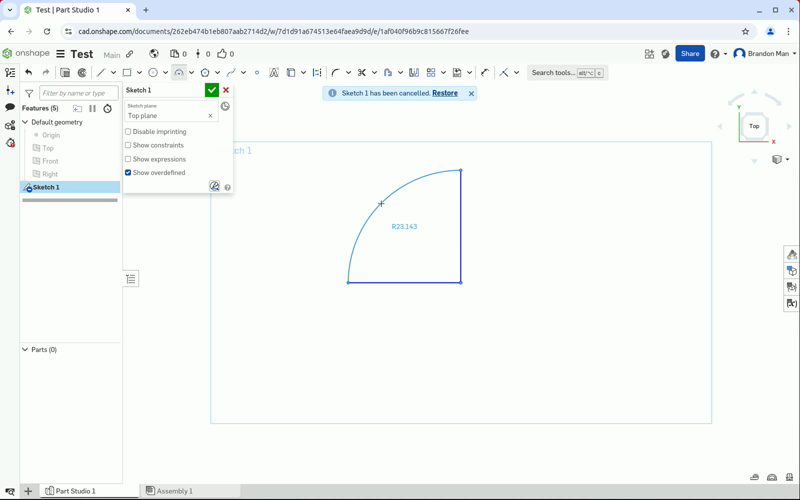
key_up(shift)
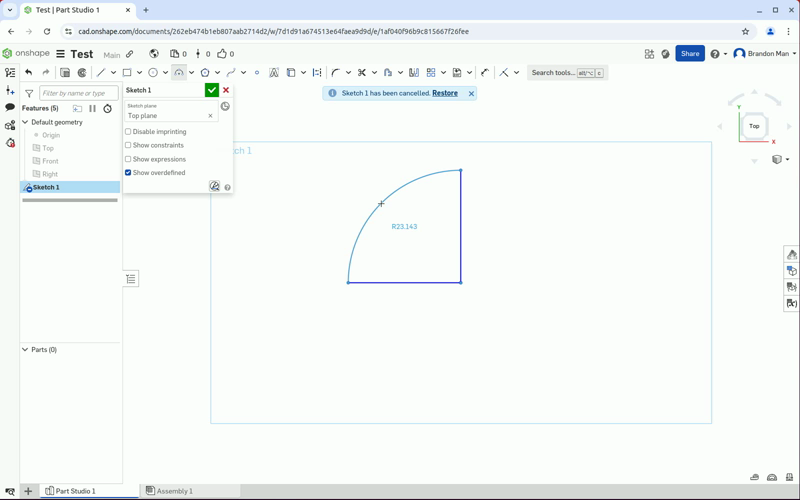
key(esc)
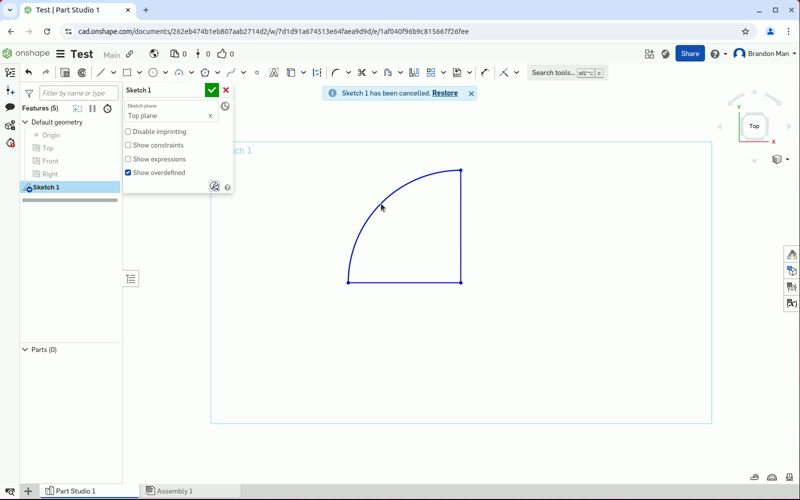
mouse_move(413, 215)
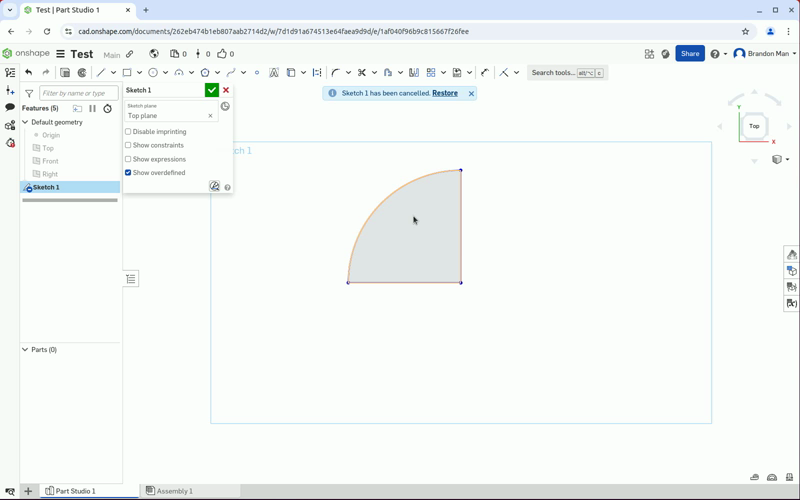
scroll(6)
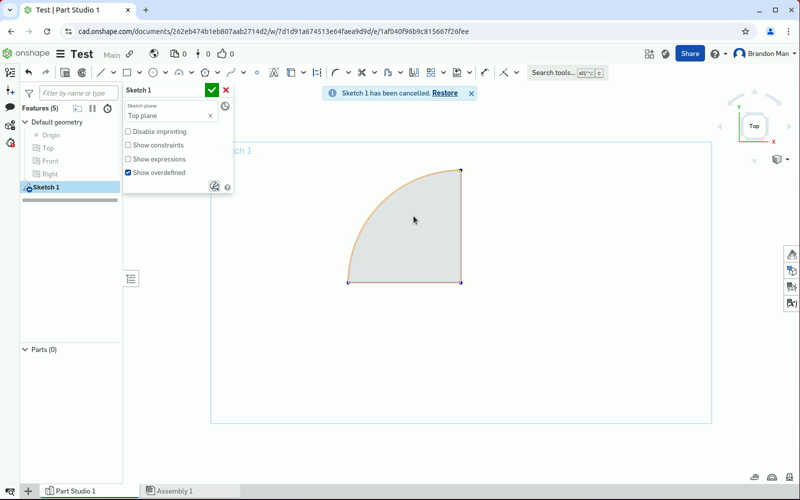
scroll(6)
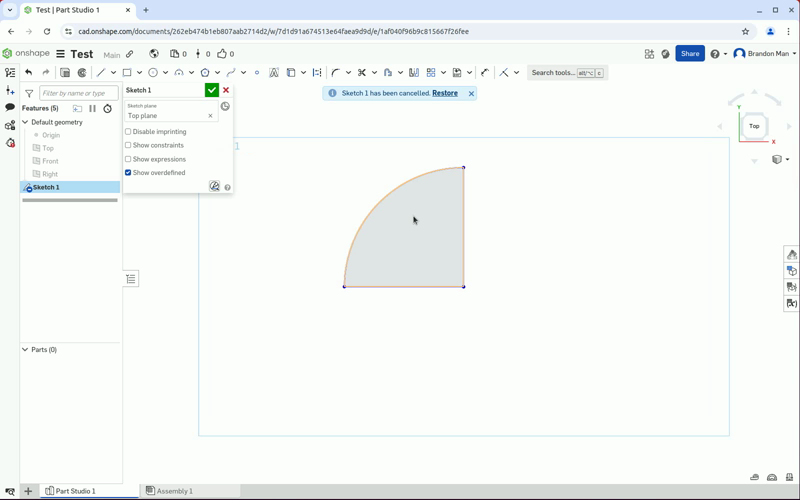
scroll(6)
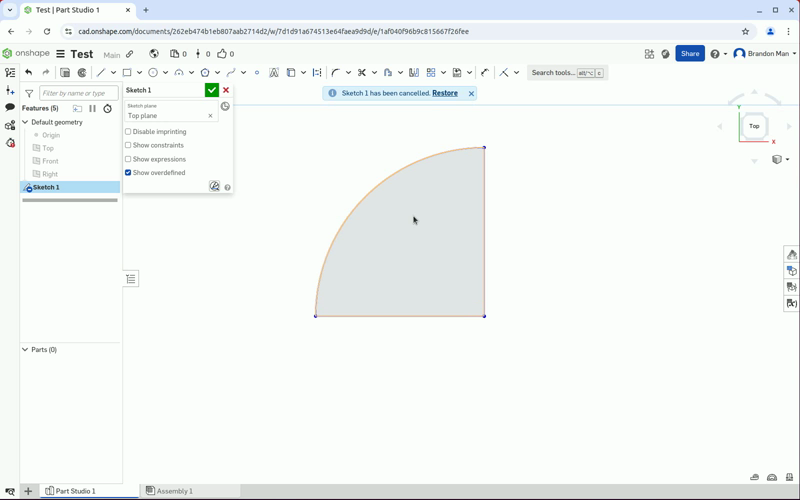
scroll(6)
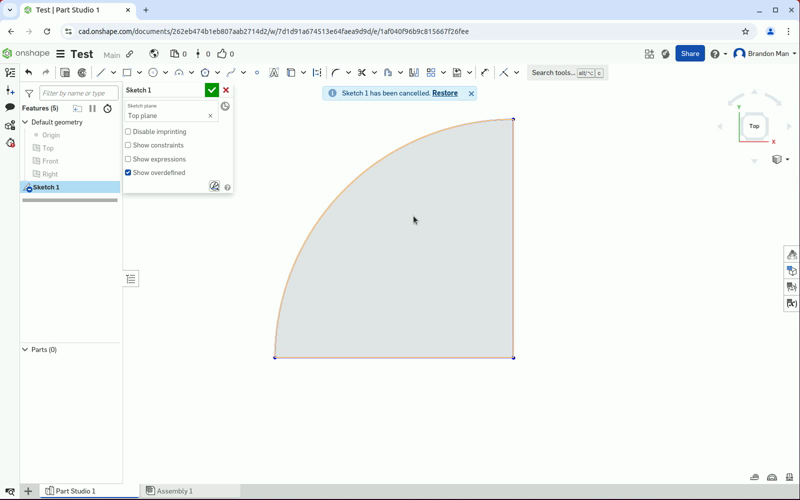
scroll(6)
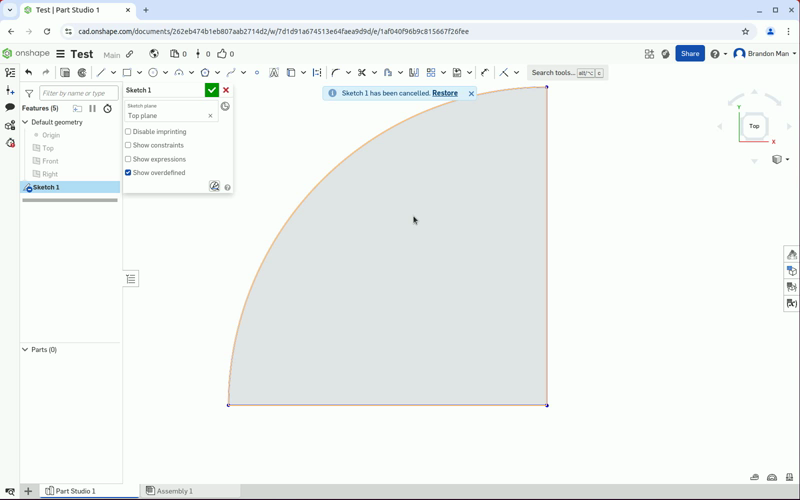
scroll(6)
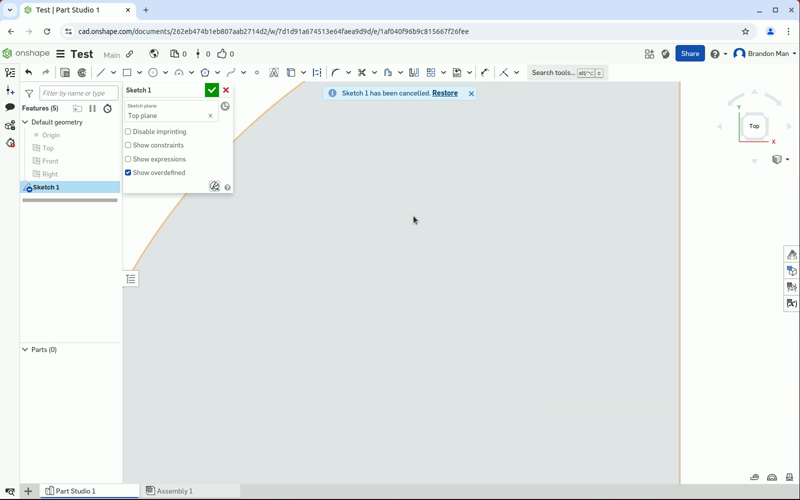
scroll(6)
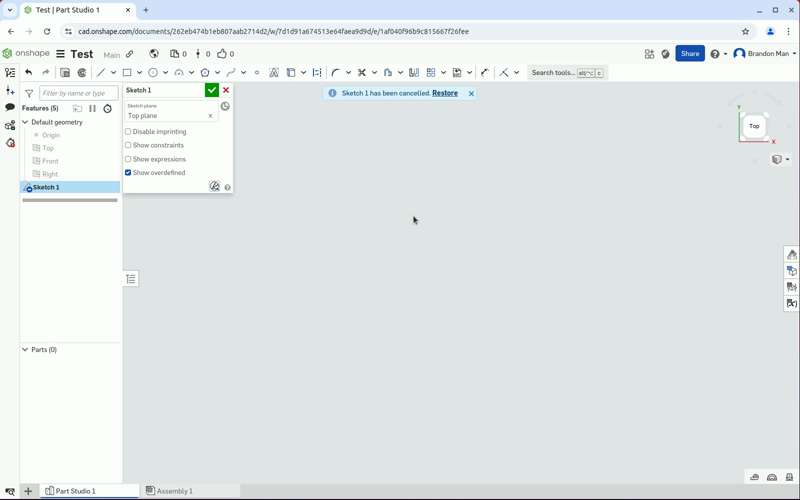
click(413, 215)
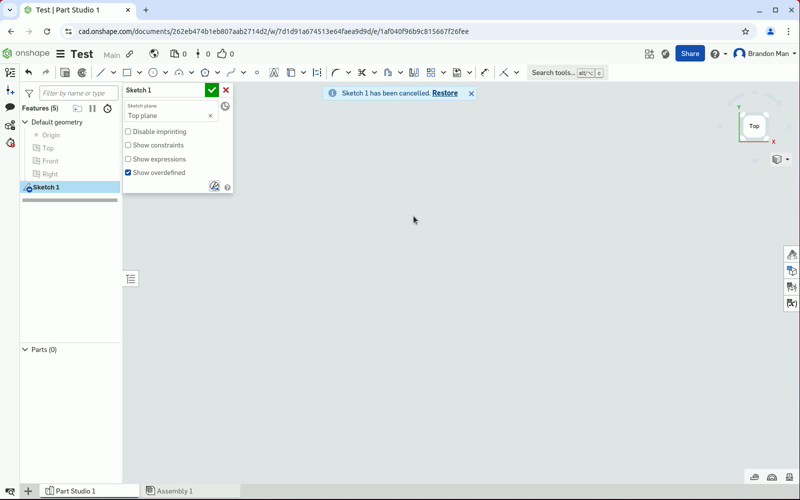
scroll(-6)
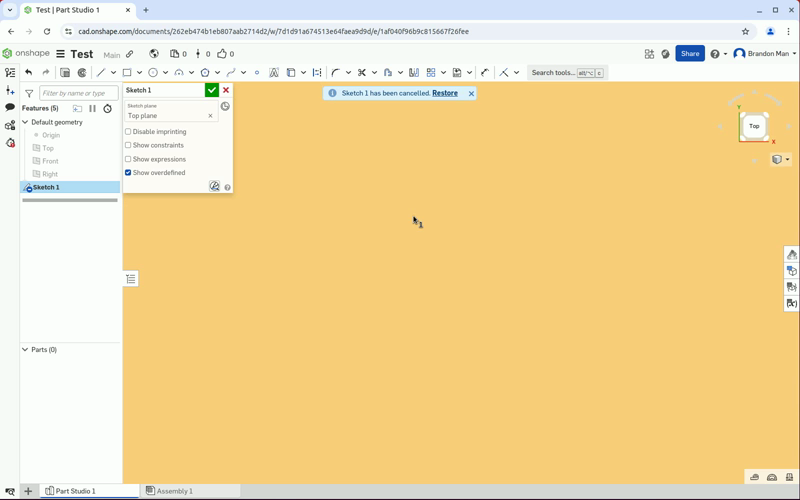
scroll(-6)
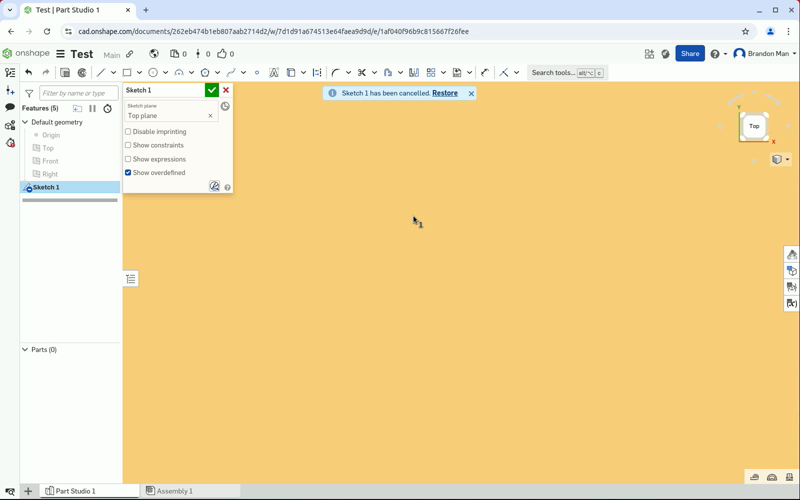
scroll(-6)
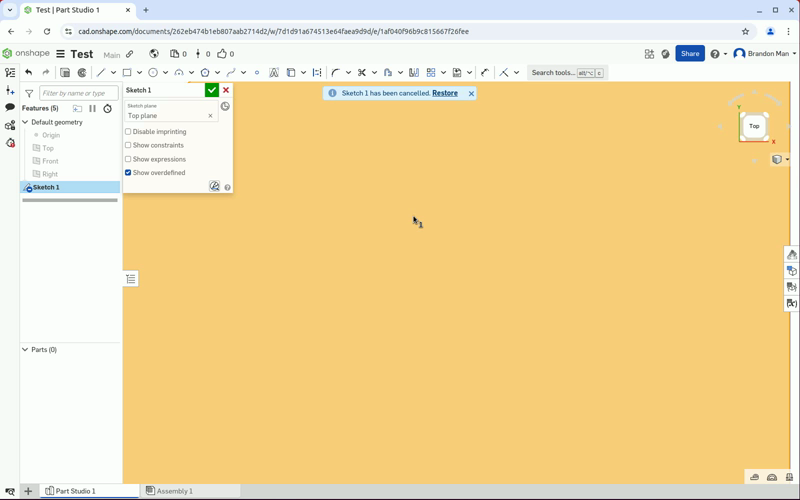
scroll(-6)
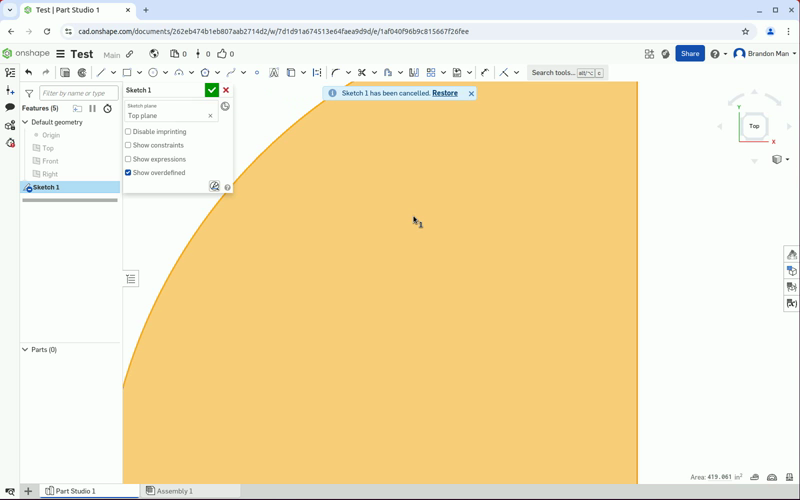
scroll(-6)
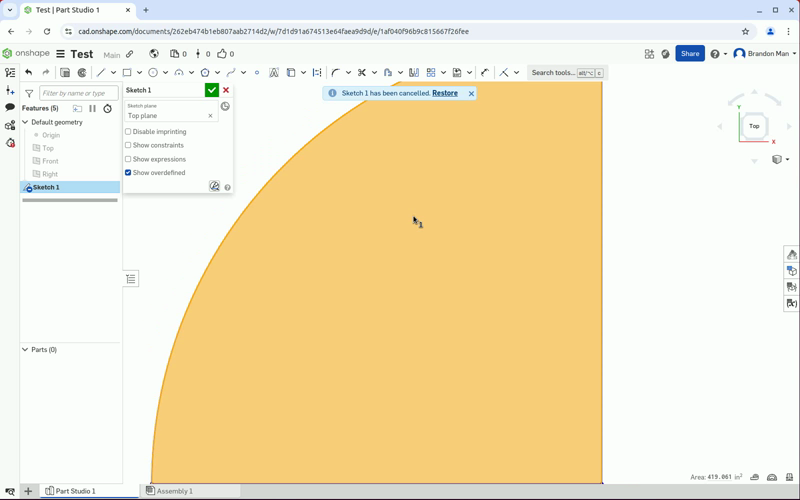
scroll(-6)
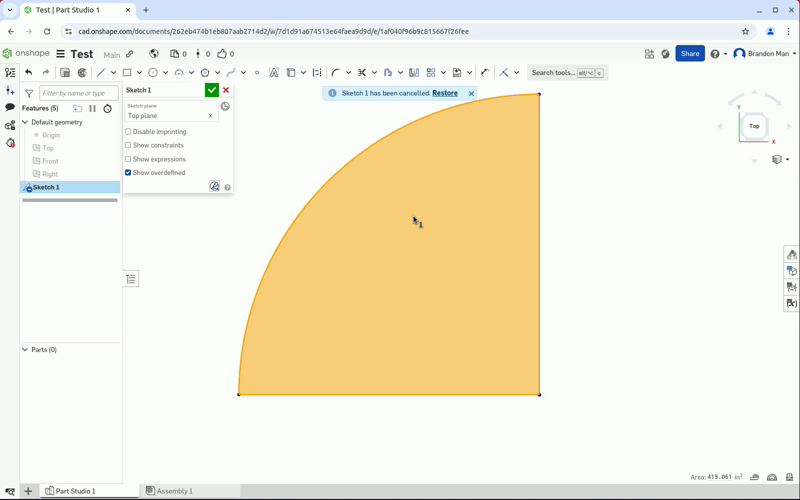
scroll(-6)
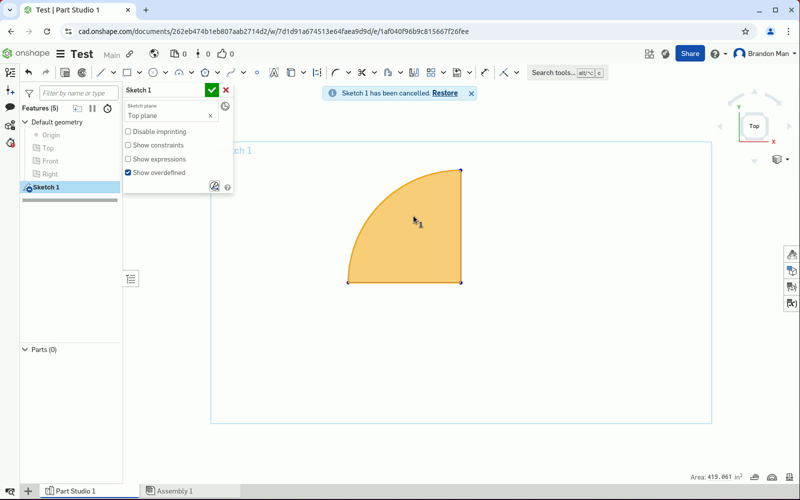
mouse_move(73, 352)
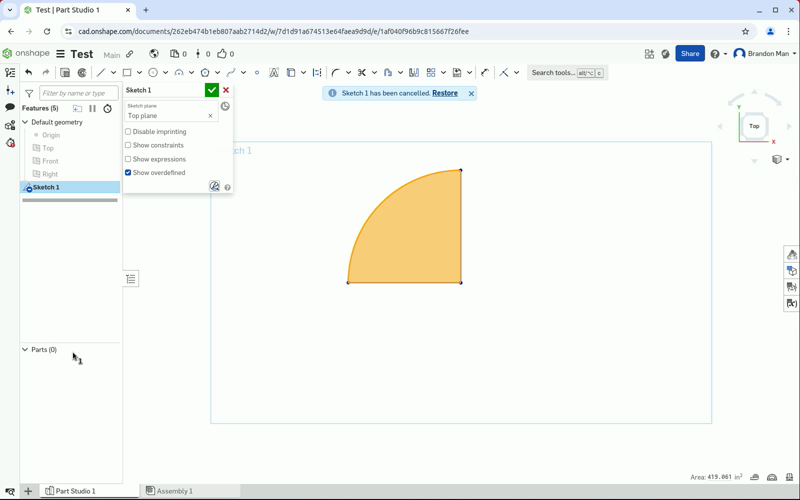
key(shift+y)
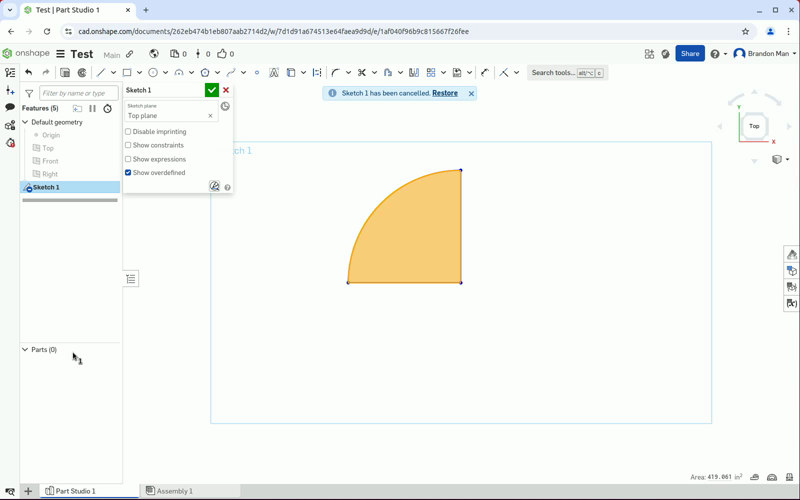
key(shift+e)
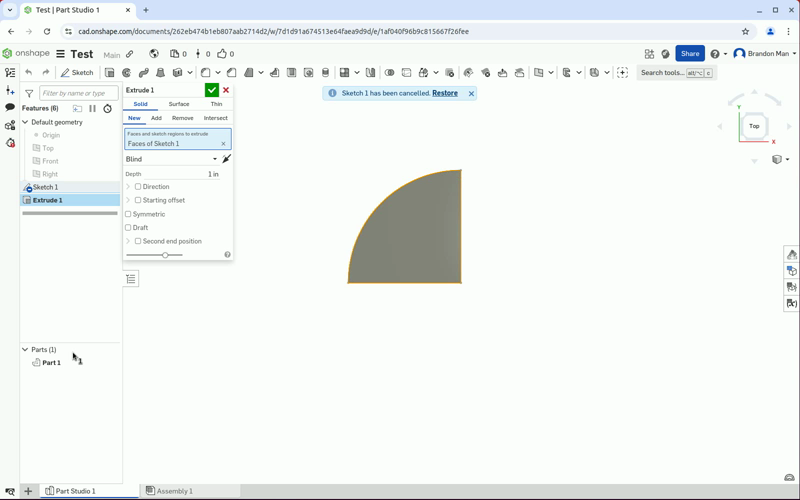
mouse_move(143, 106)
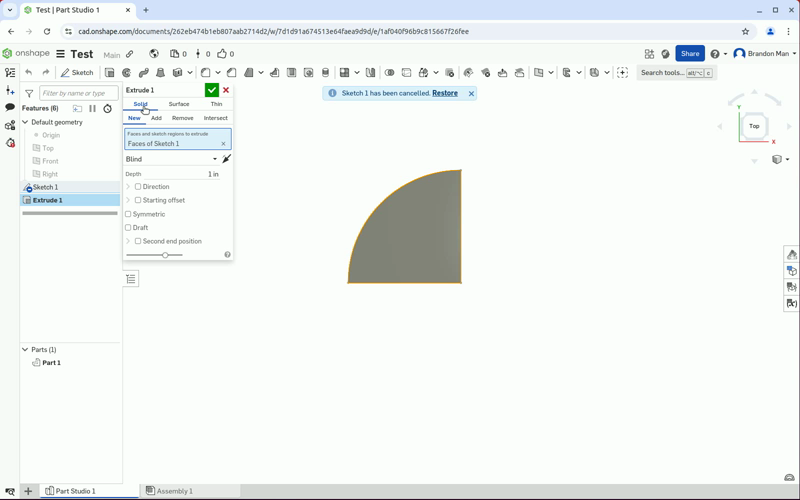
click(143, 106)
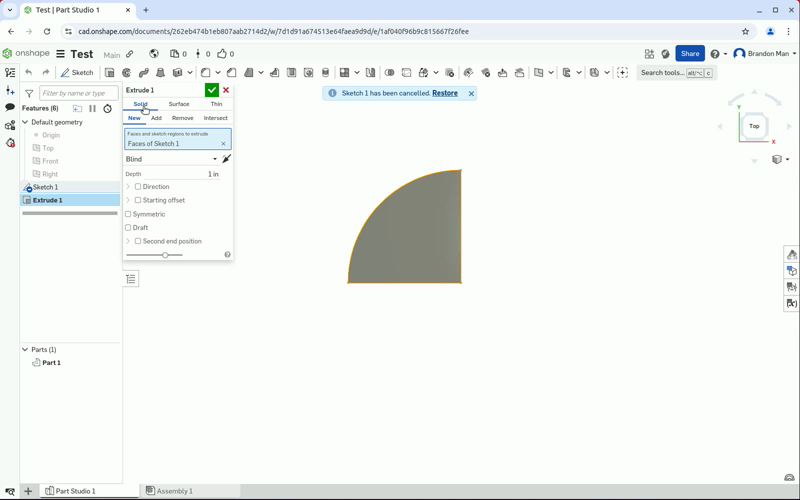
mouse_move(137, 120)
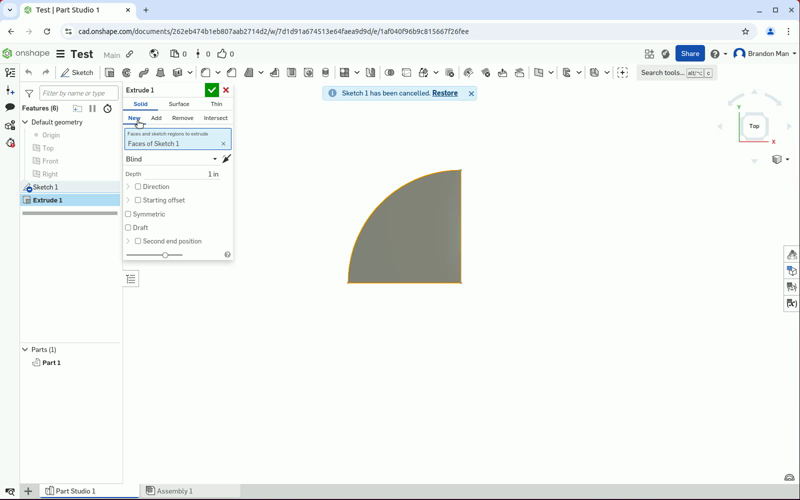
click(137, 120)
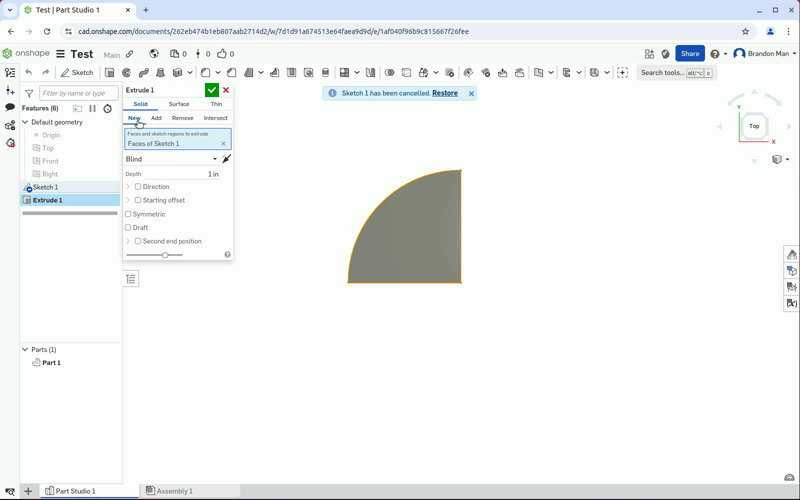
key(tab, 4)
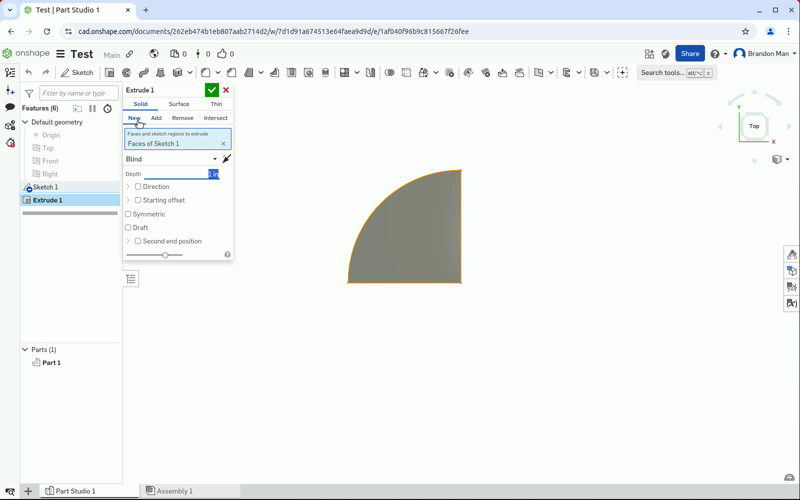
text(11.554)
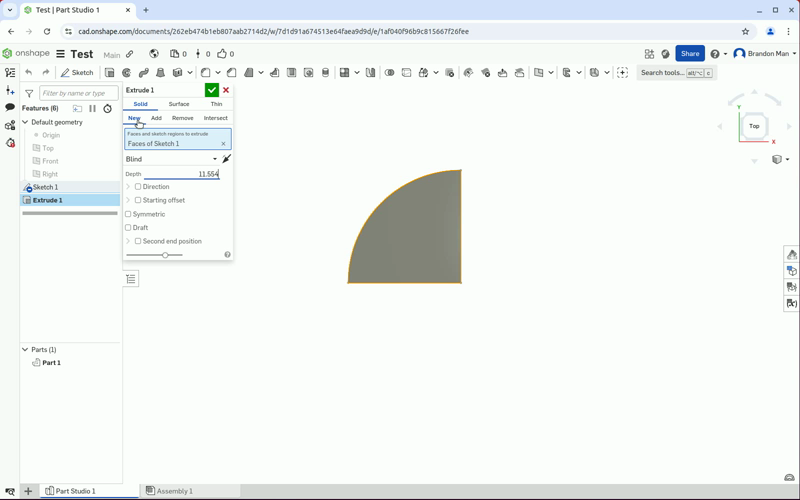
key(enter)
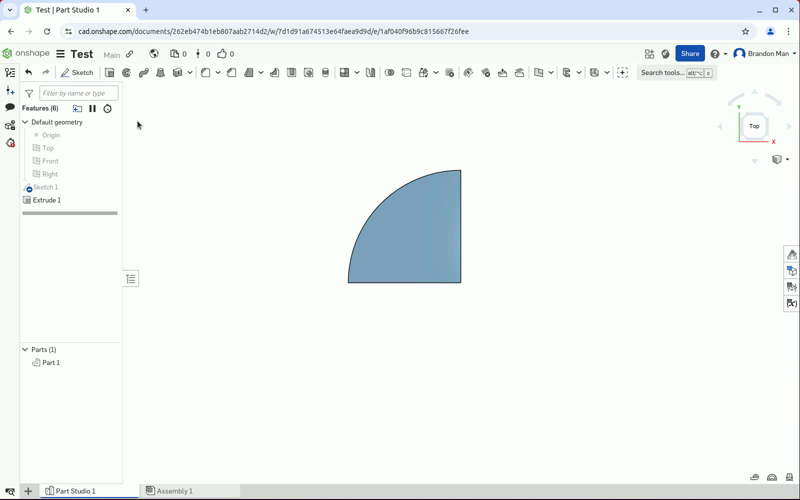
key(shift+h)
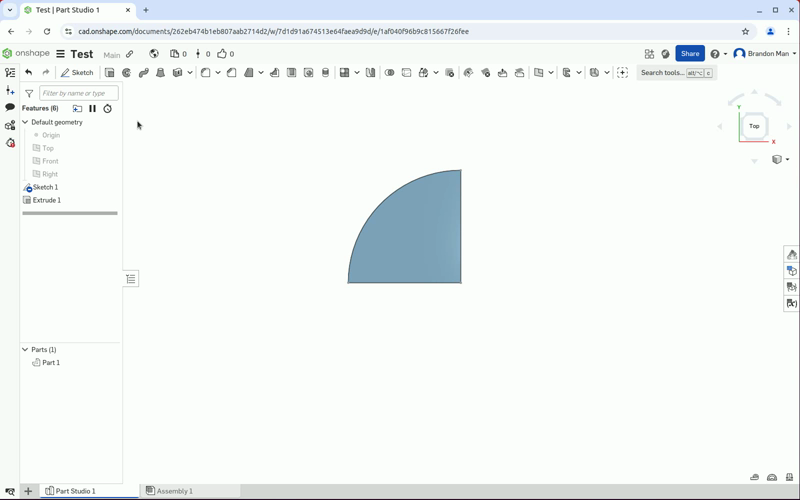
key(shift+h)
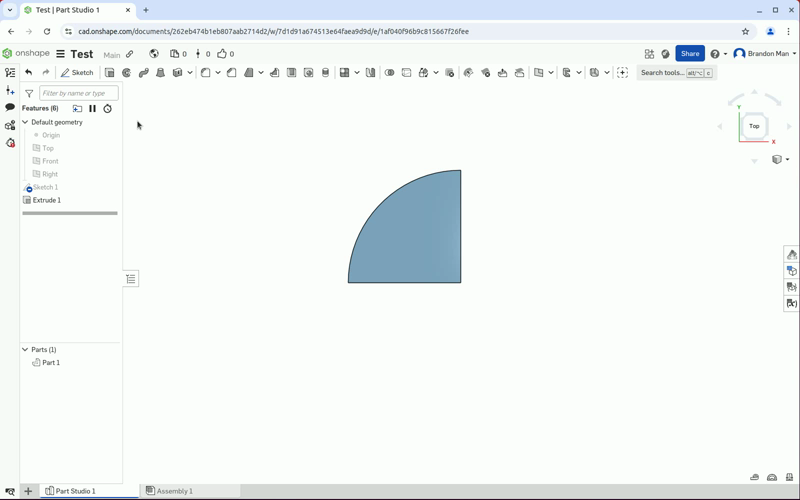
mouse_move(73, 189)
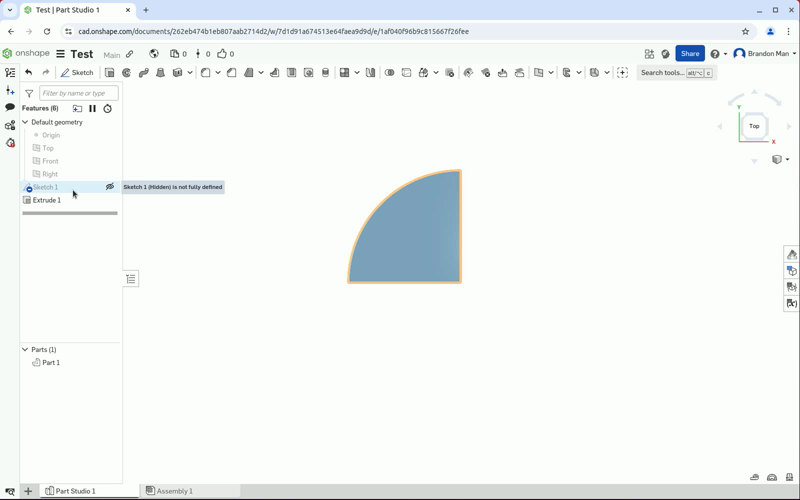
click(73, 189)
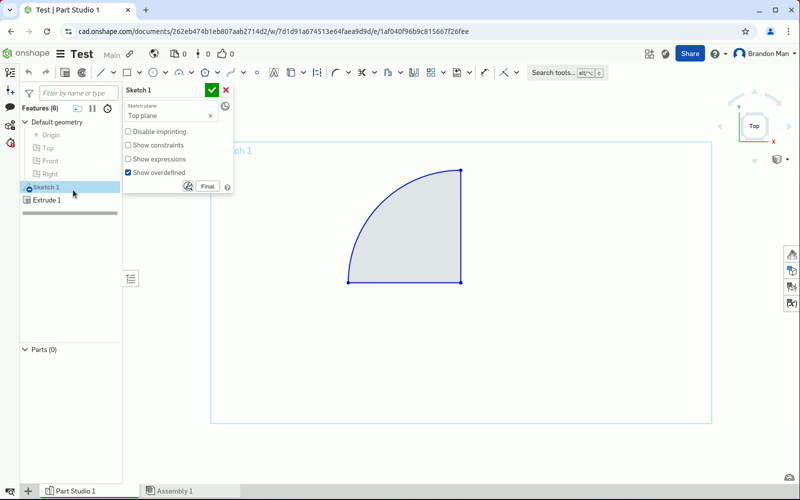
mouse_move(229, 92)
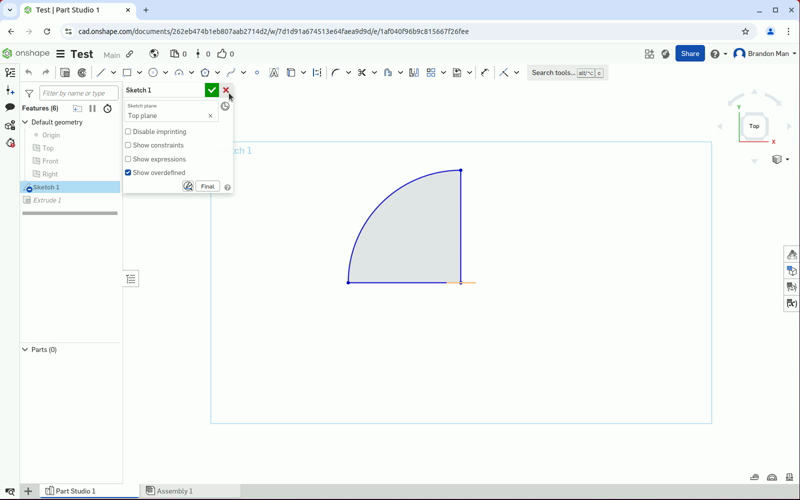
click(229, 92)
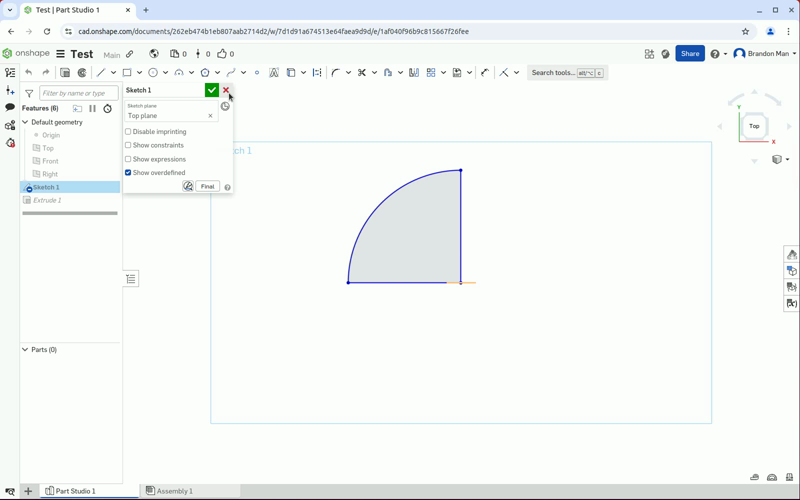
key(shift+s)
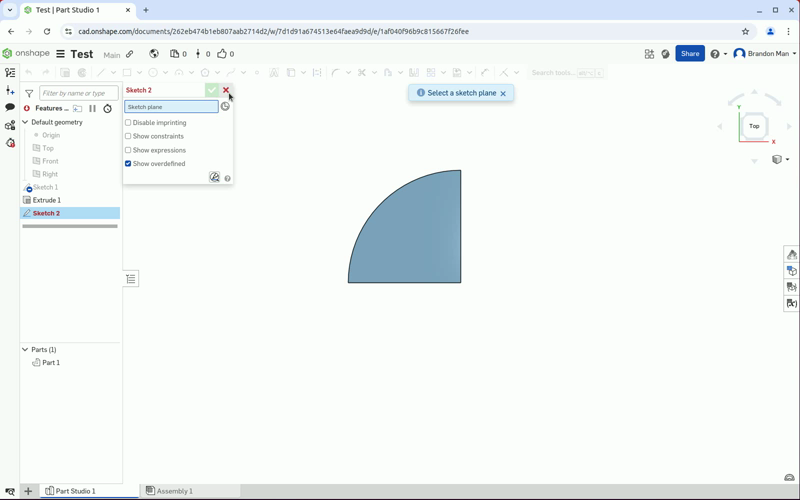
mouse_move(73, 150)
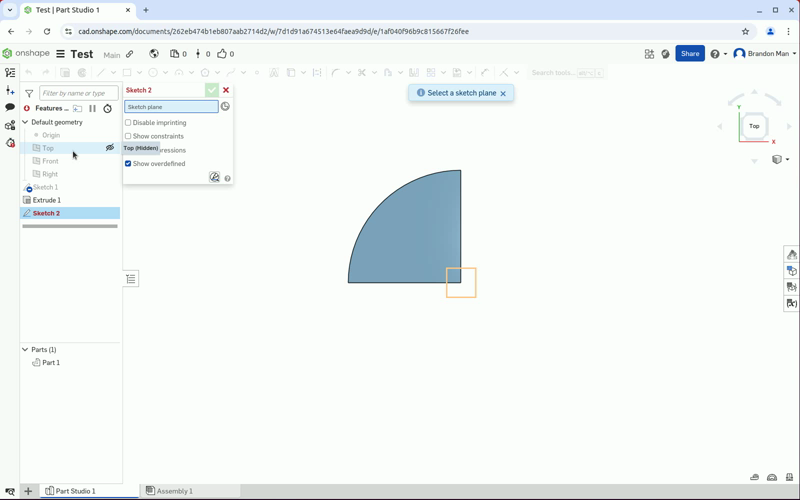
click(73, 150)
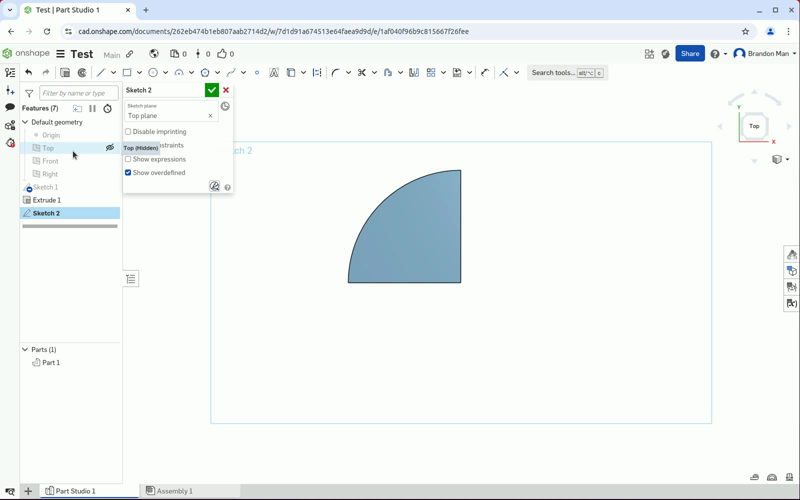
mouse_move(73, 352)
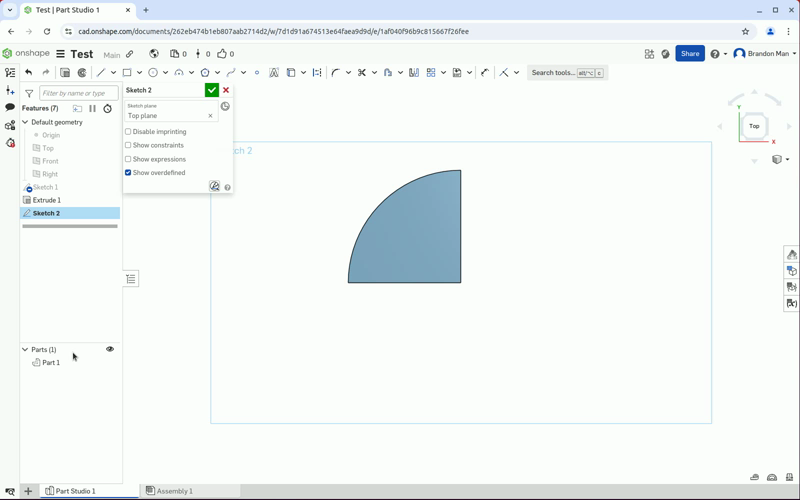
key(y)
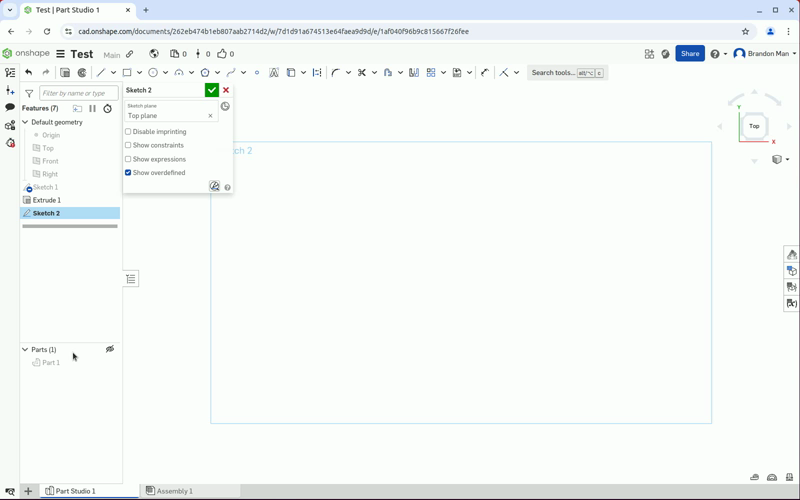
key(l)
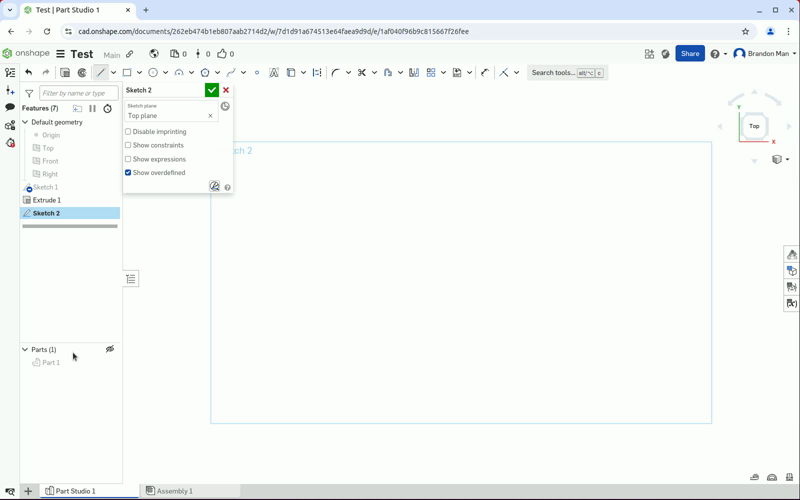
key_down(shift)
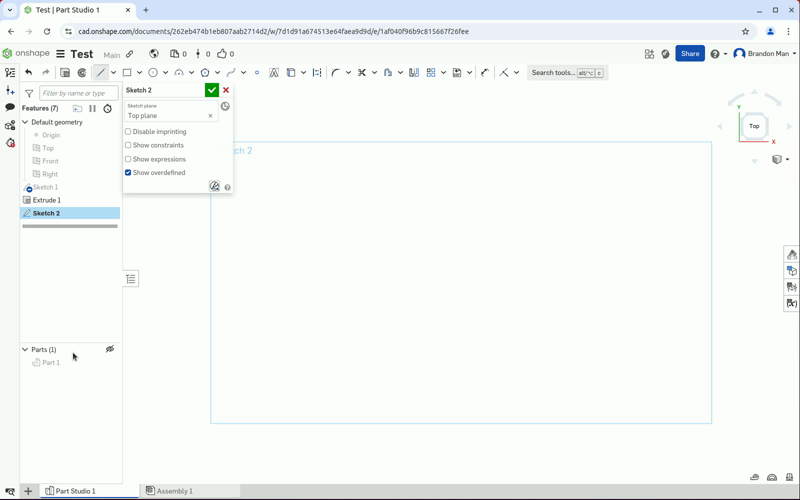
mouse_move(460, 282)
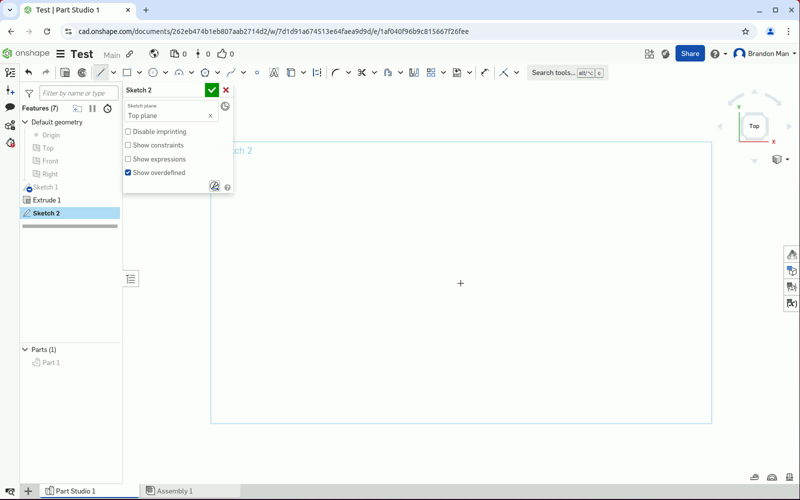
click(460, 282)
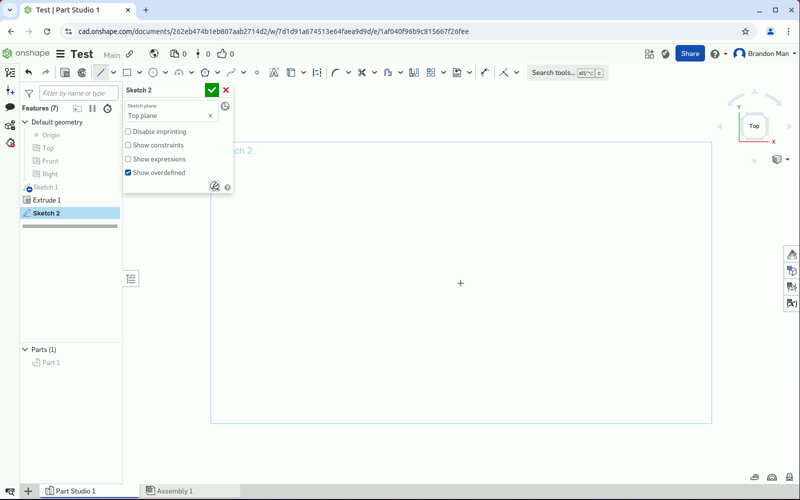
key_up(shift)
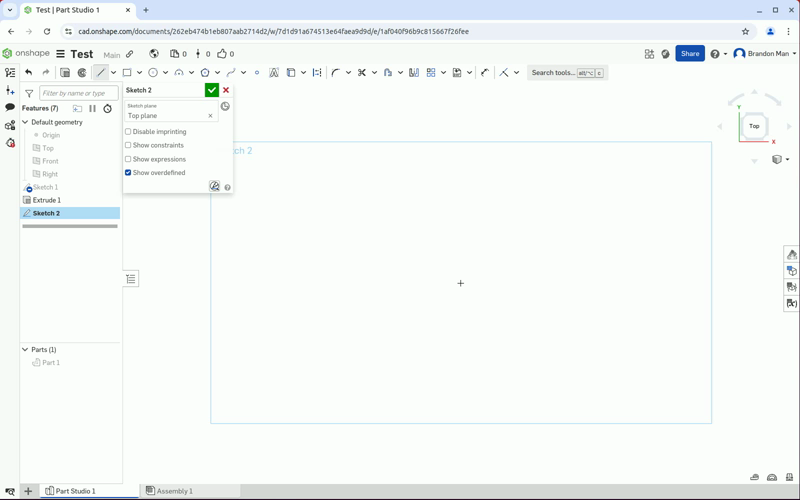
key_down(shift)
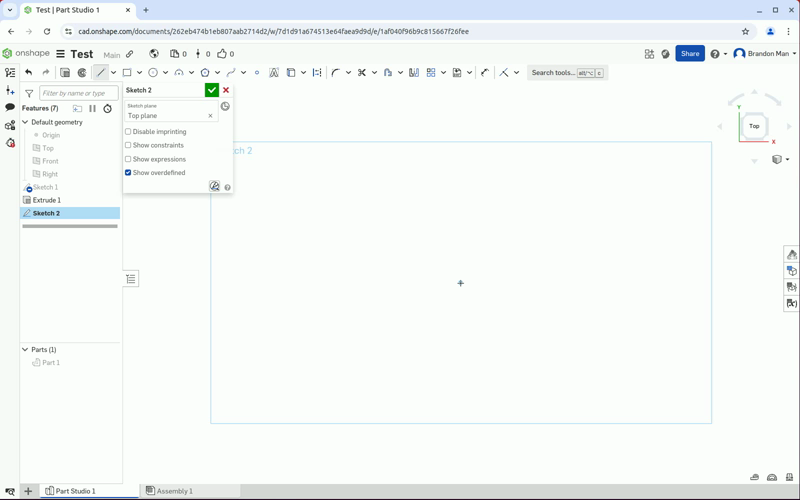
mouse_move(573, 282)
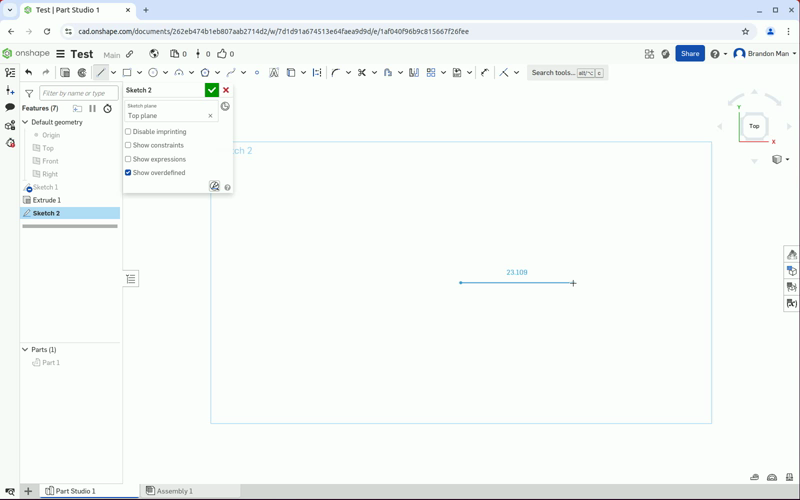
click(573, 282)
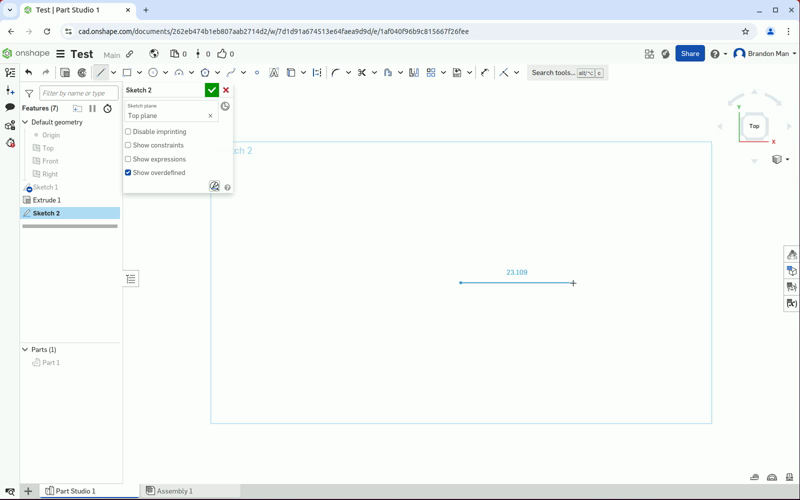
key_up(shift)
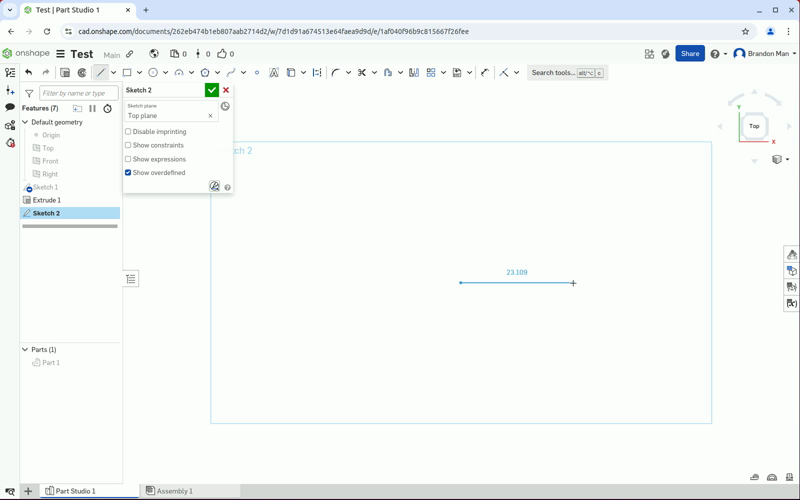
key(esc)
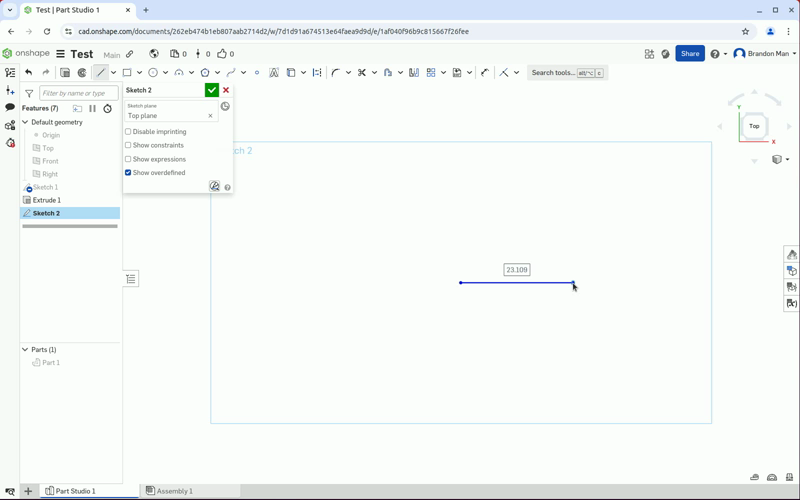
key(a)
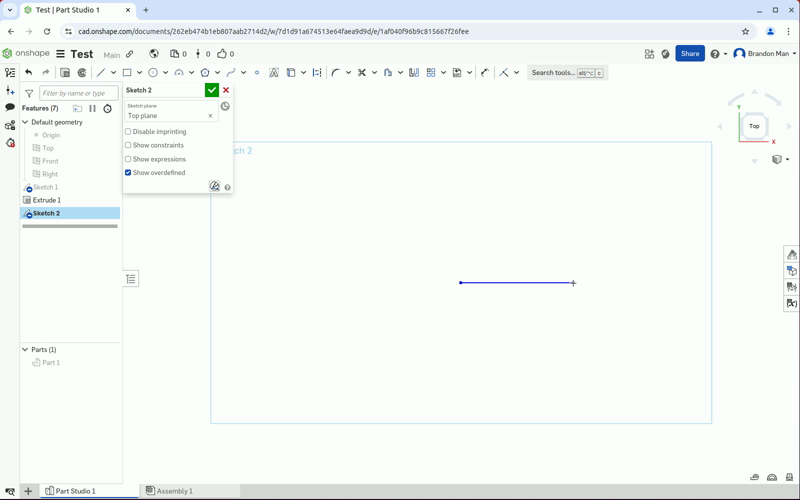
mouse_move(573, 282)
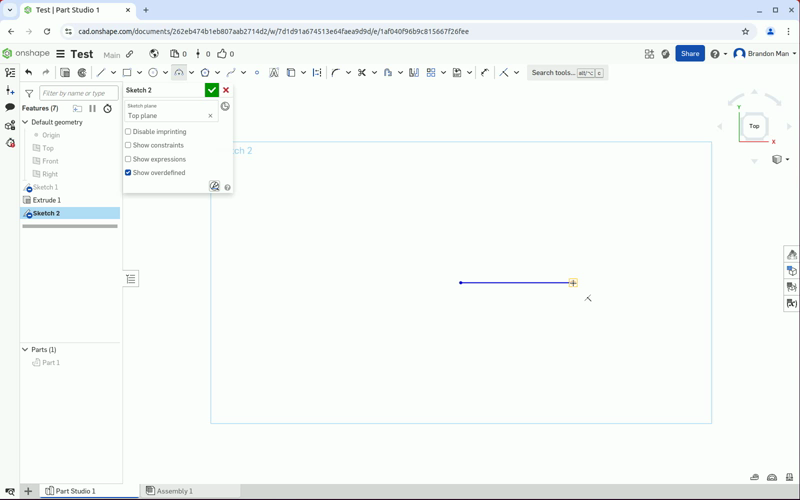
click(573, 282)
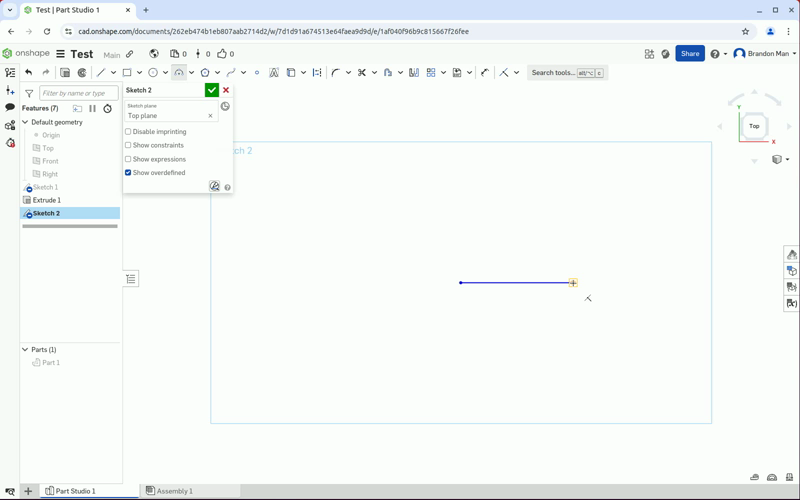
key_down(shift)
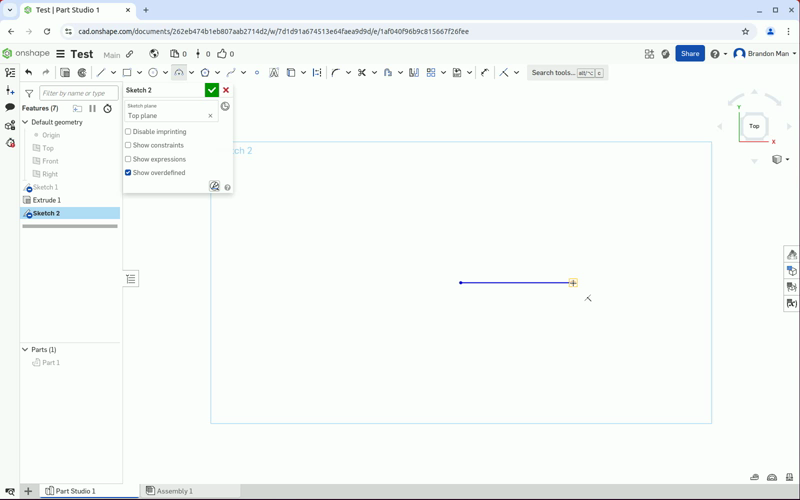
mouse_move(460, 170)
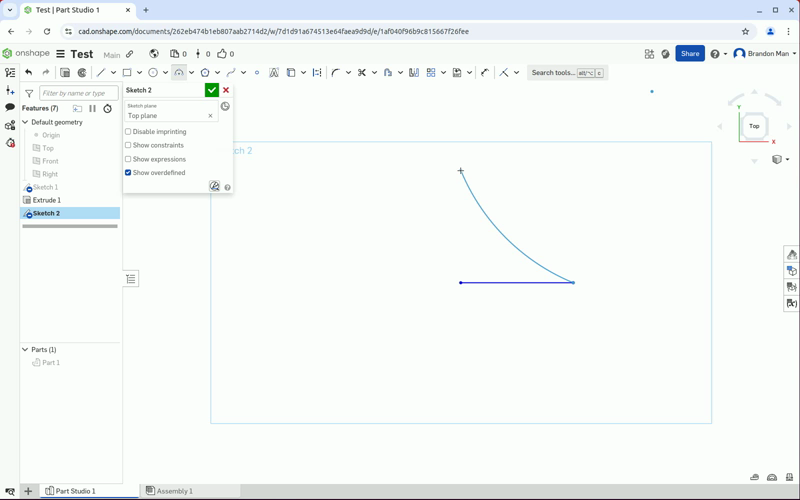
click(460, 170)
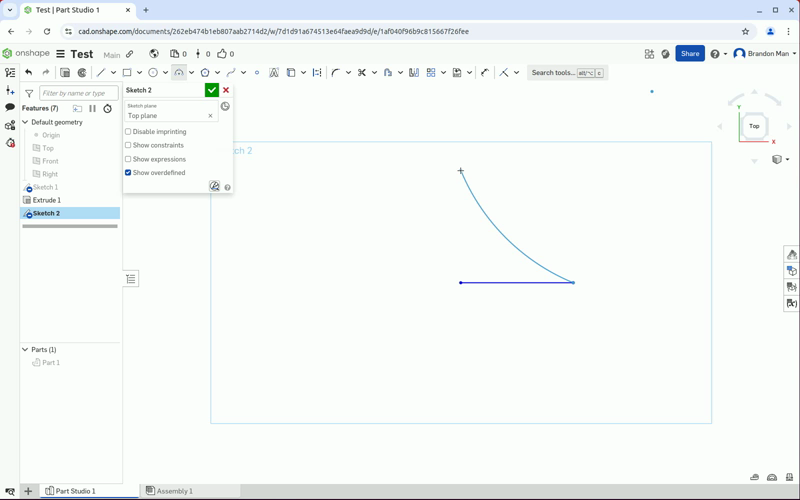
mouse_move(540, 203)
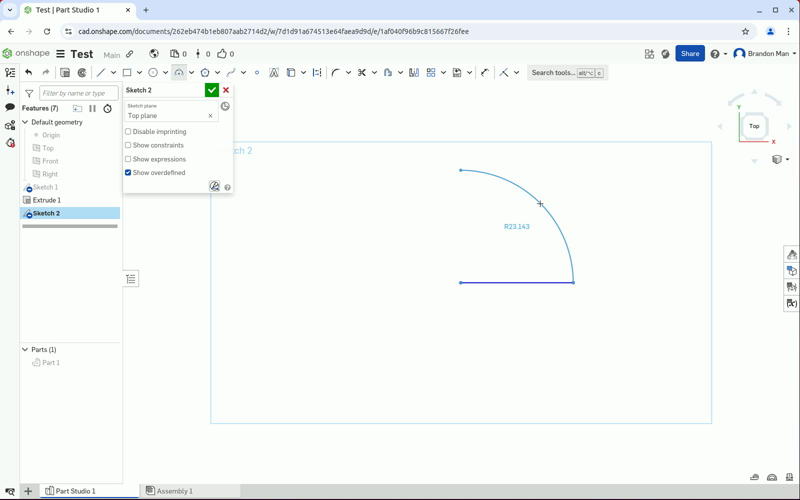
click(540, 203)
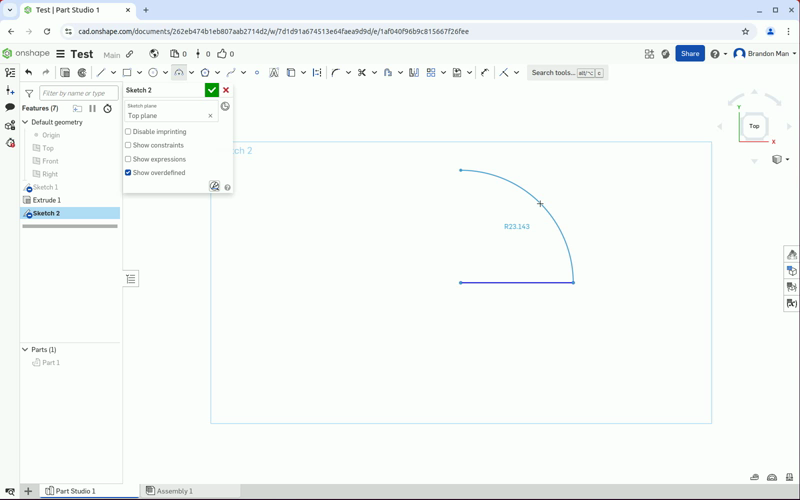
key_up(shift)
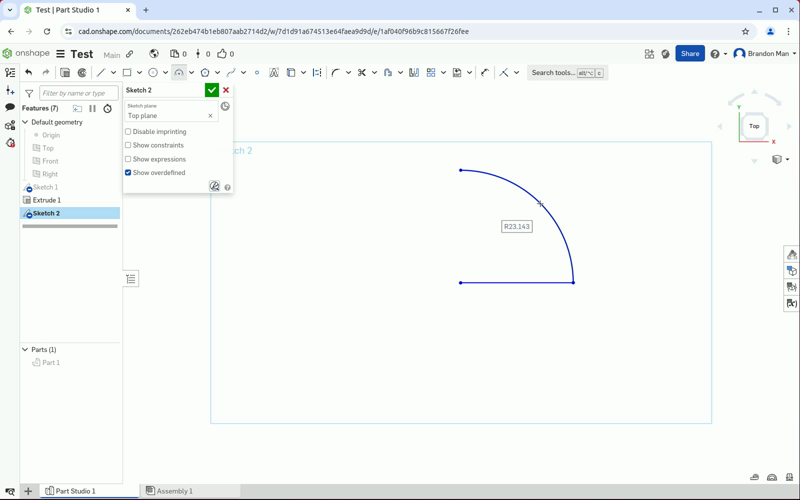
key(esc)
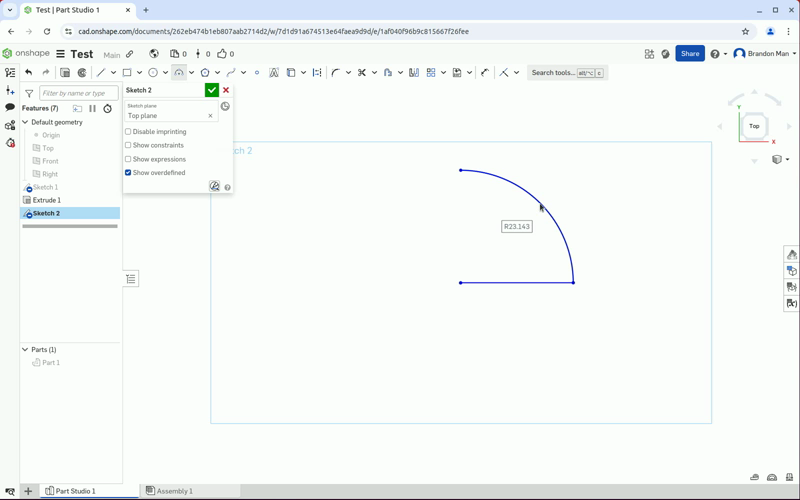
key(l)
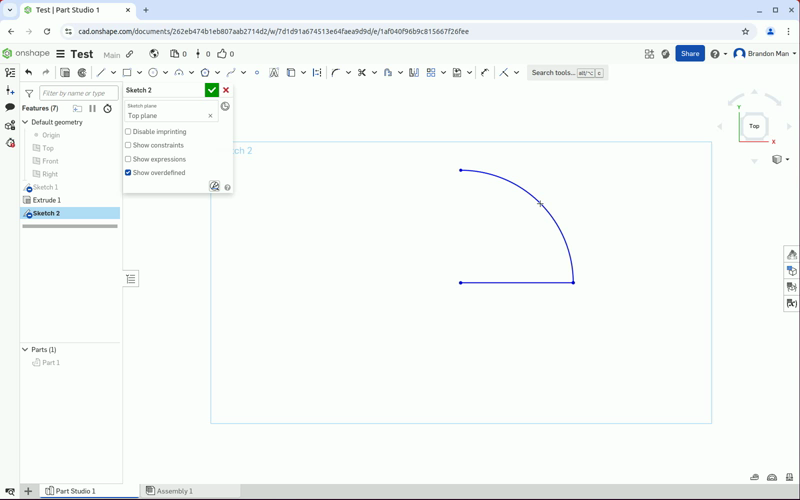
mouse_move(460, 170)
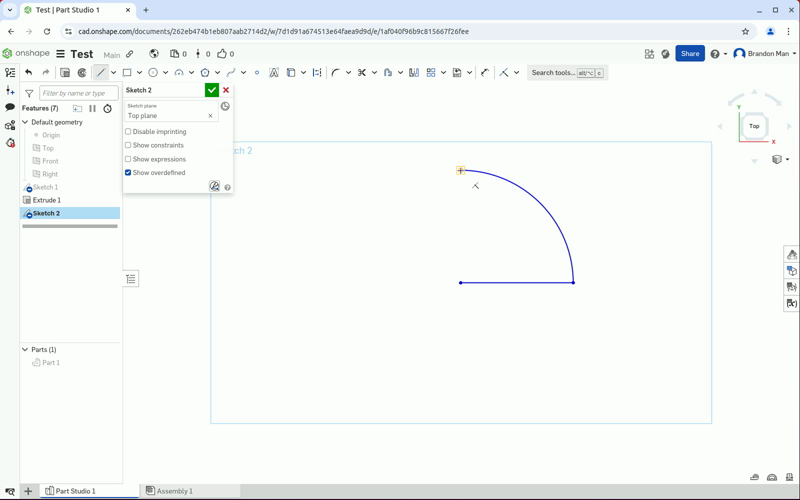
click(460, 170)
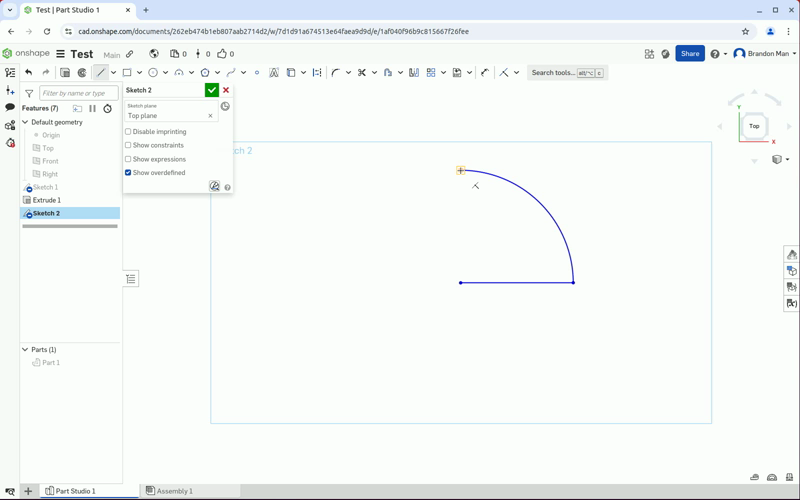
key_down(shift)
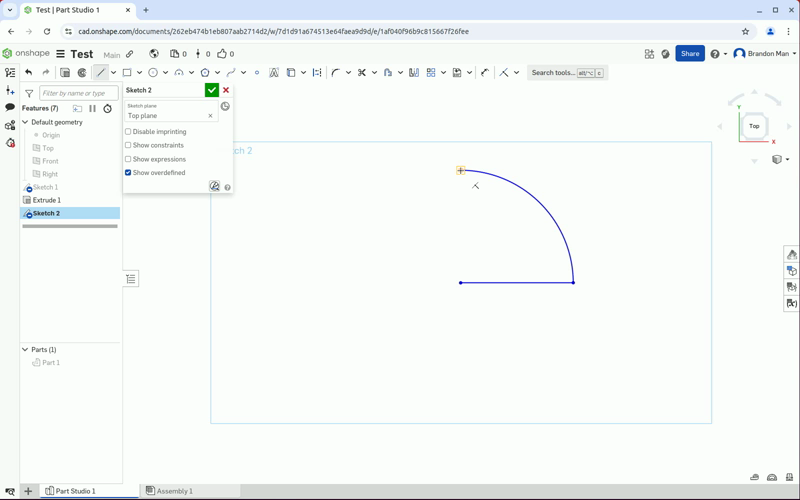
mouse_move(460, 282)
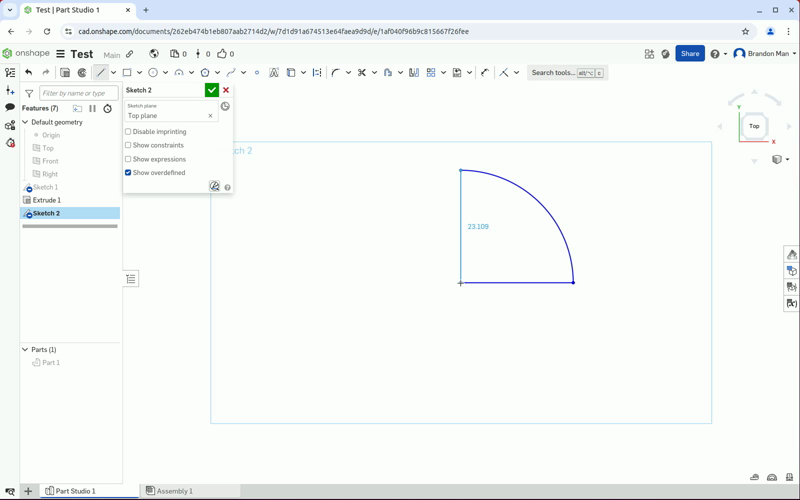
key_up(shift)
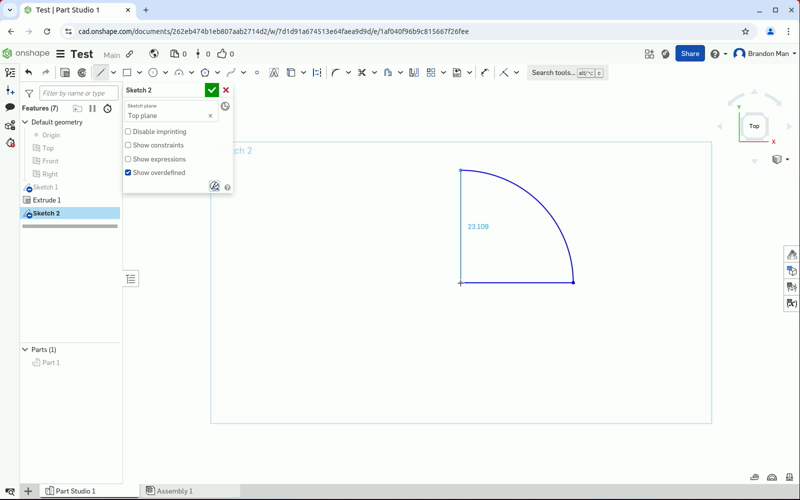
click(460, 282)
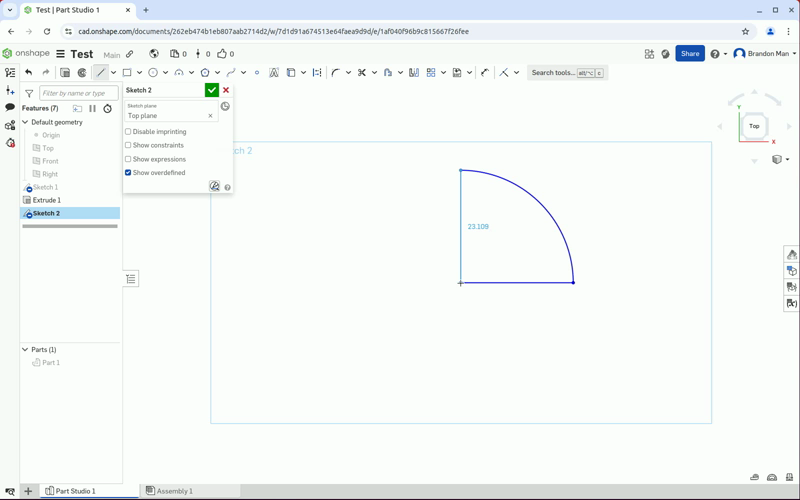
key(esc)
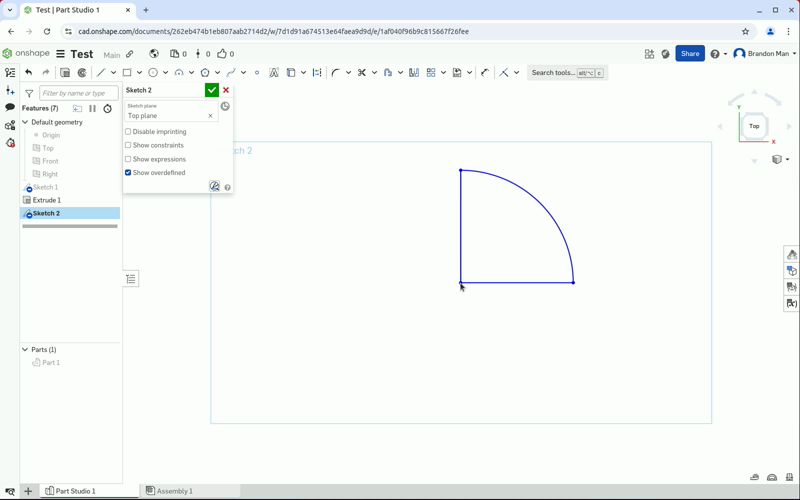
mouse_move(557, 251)
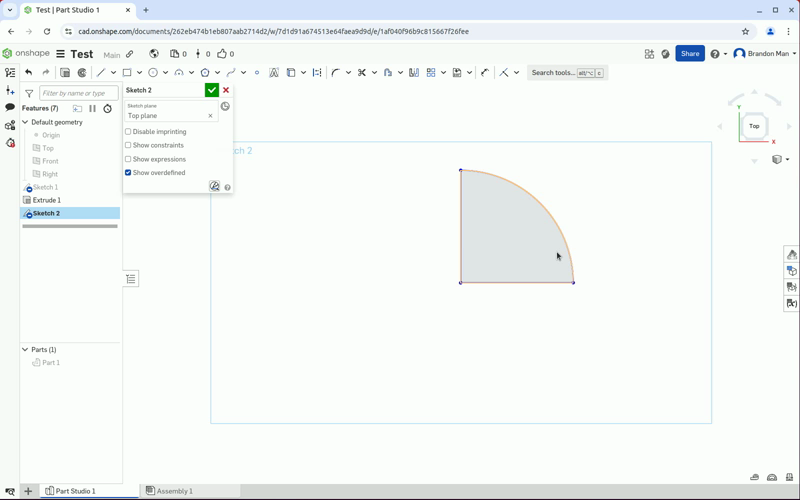
scroll(6)
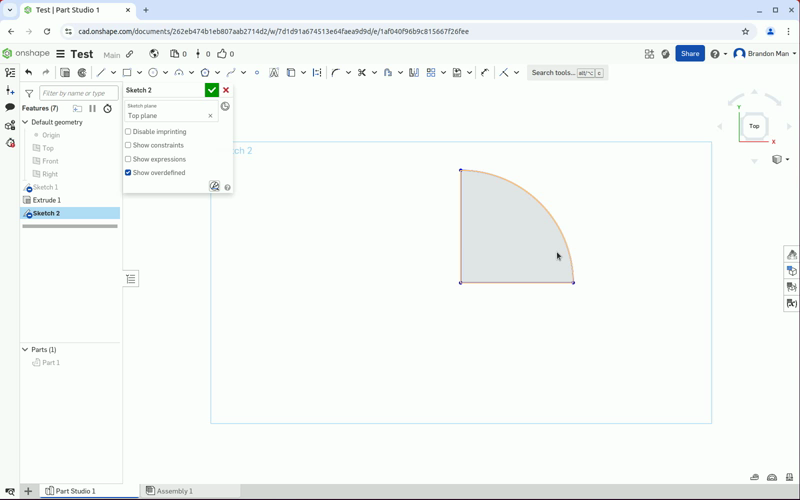
scroll(6)
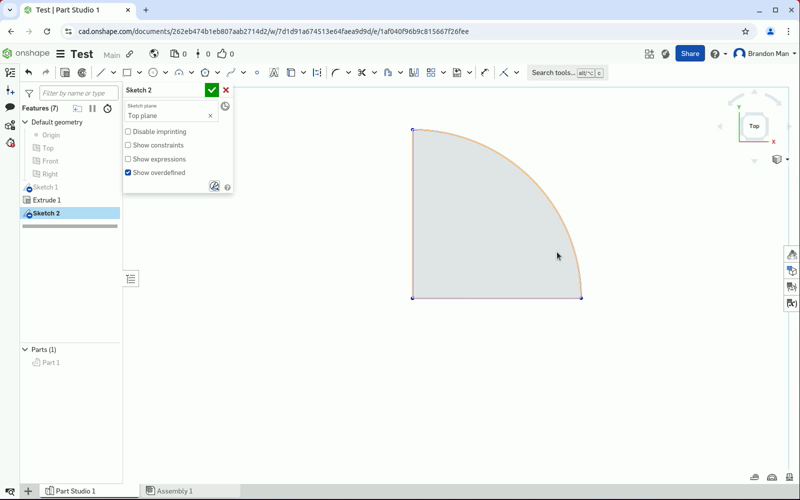
scroll(6)
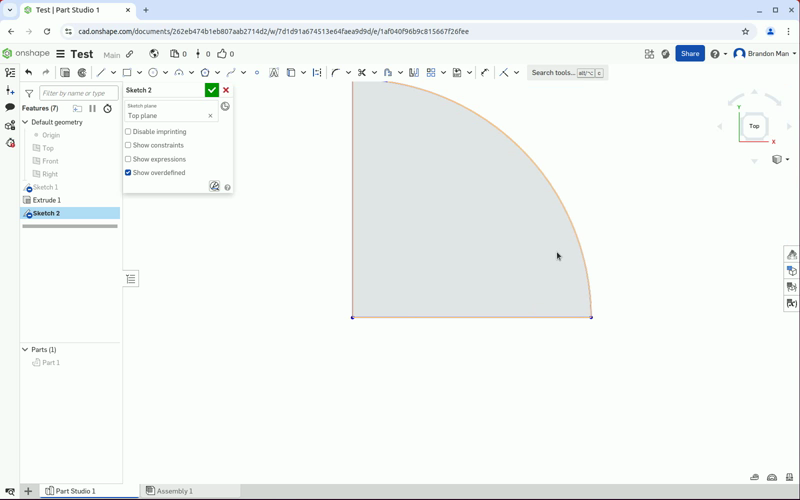
scroll(6)
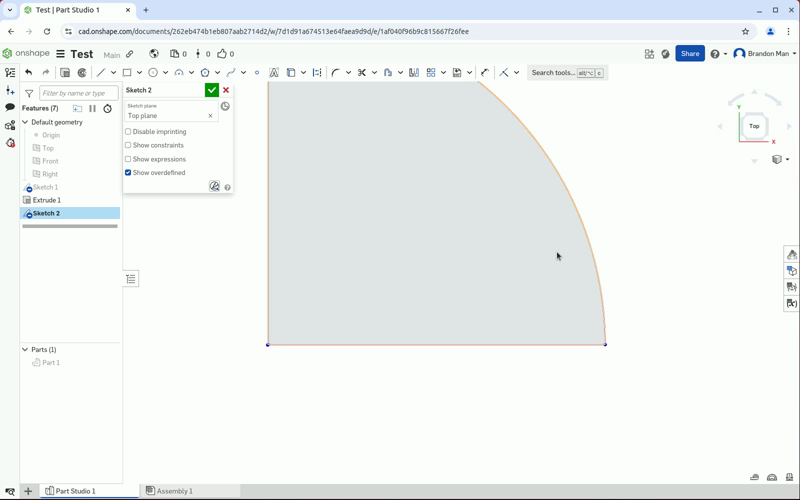
scroll(6)
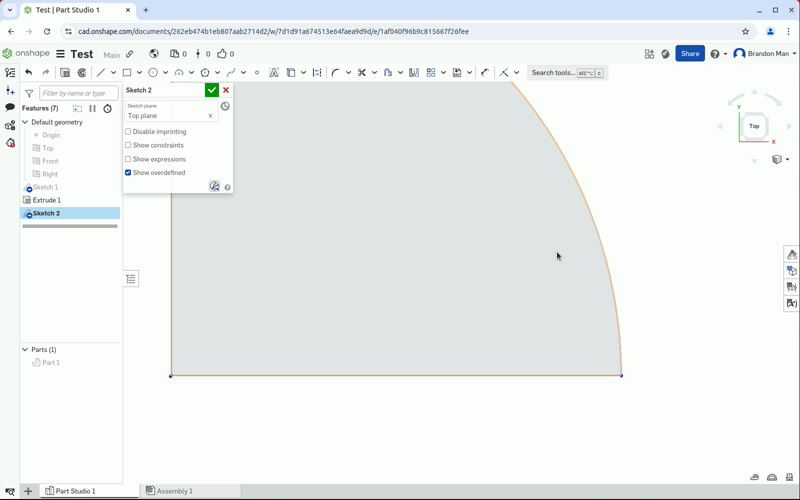
scroll(6)
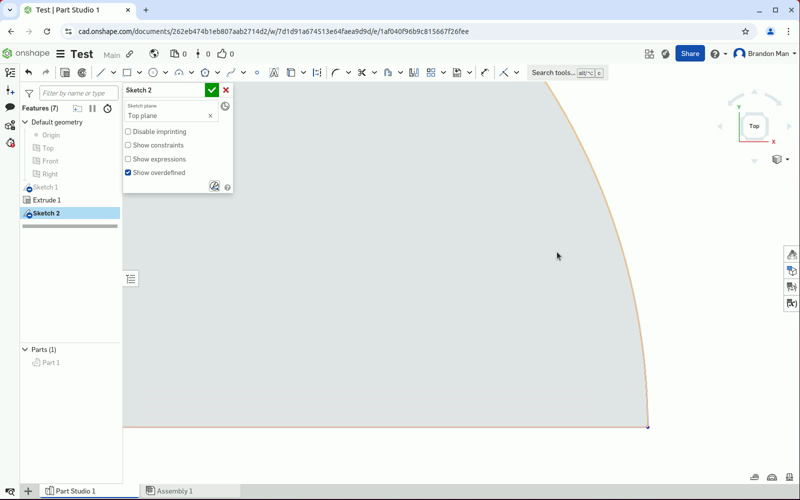
scroll(6)
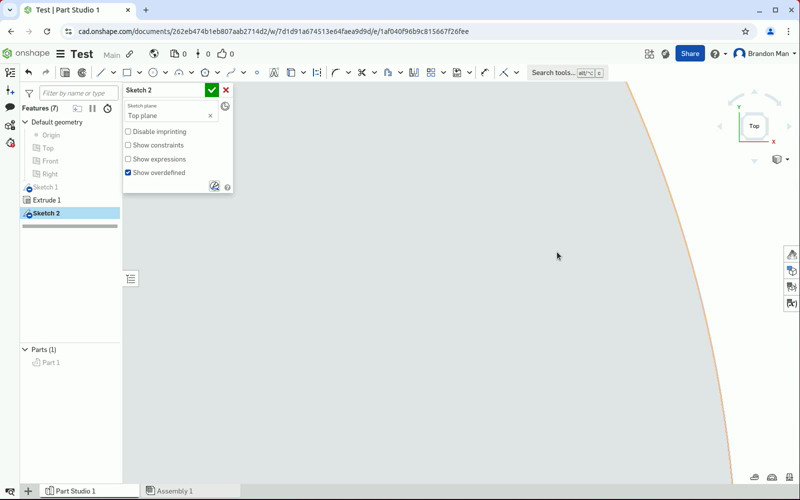
click(557, 251)
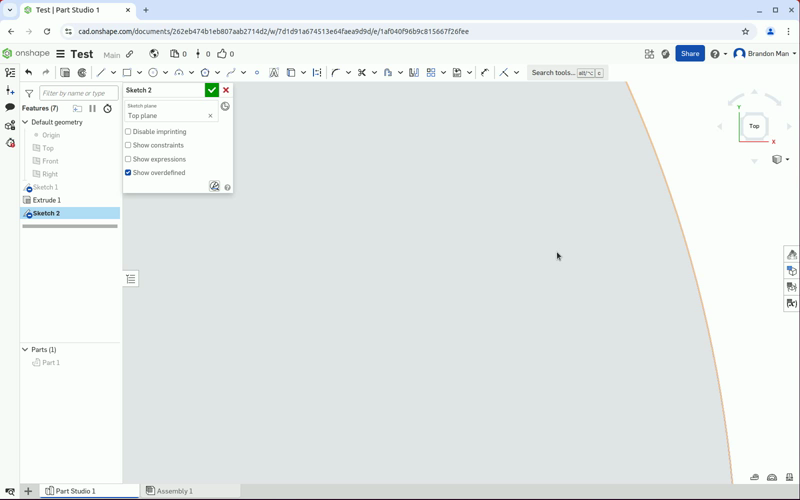
scroll(-6)
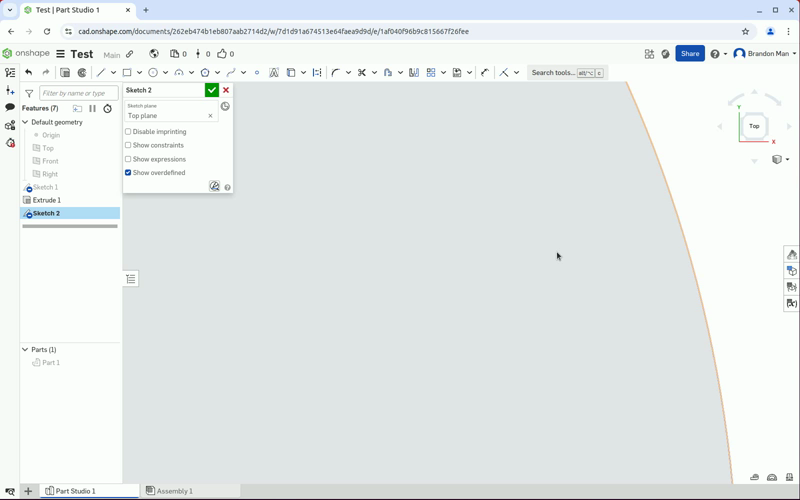
scroll(-6)
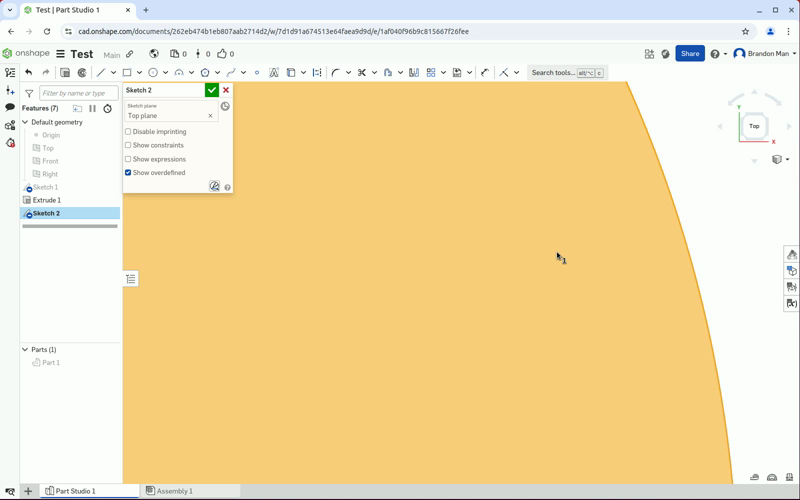
scroll(-6)
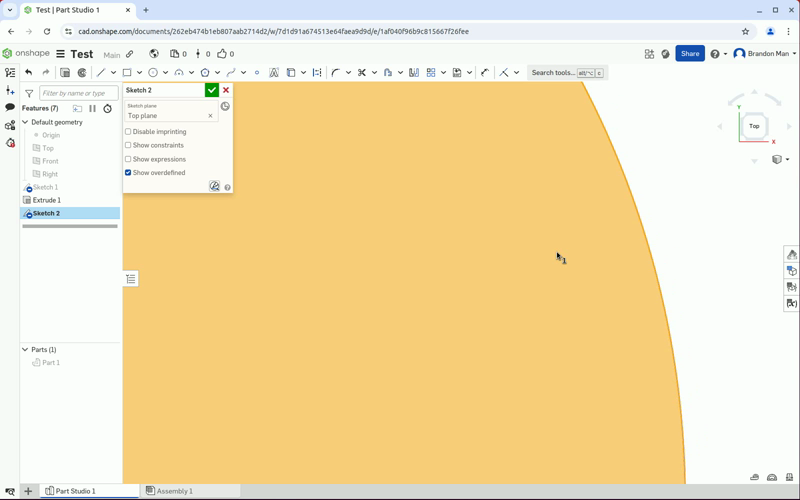
scroll(-6)
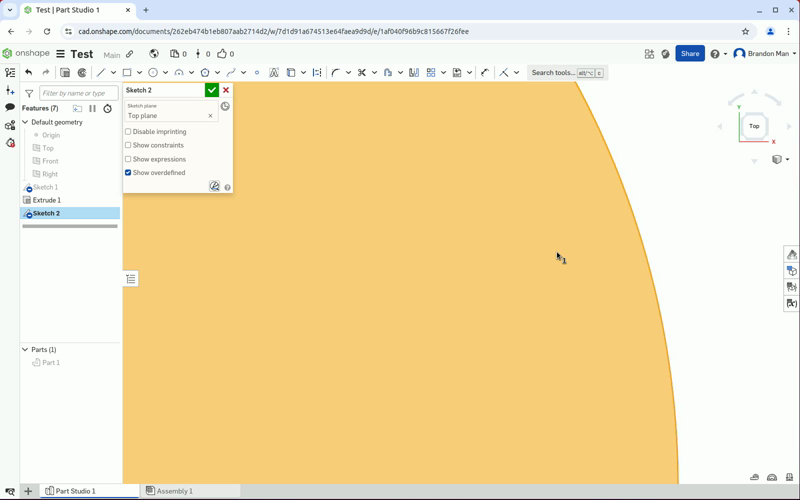
scroll(-6)
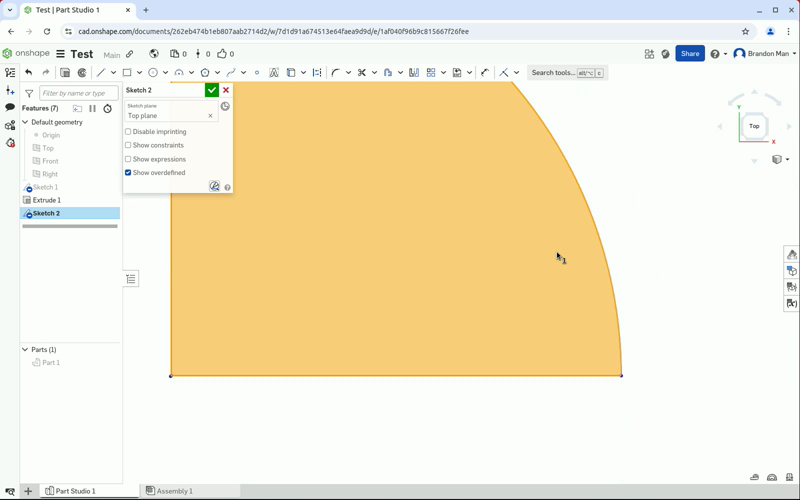
scroll(-6)
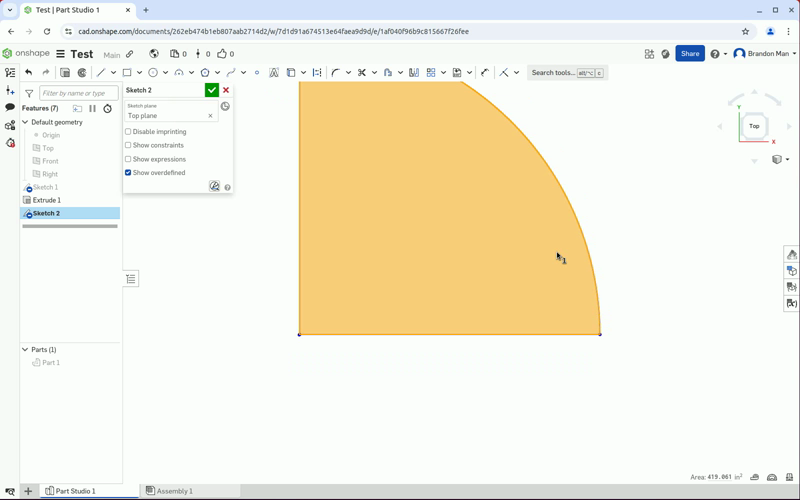
scroll(-6)
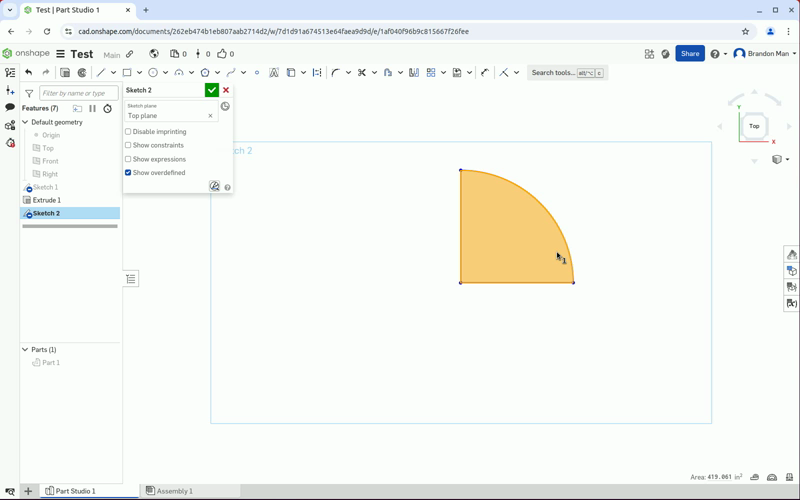
mouse_move(73, 352)
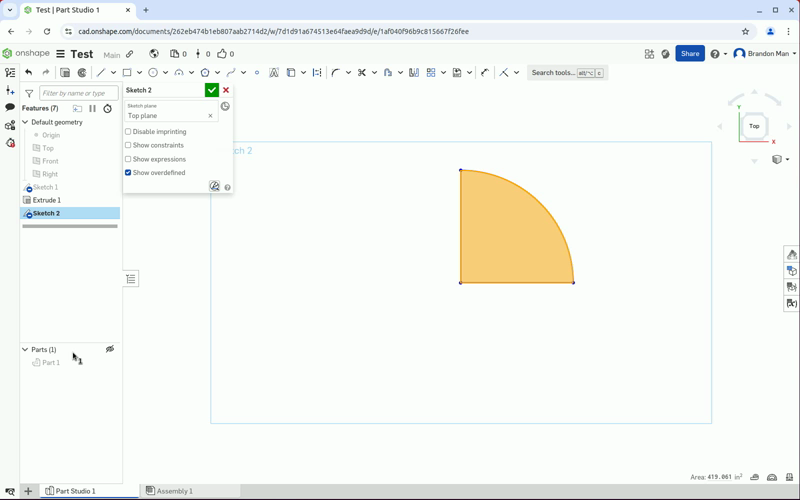
key(shift+y)
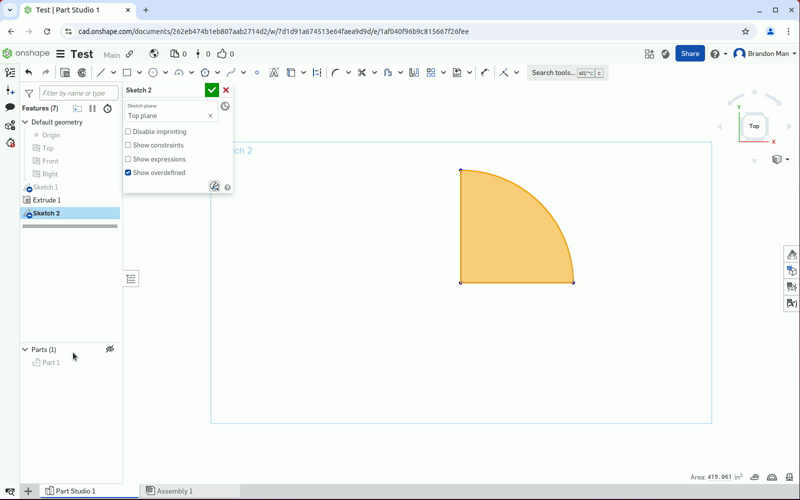
key(shift+e)
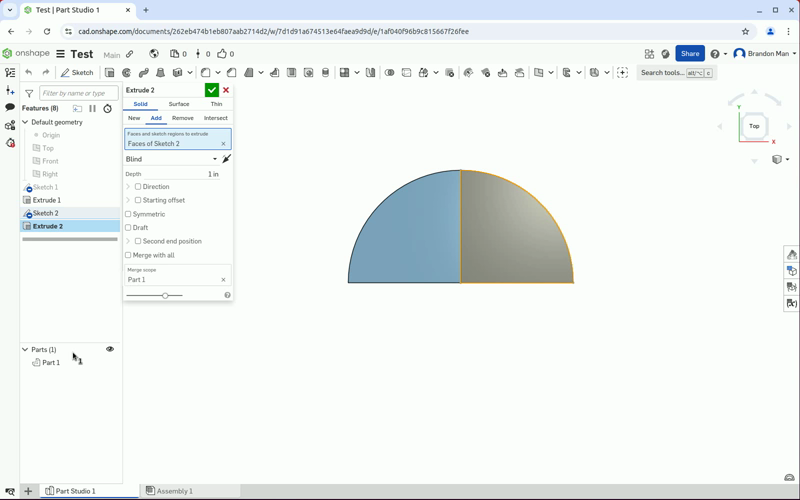
mouse_move(143, 106)
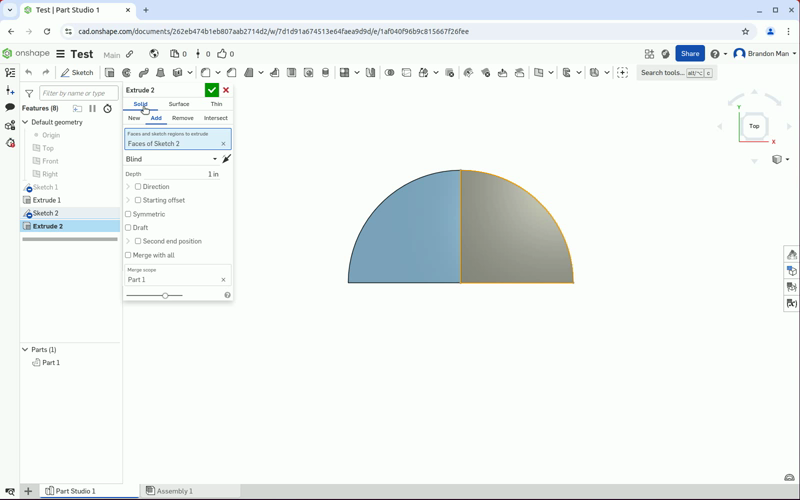
click(143, 106)
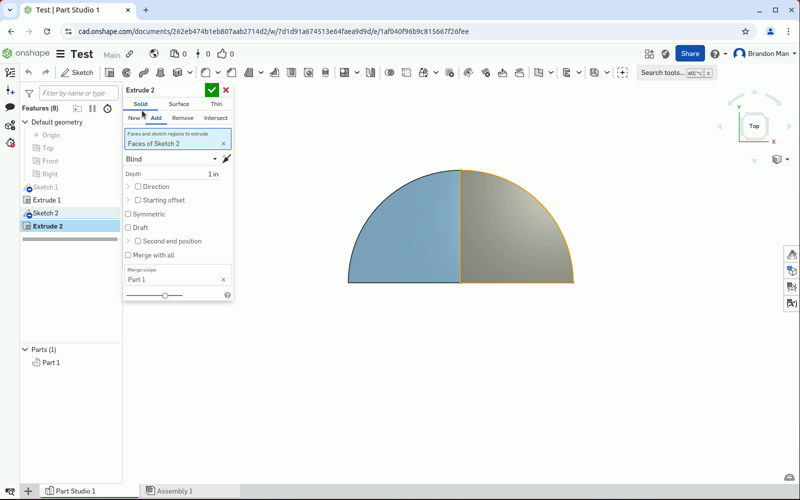
mouse_move(137, 120)
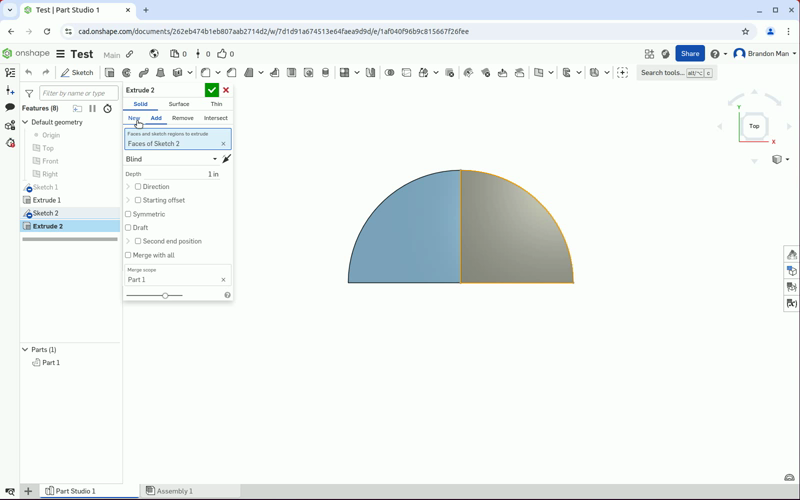
click(137, 120)
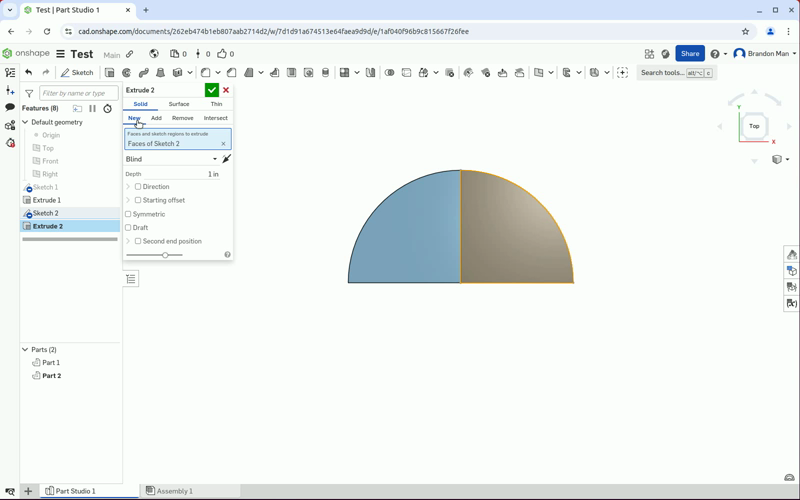
key(tab, 4)
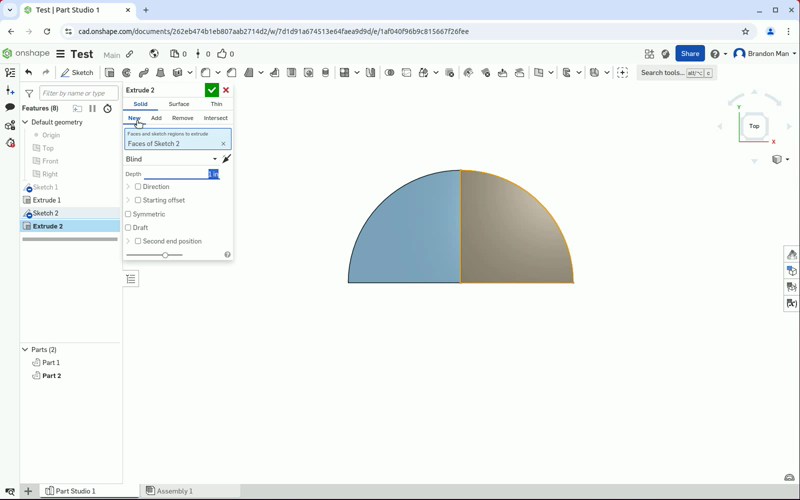
text(11.554)
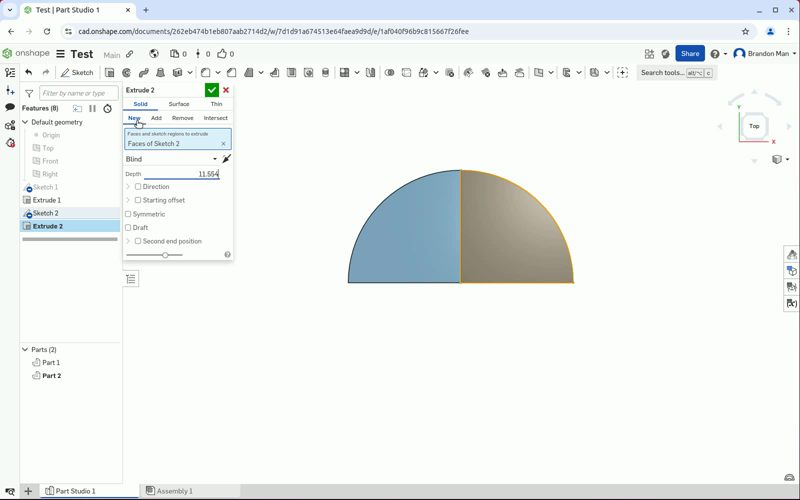
key(enter)
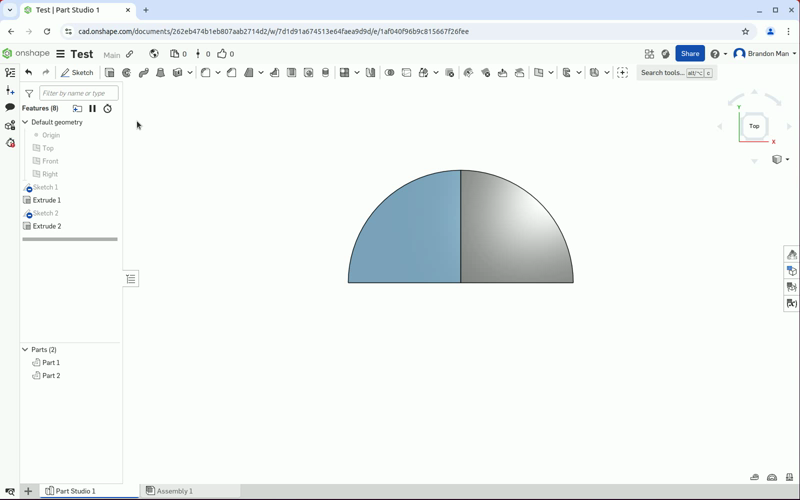
key(shift+h)
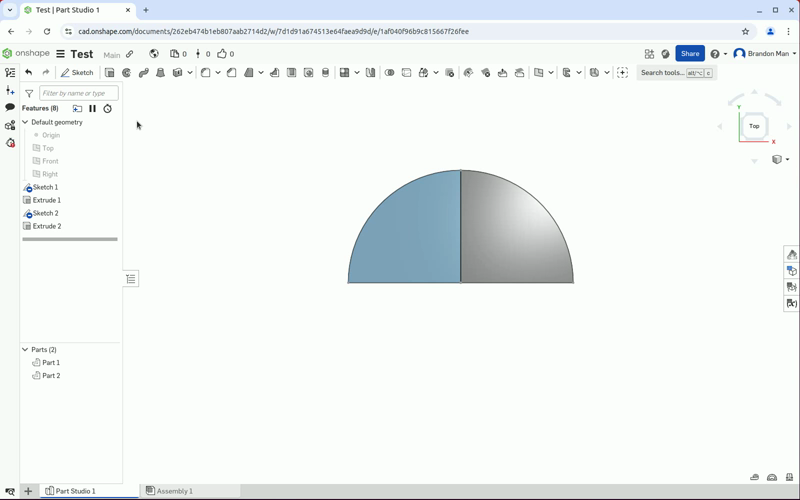
key(shift+h)
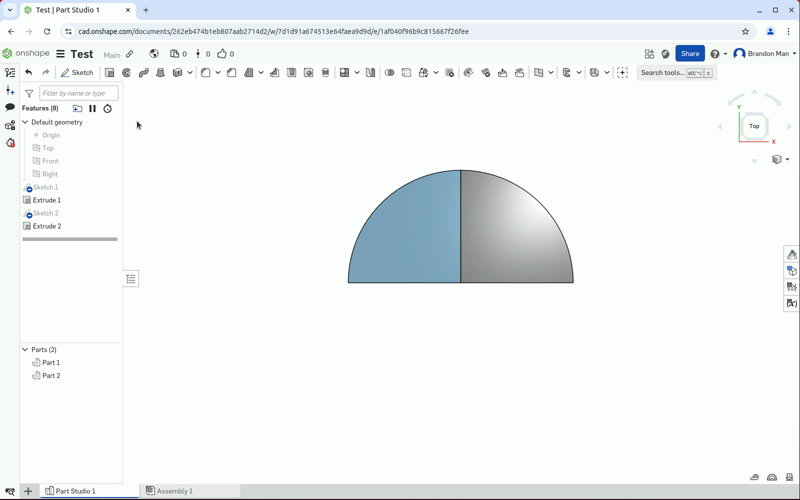
mouse_move(73, 189)
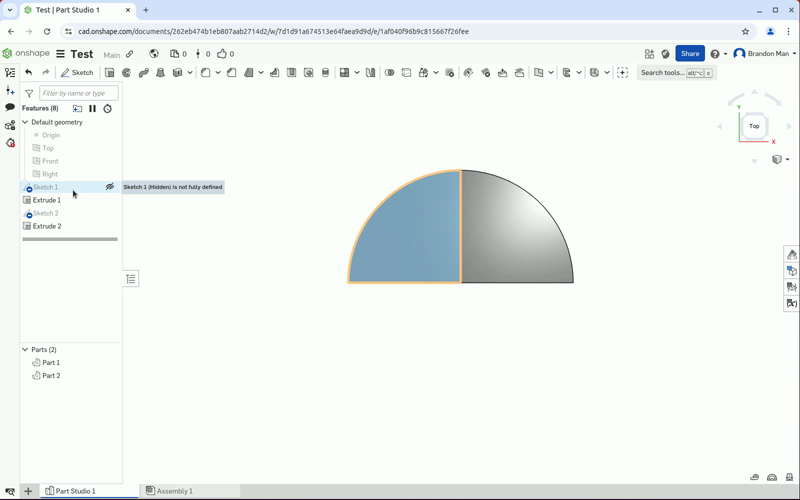
click(73, 189)
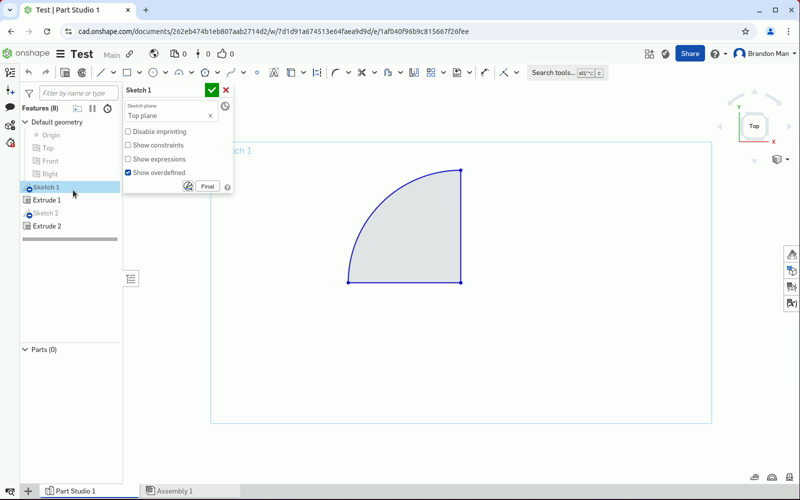
mouse_move(229, 92)
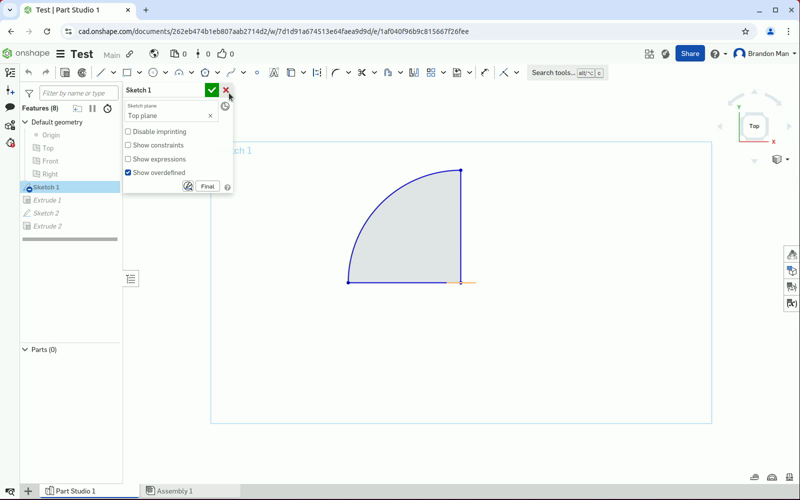
click(229, 92)
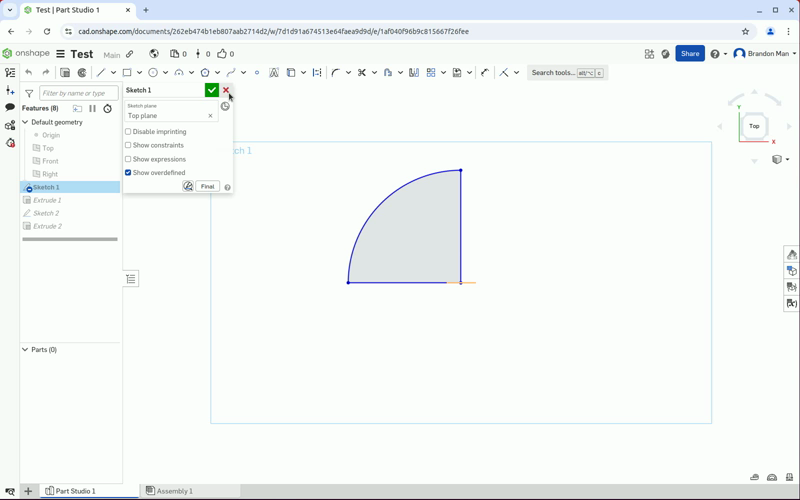
key(shift+s)
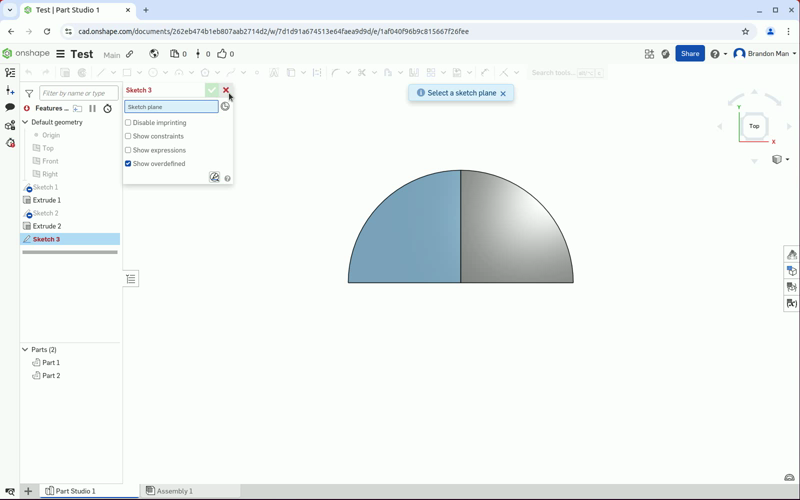
mouse_move(73, 150)
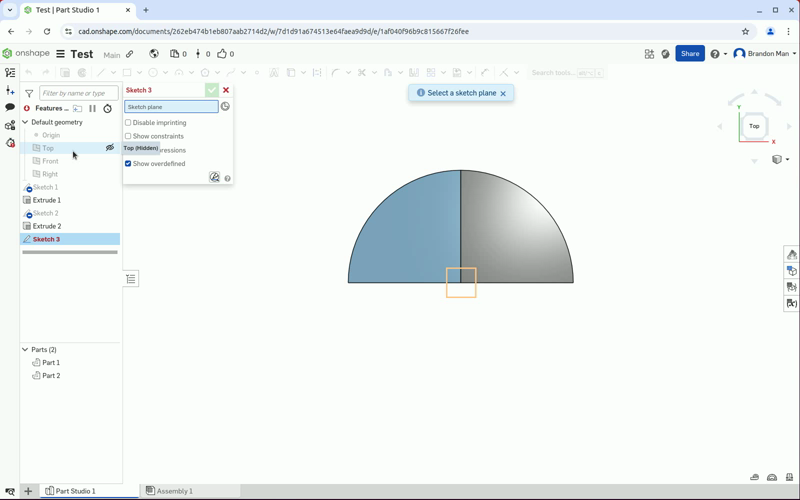
click(73, 150)
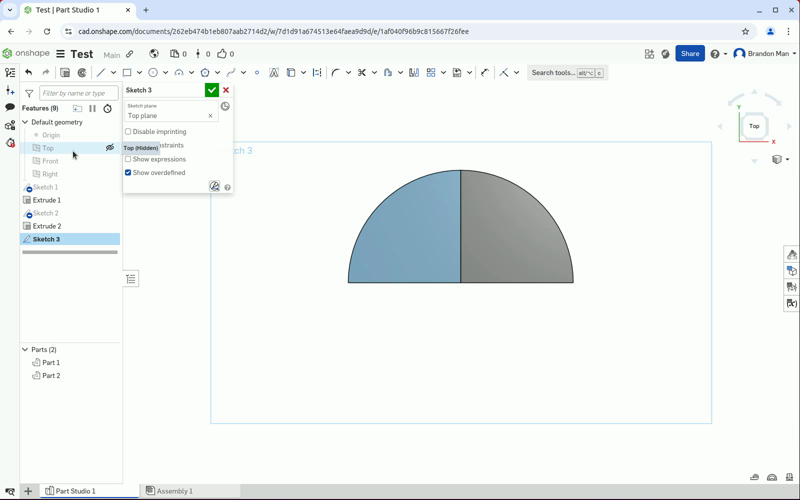
mouse_move(73, 352)
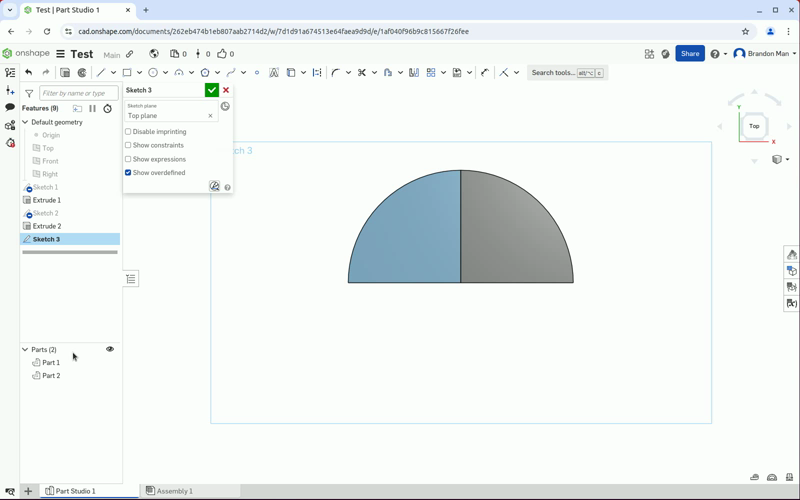
key(y)
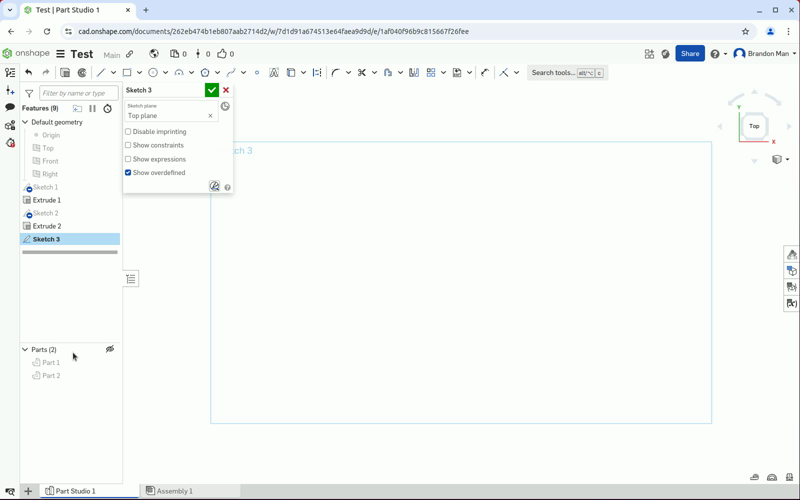
key(a)
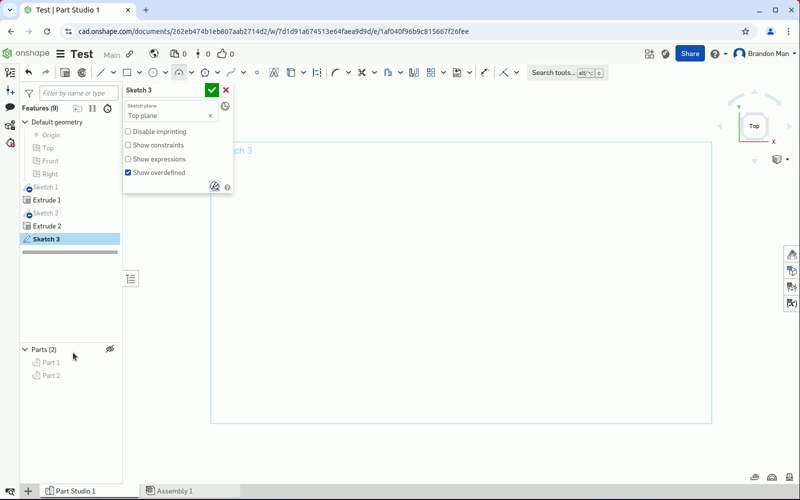
key_down(shift)
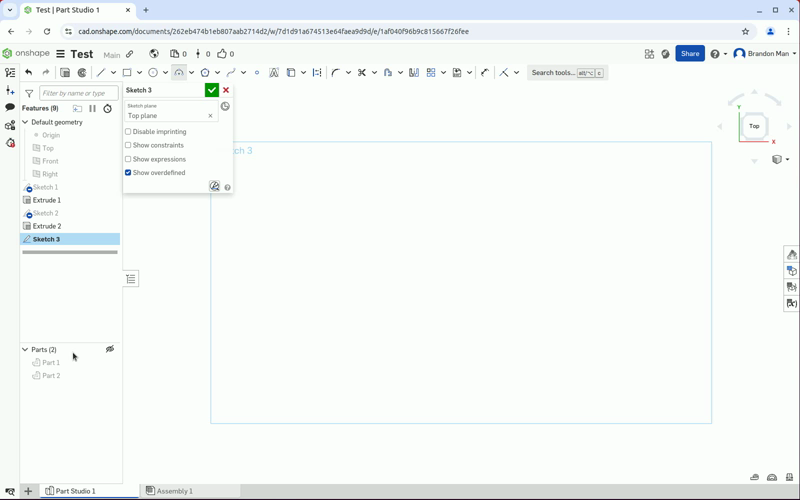
mouse_move(460, 395)
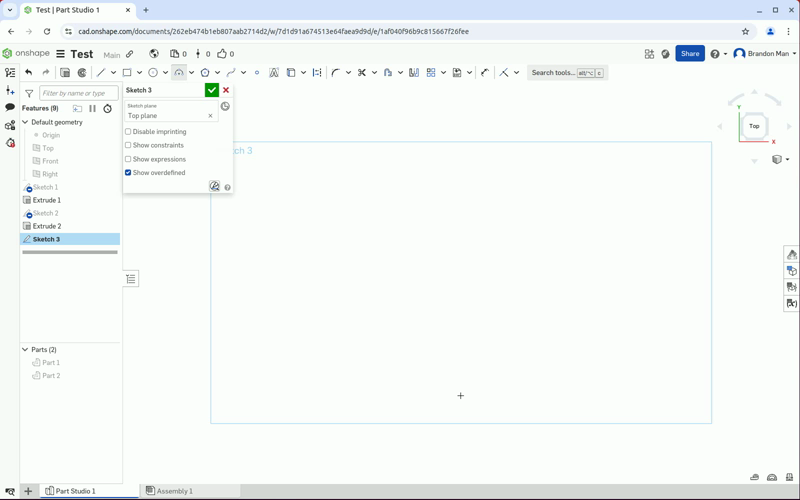
click(460, 395)
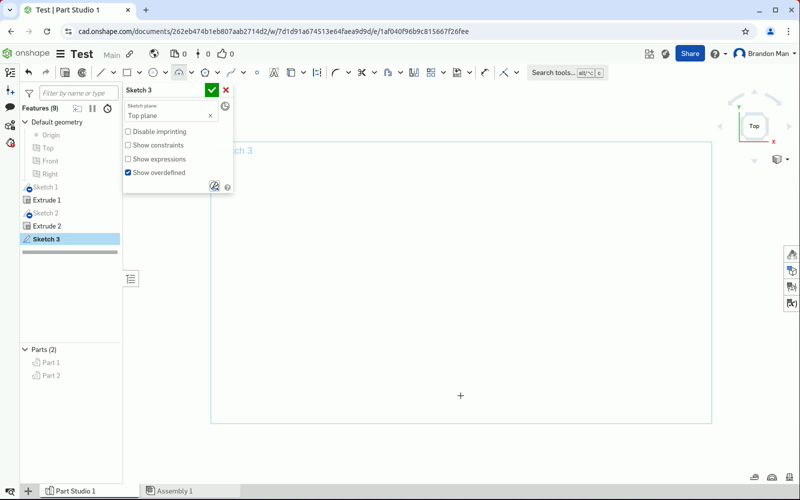
key_up(shift)
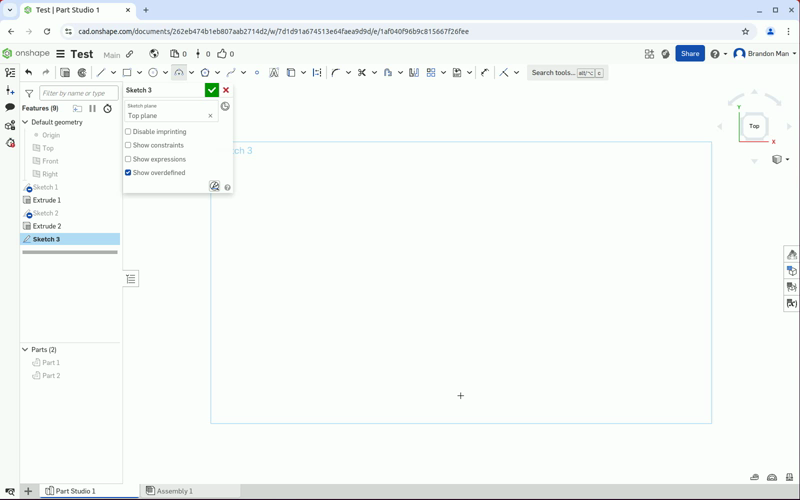
key_down(shift)
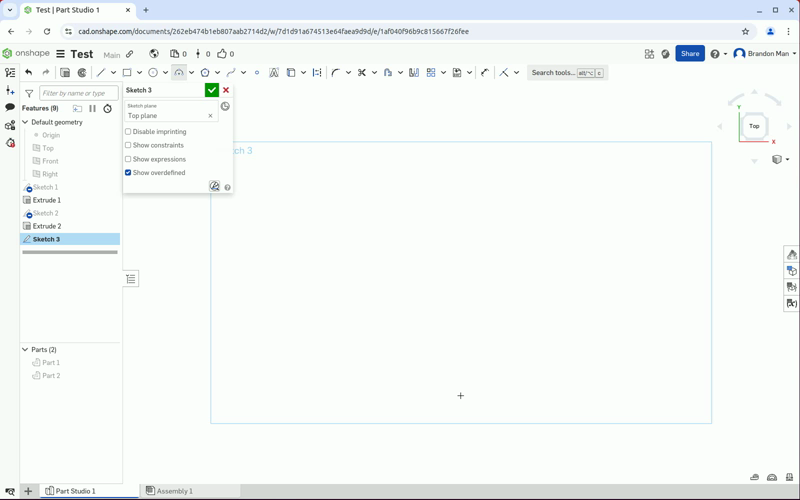
mouse_move(573, 282)
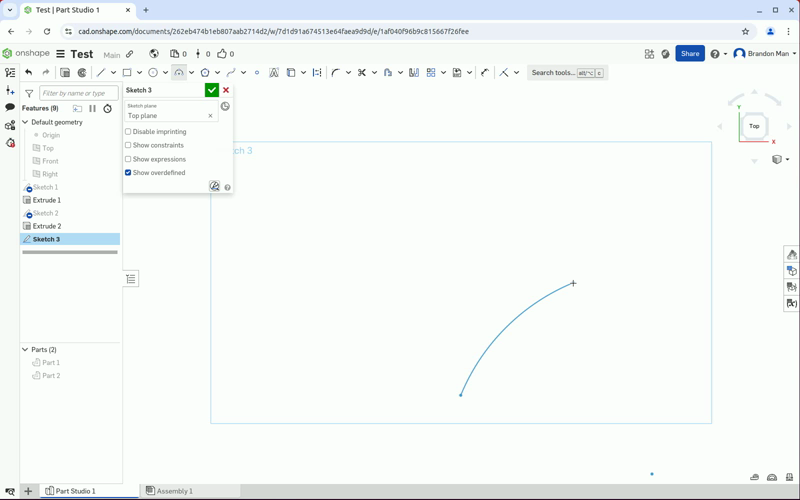
click(573, 282)
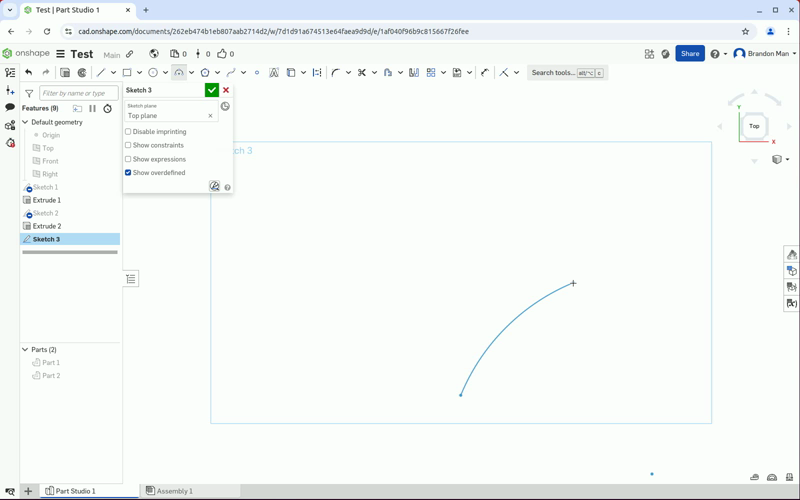
mouse_move(540, 362)
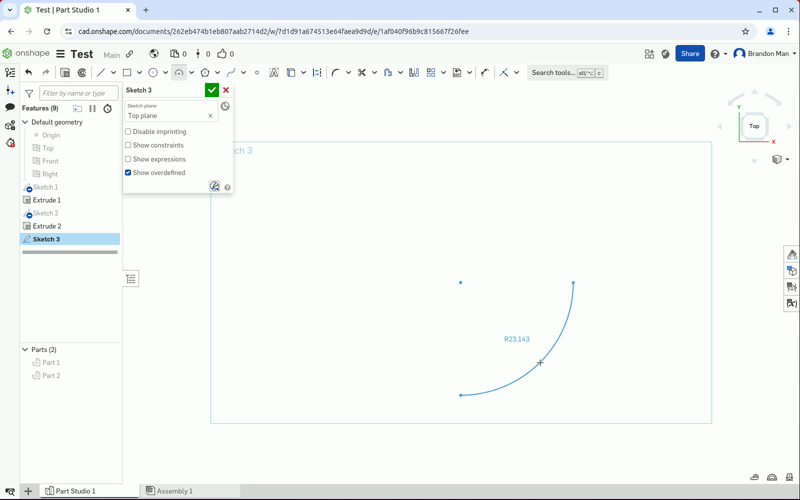
click(540, 362)
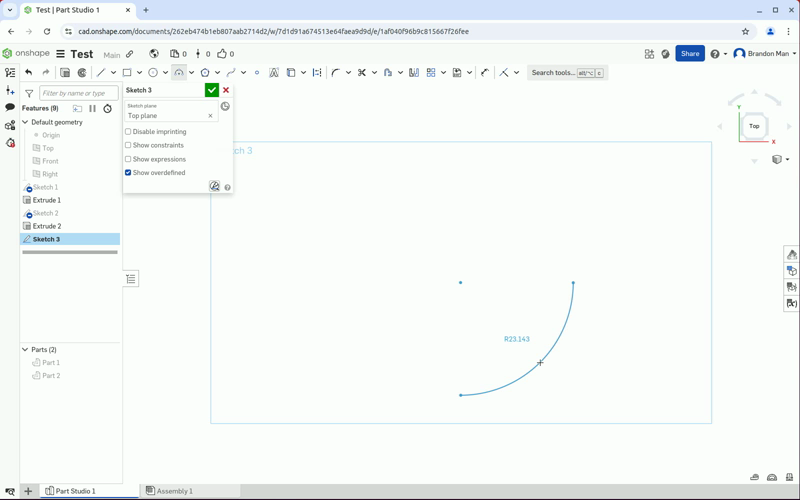
key_up(shift)
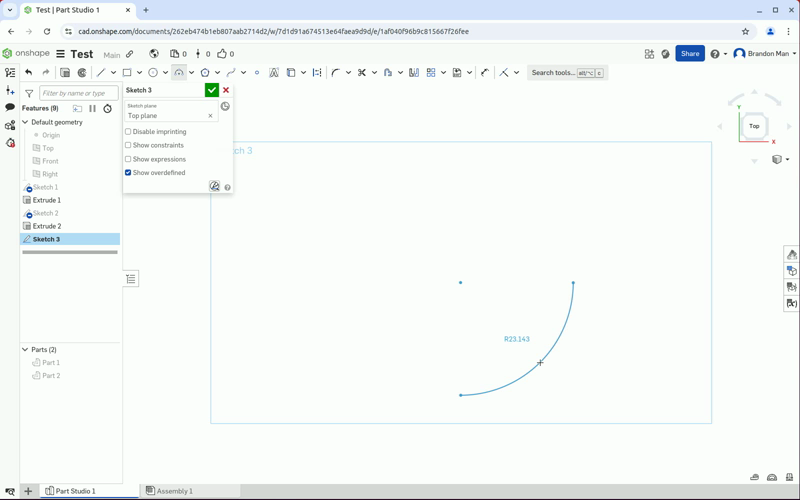
key(esc)
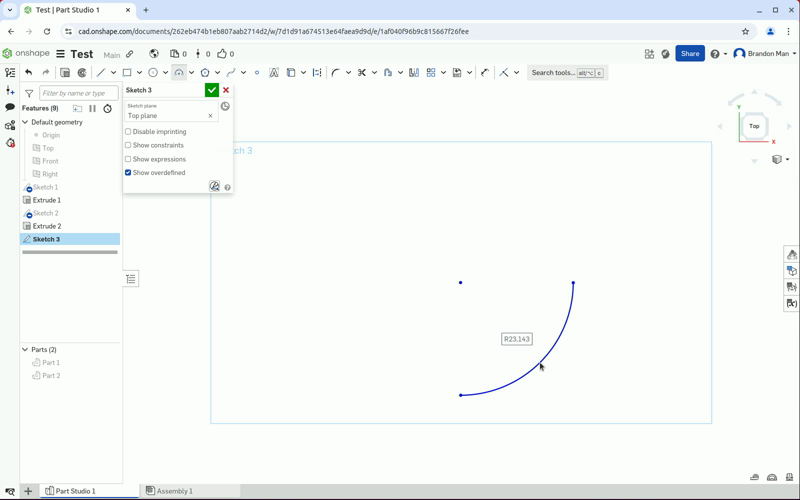
key(l)
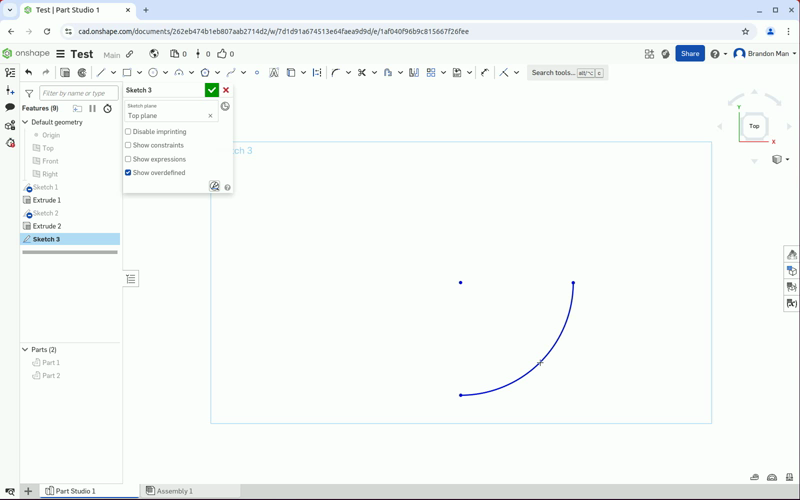
mouse_move(573, 282)
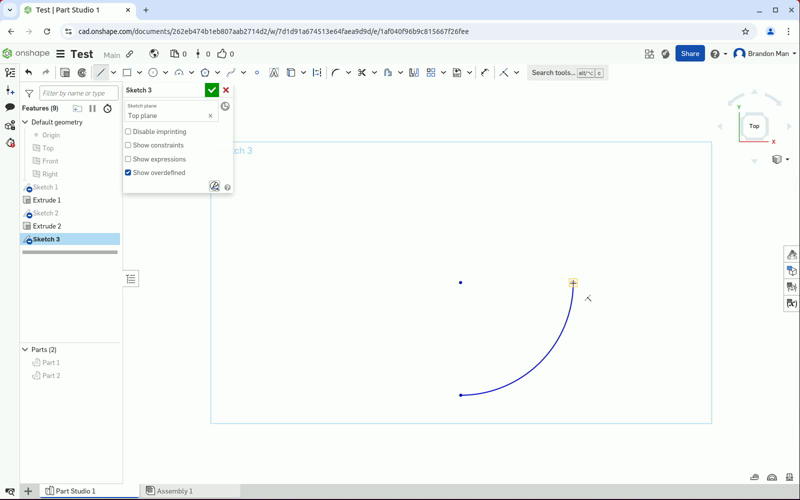
click(573, 282)
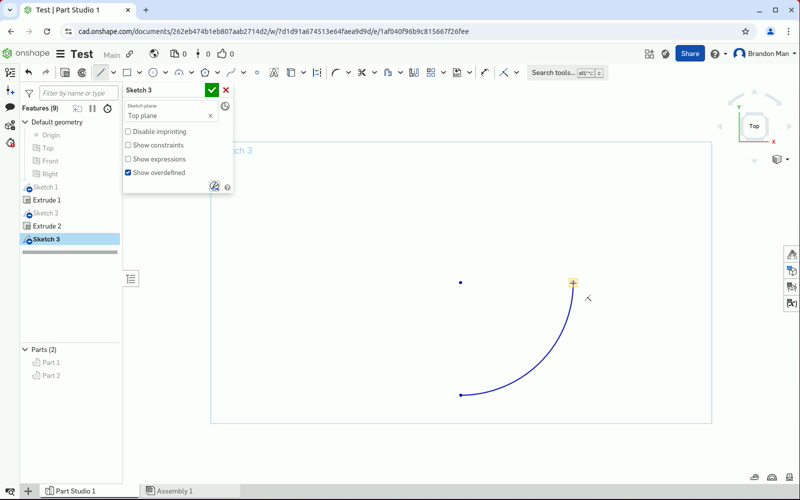
key_down(shift)
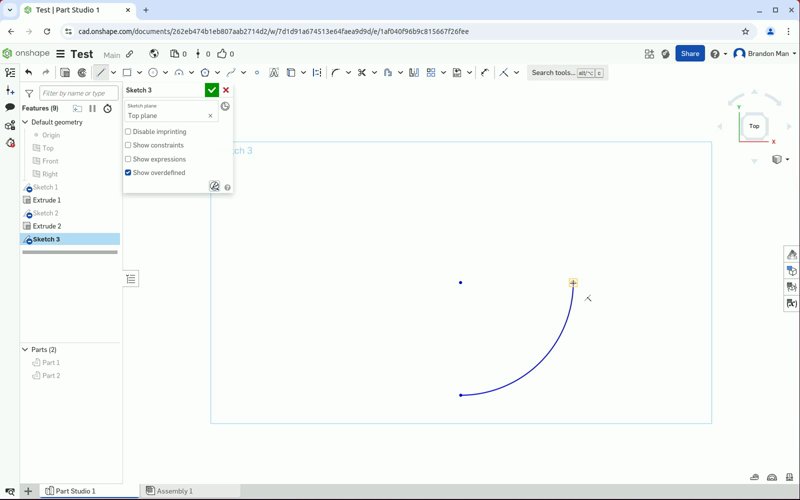
mouse_move(460, 282)
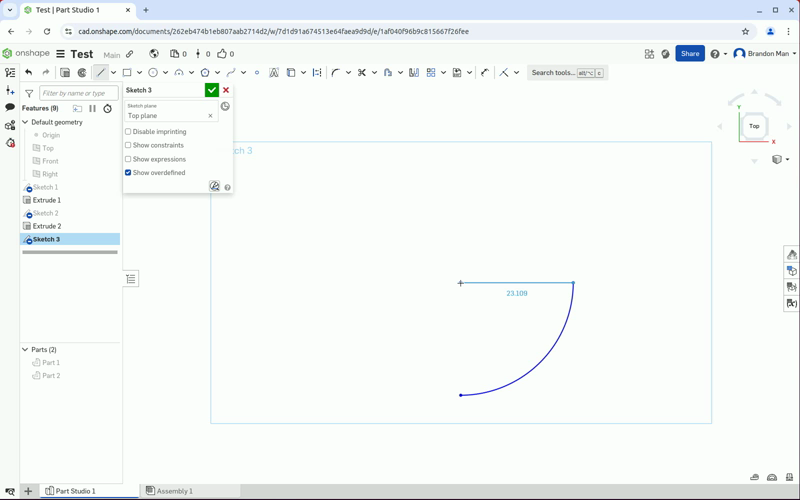
click(460, 282)
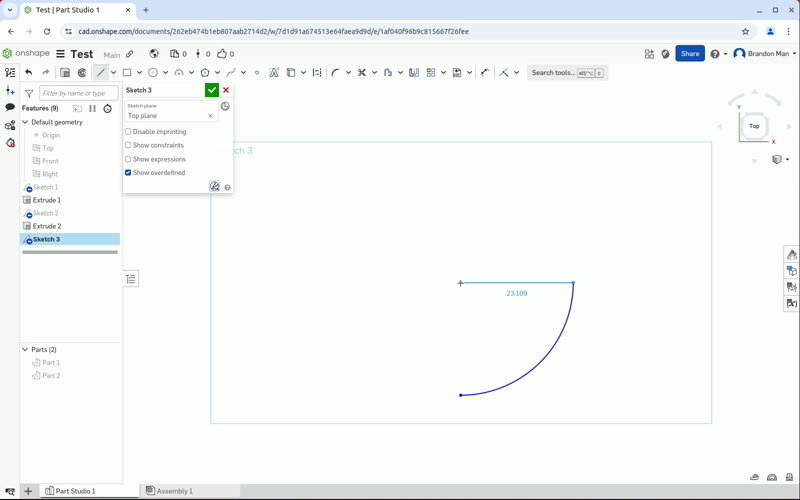
key_up(shift)
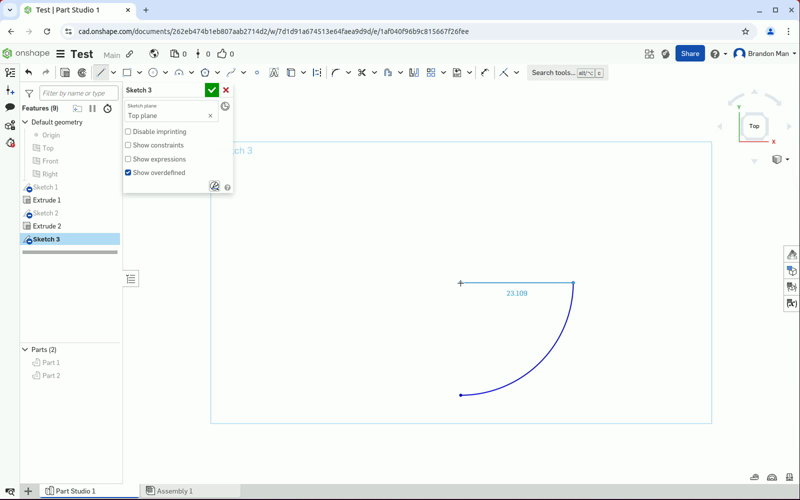
key_down(shift)
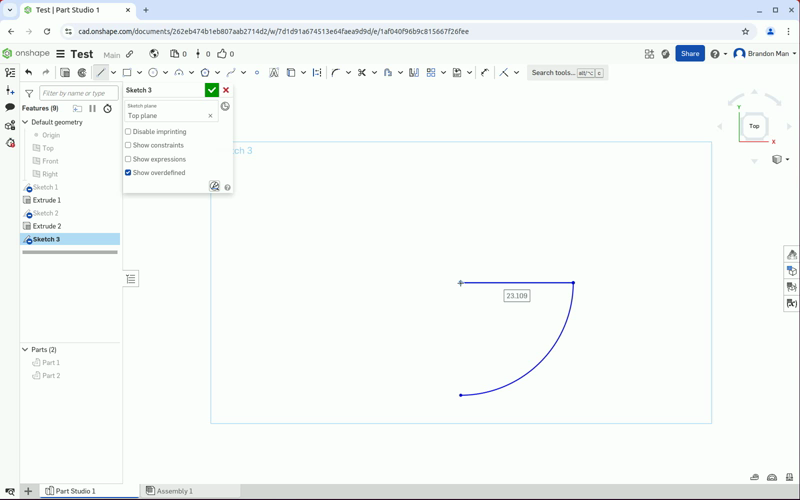
mouse_move(460, 395)
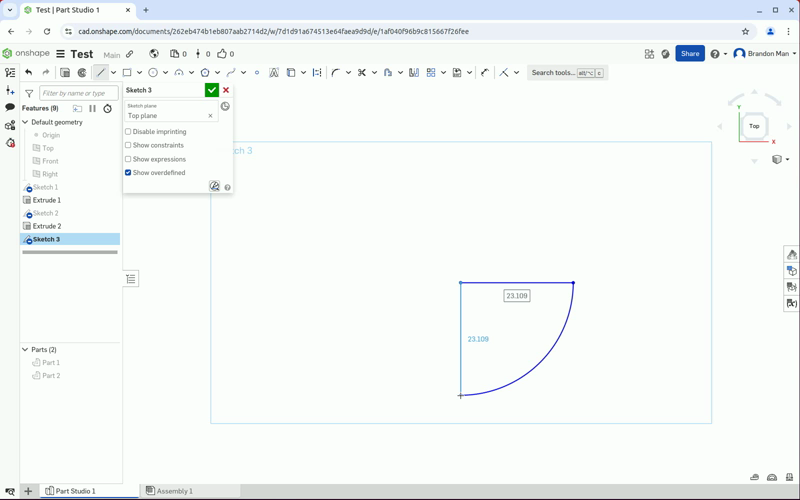
key_up(shift)
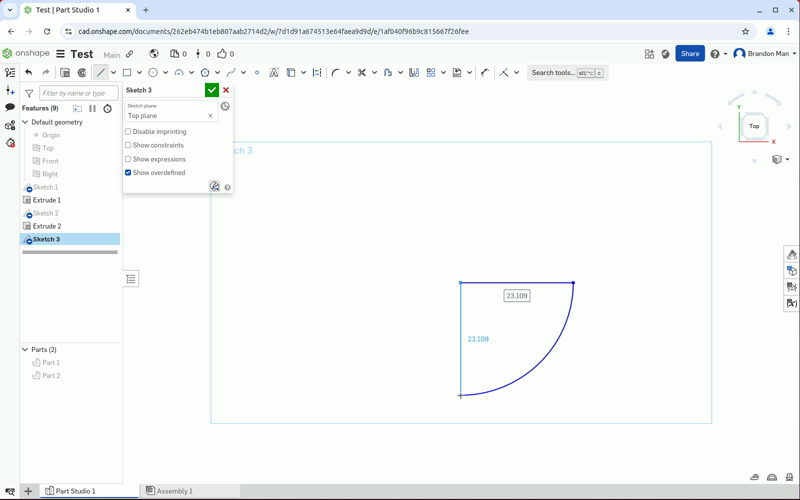
click(460, 395)
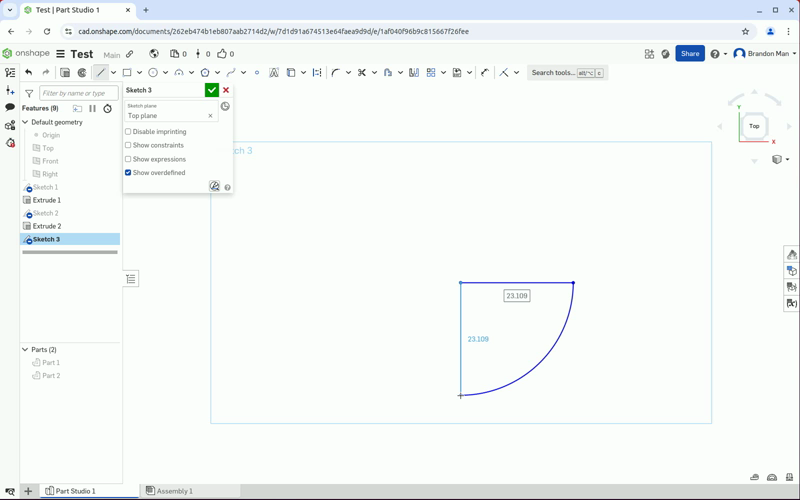
key(esc)
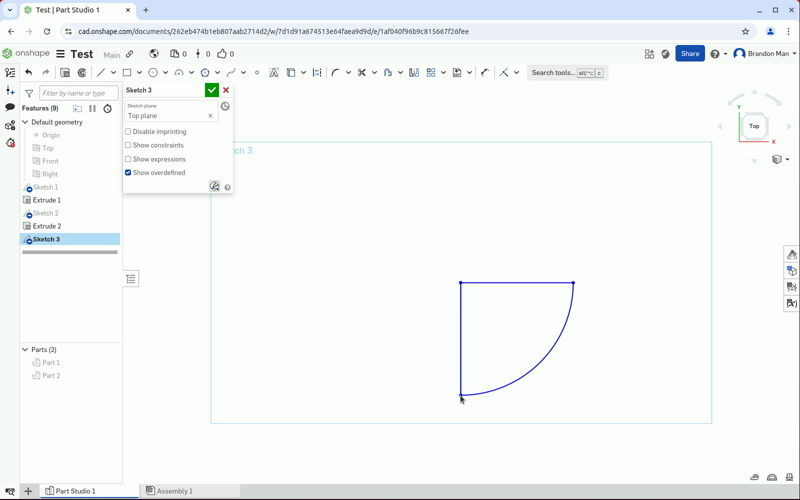
mouse_move(523, 313)
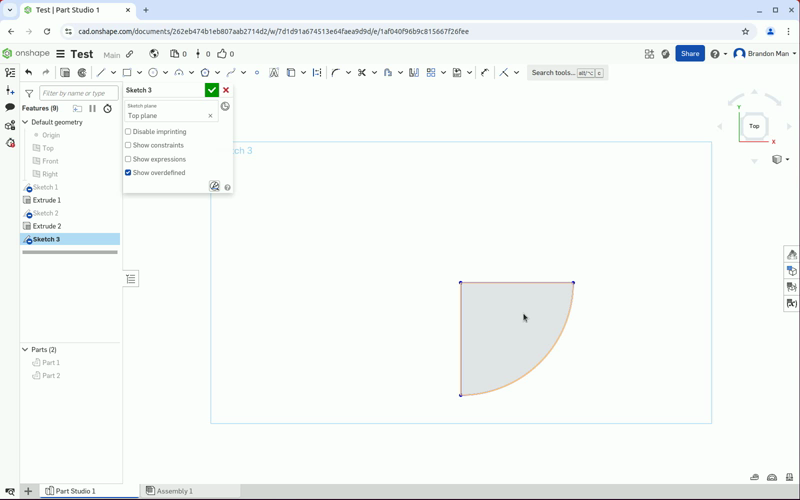
scroll(6)
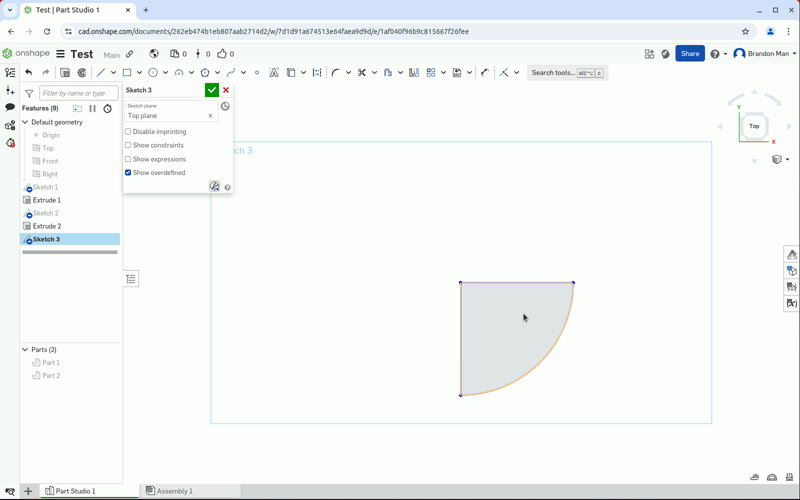
scroll(6)
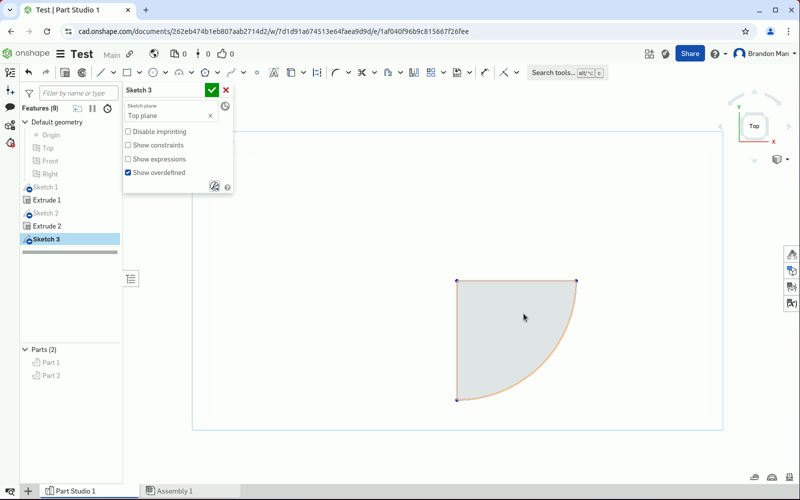
scroll(6)
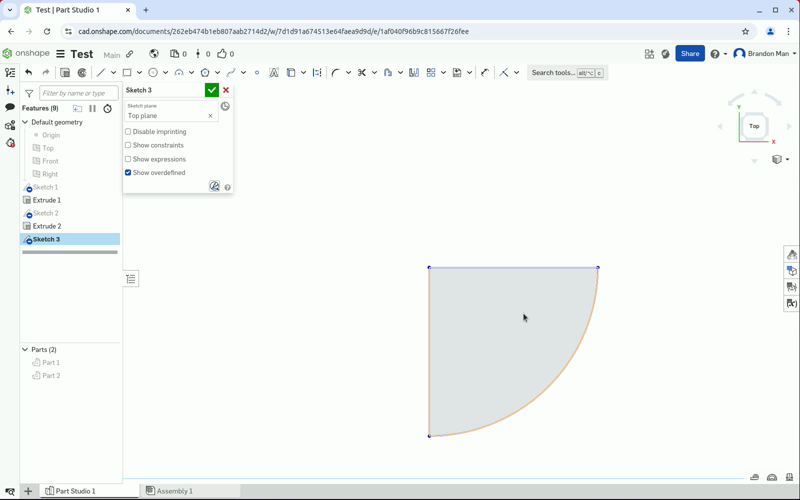
scroll(6)
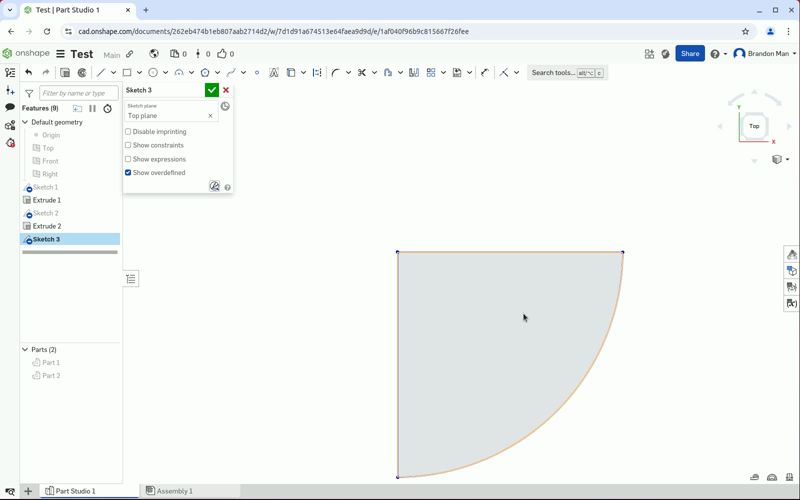
scroll(6)
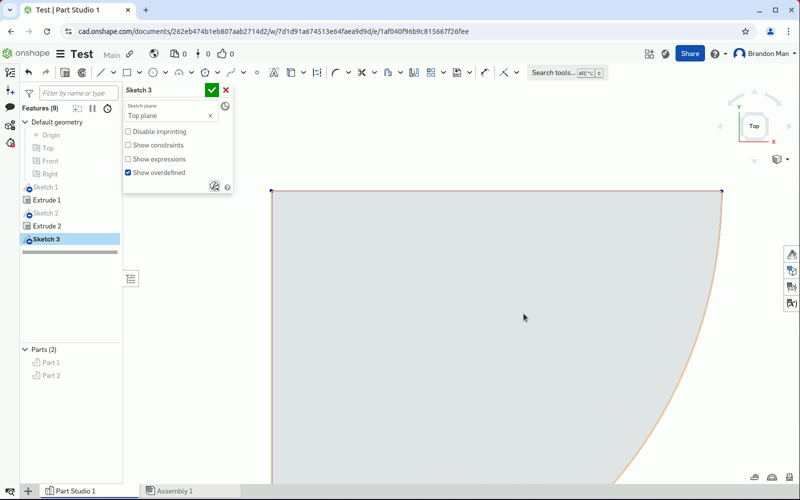
scroll(6)
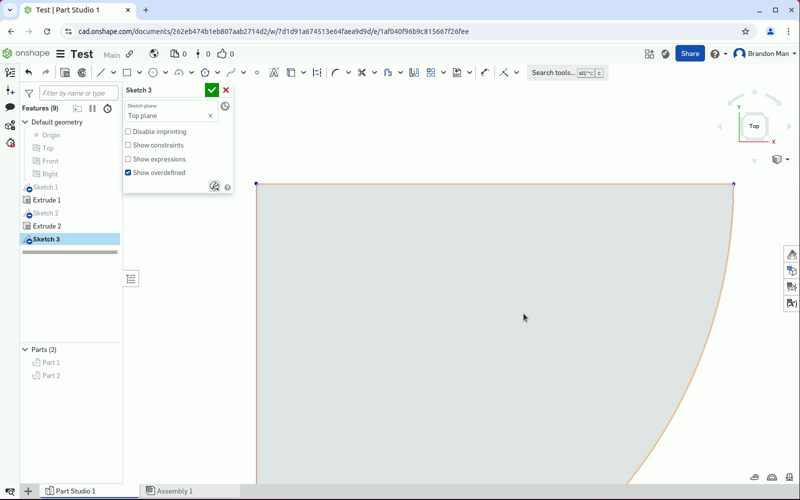
scroll(6)
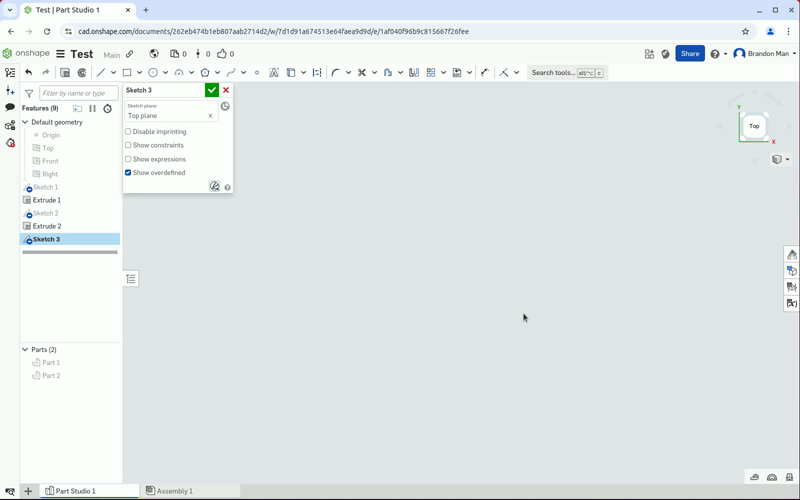
click(523, 313)
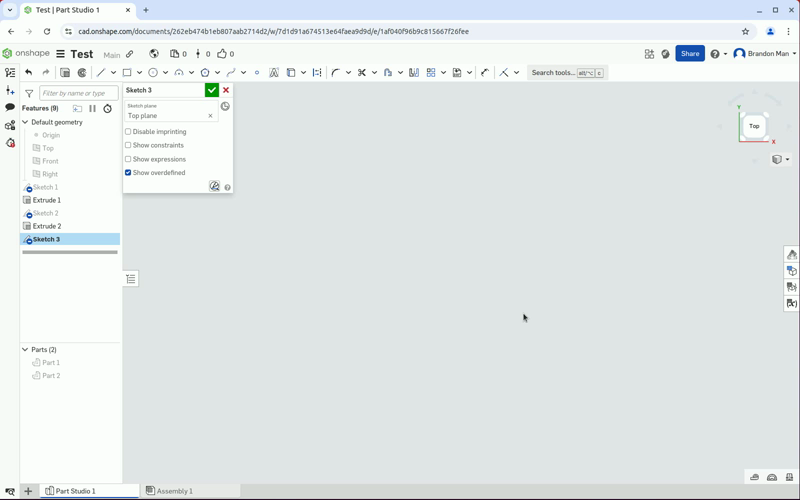
scroll(-6)
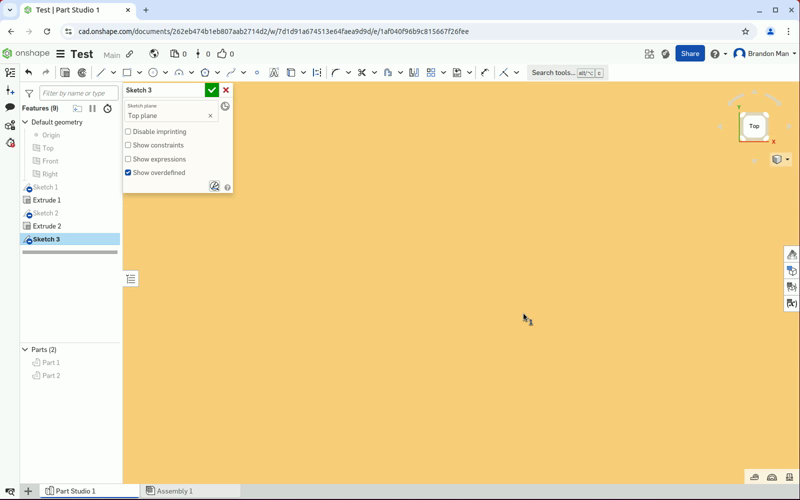
scroll(-6)
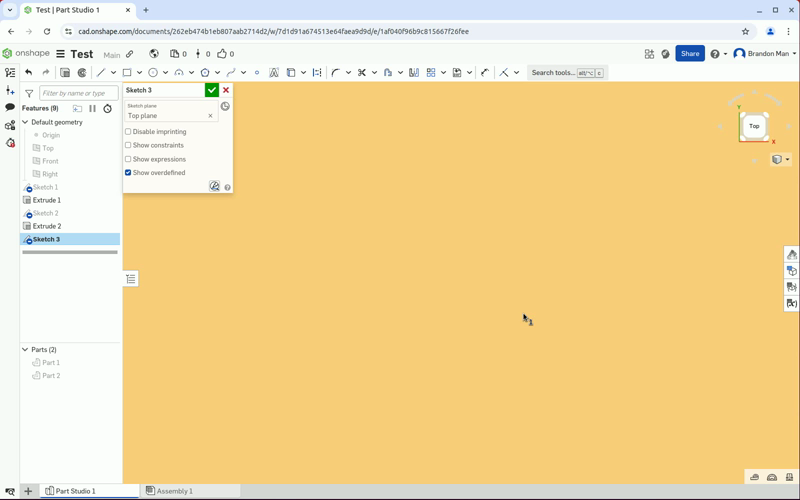
scroll(-6)
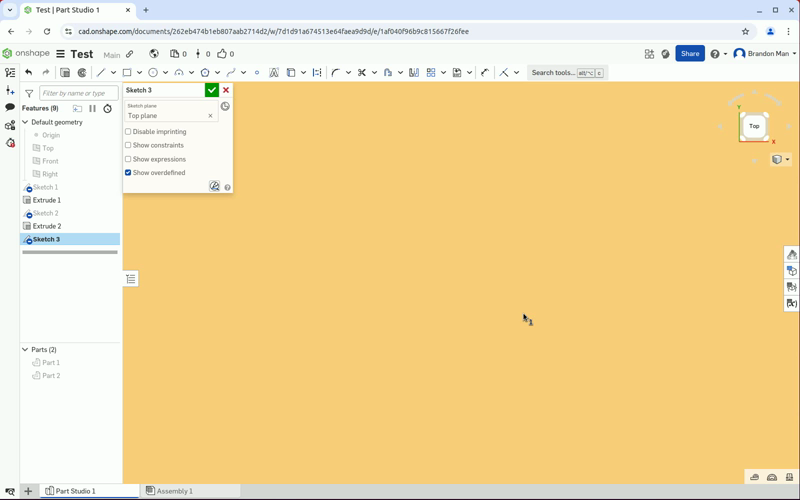
scroll(-6)
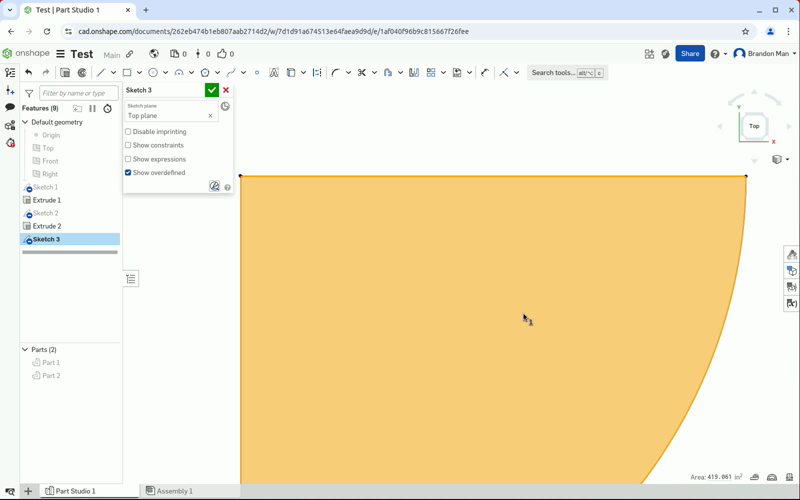
scroll(-6)
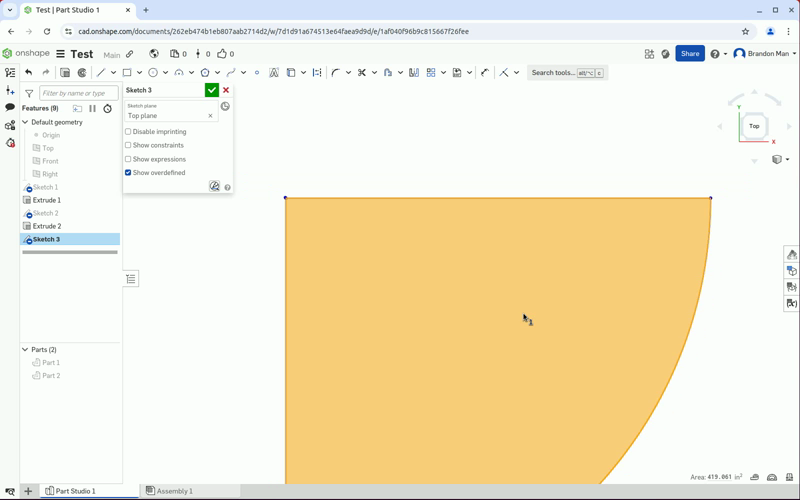
scroll(-6)
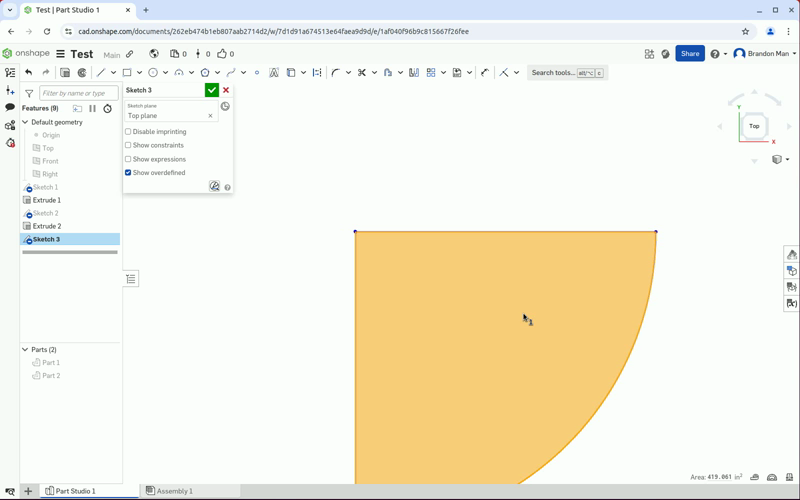
scroll(-6)
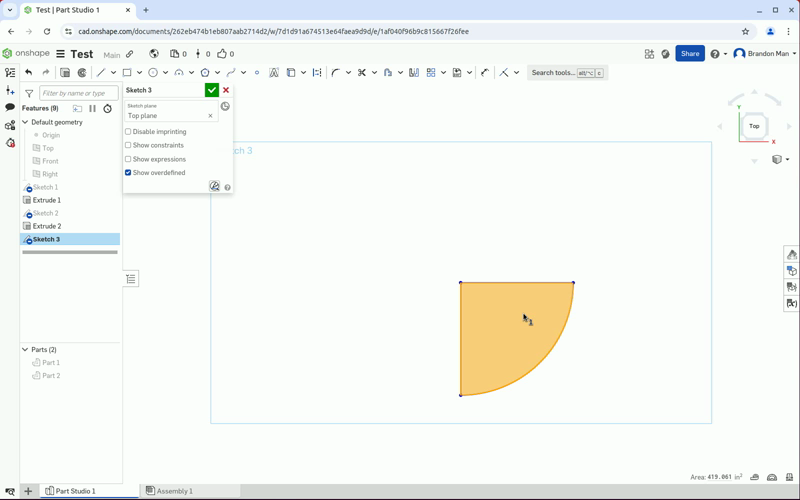
mouse_move(73, 352)
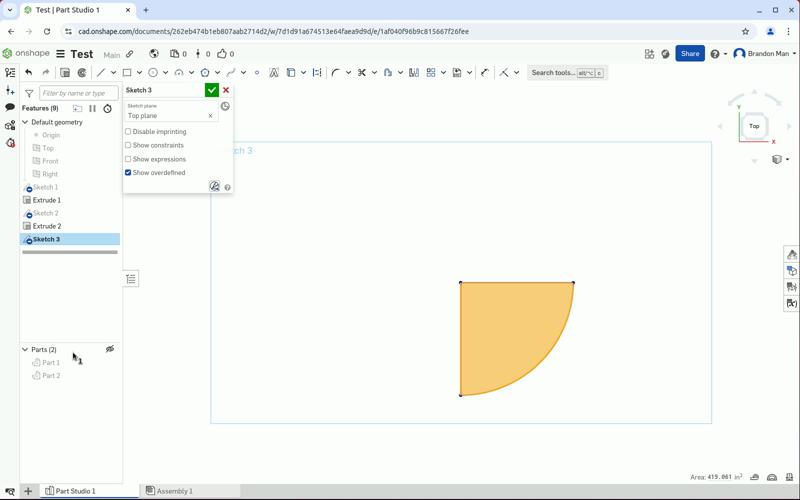
key(shift+y)
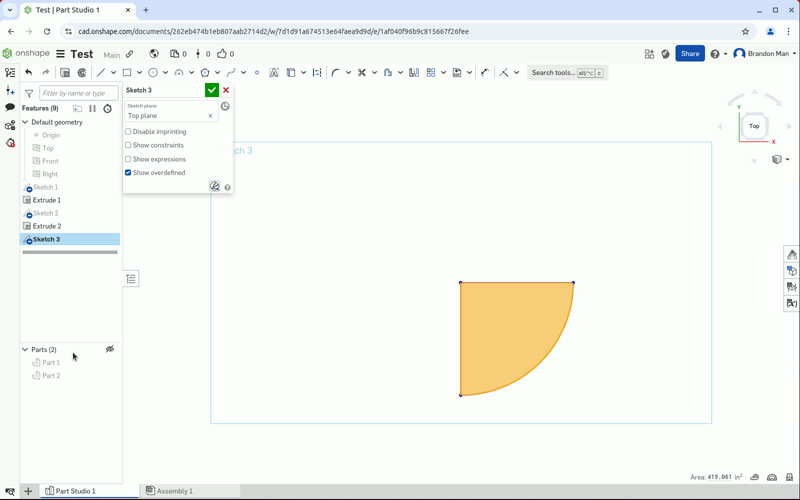
key(shift+e)
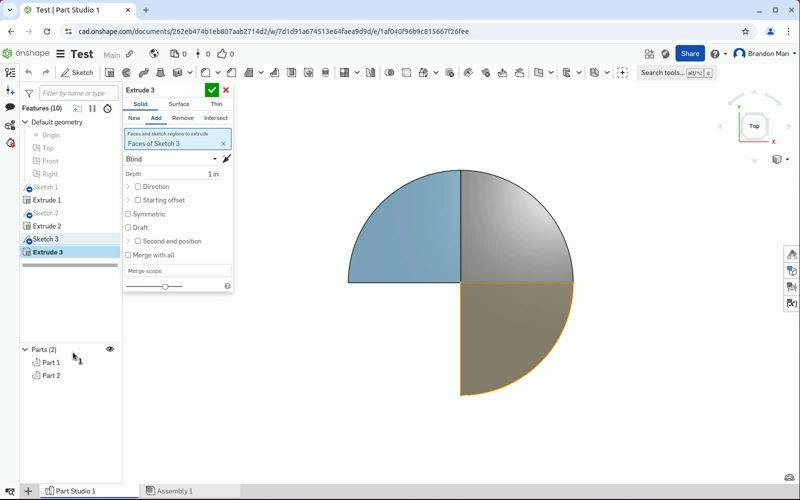
mouse_move(143, 106)
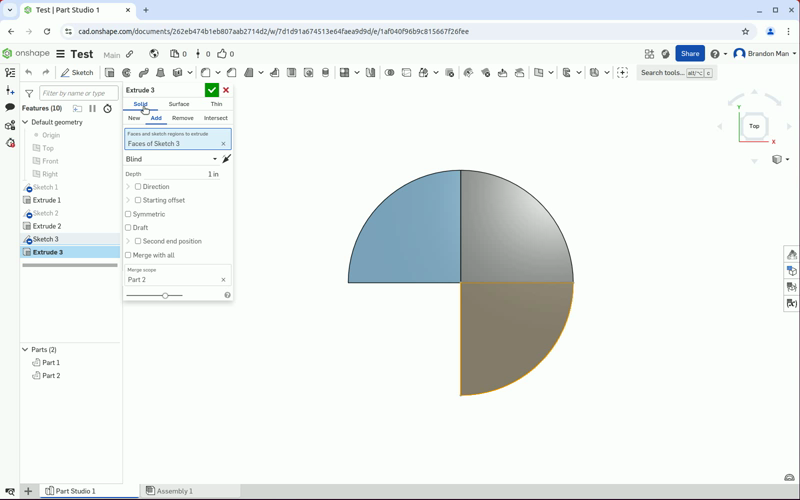
click(143, 106)
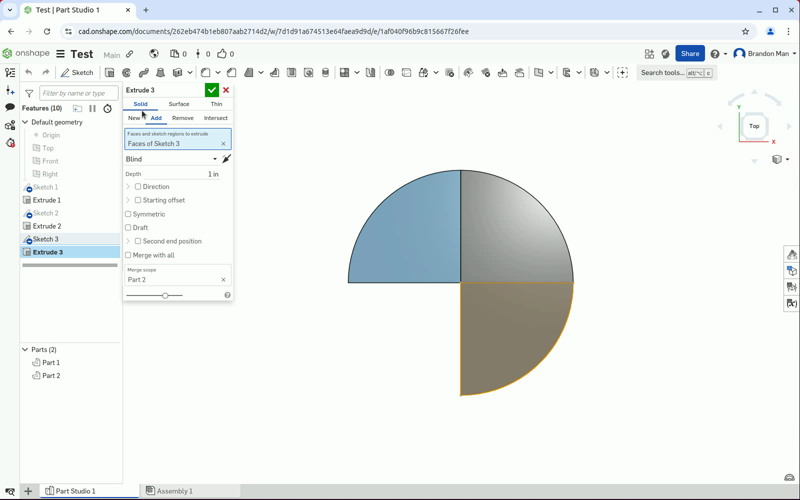
mouse_move(137, 120)
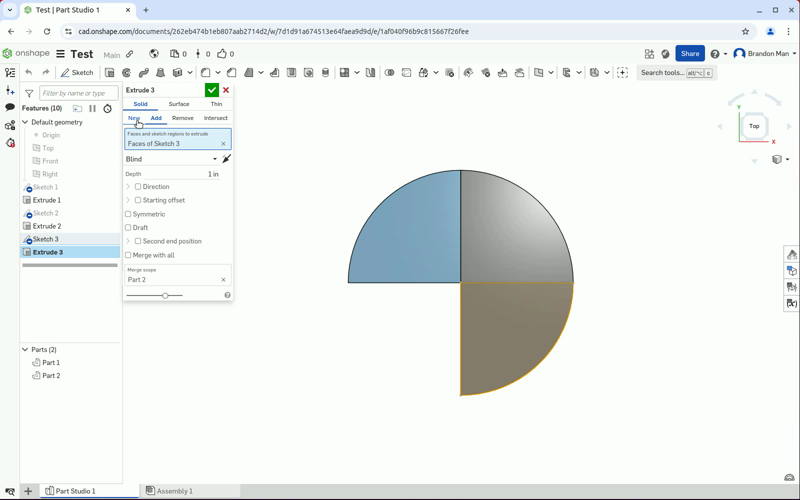
click(137, 120)
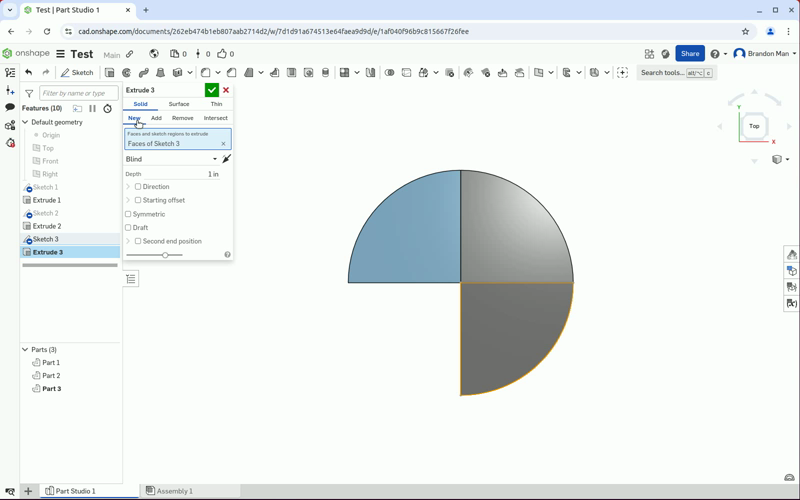
key(tab, 4)
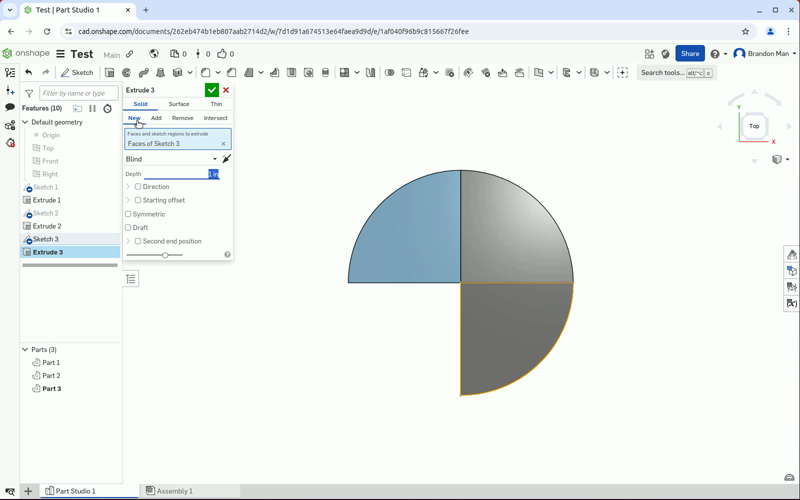
text(11.554)
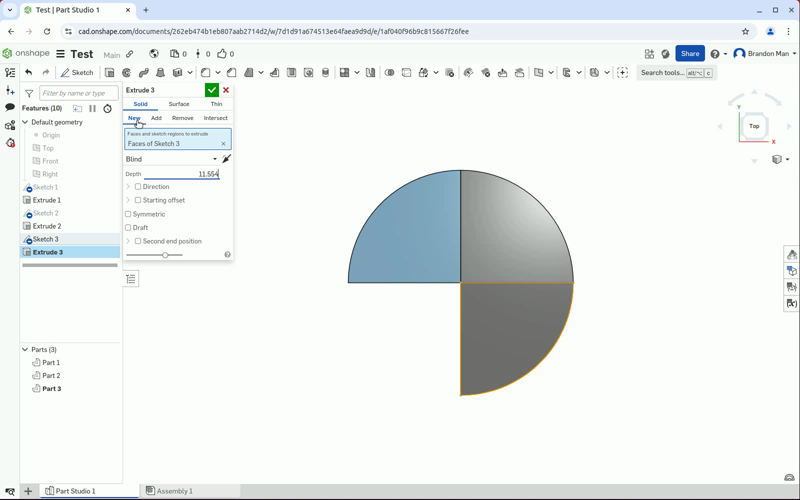
key(enter)
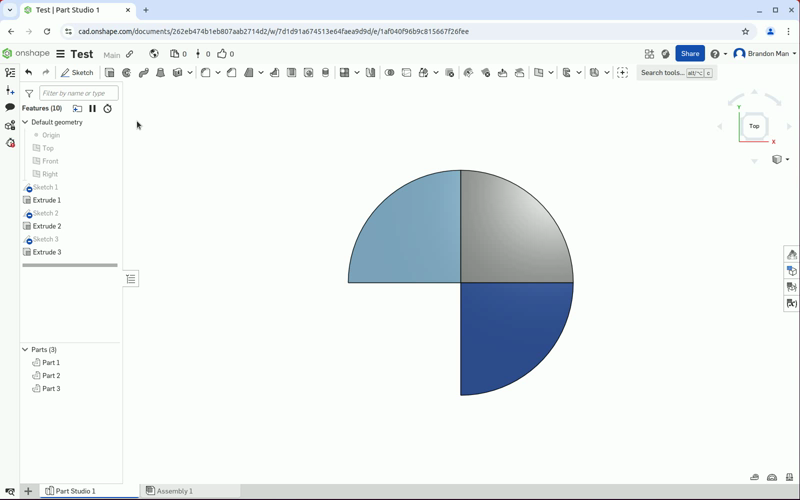
key(shift+h)
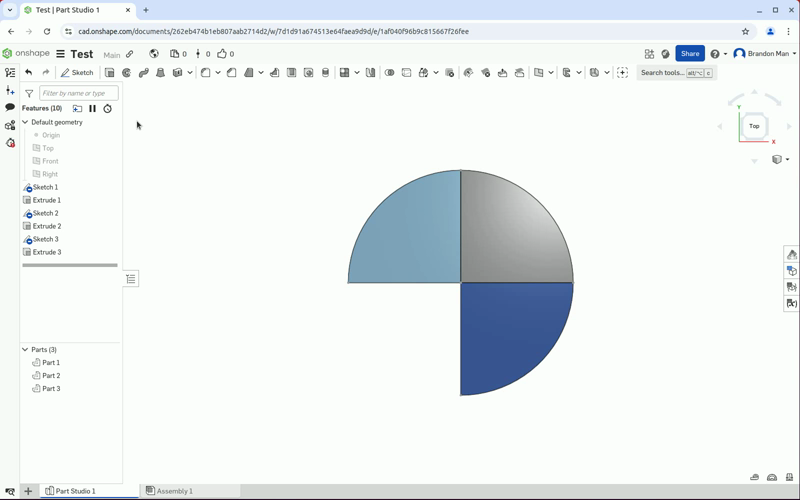
key(shift+h)
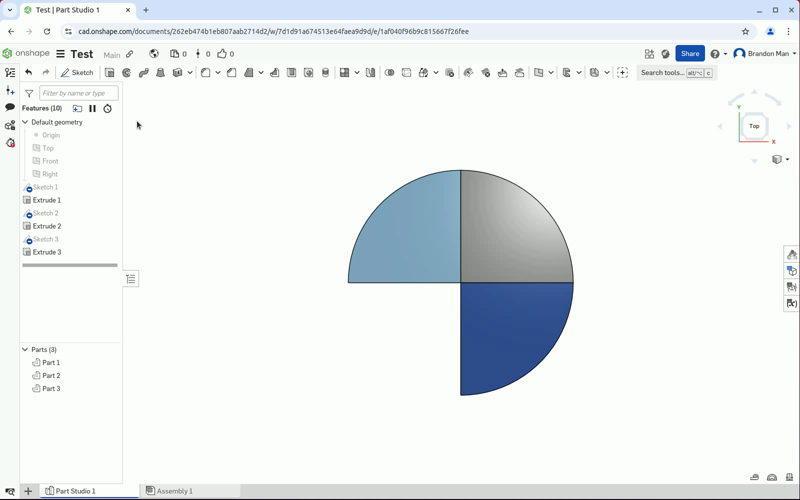
mouse_move(73, 189)
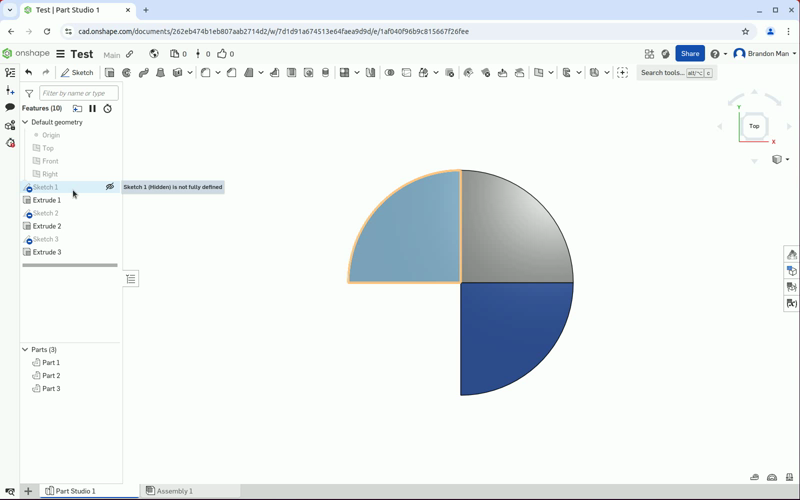
click(73, 189)
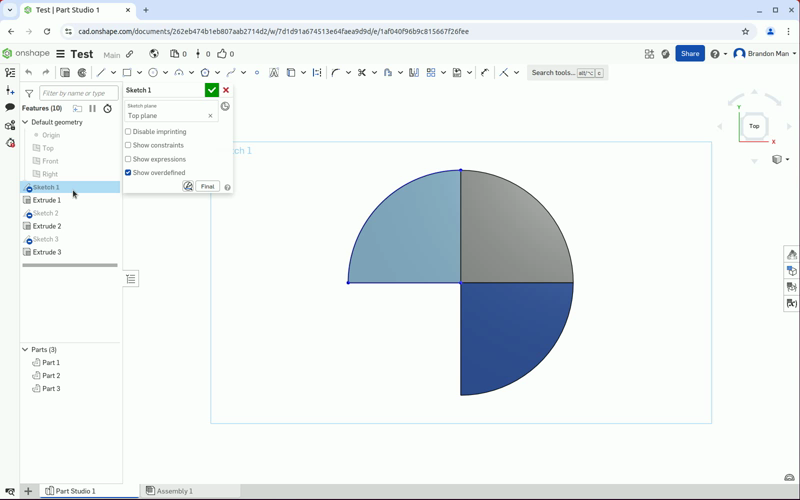
mouse_move(229, 92)
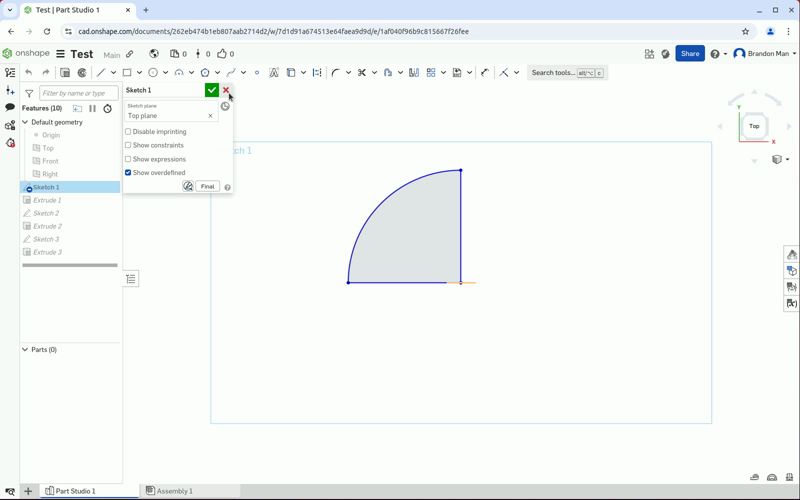
click(229, 92)
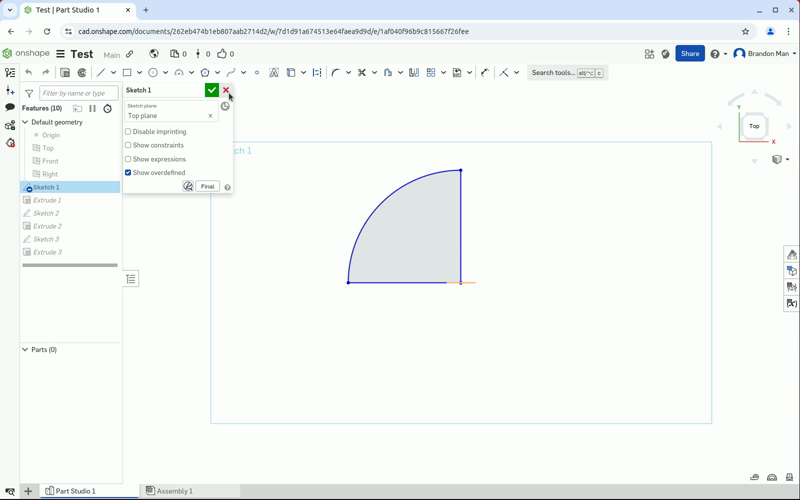
key(shift+s)
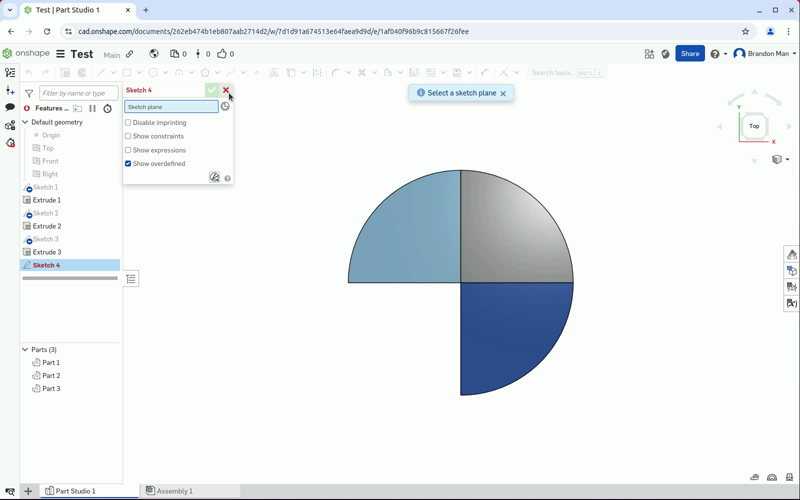
mouse_move(73, 150)
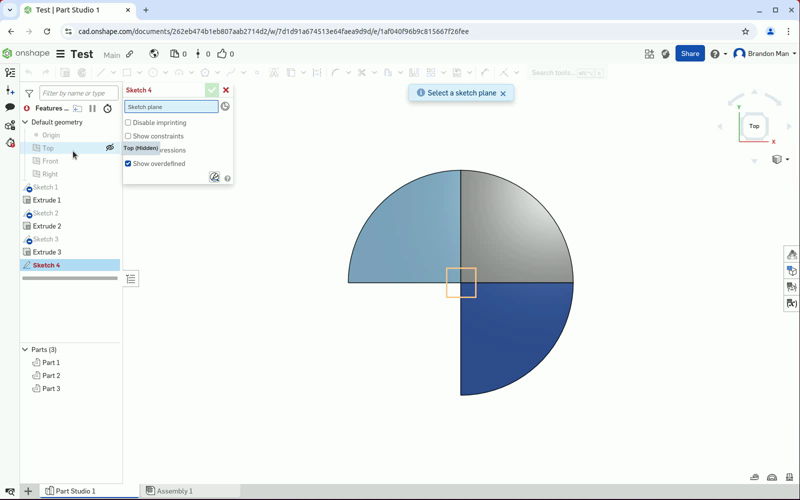
click(73, 150)
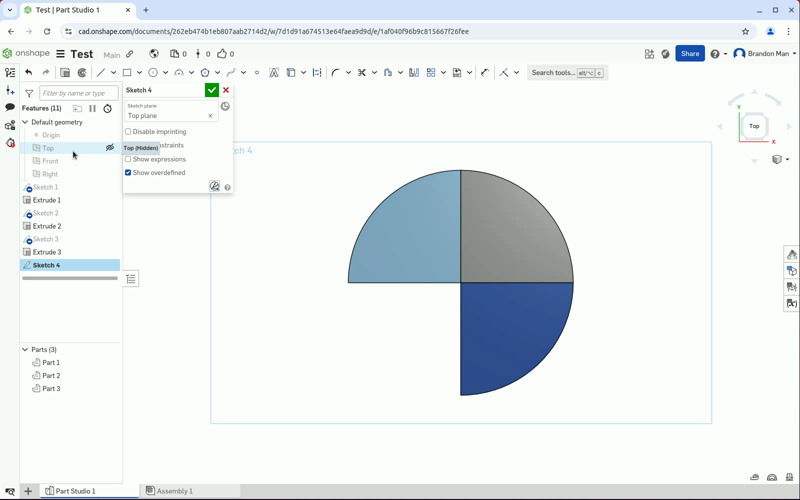
mouse_move(73, 352)
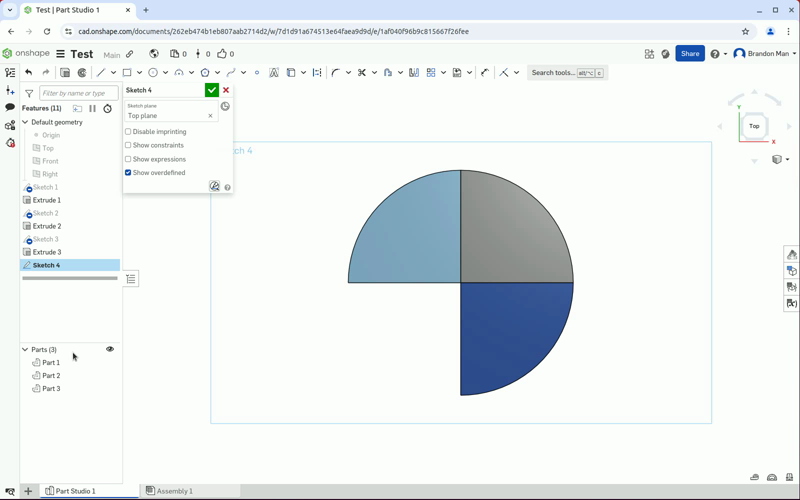
key(y)
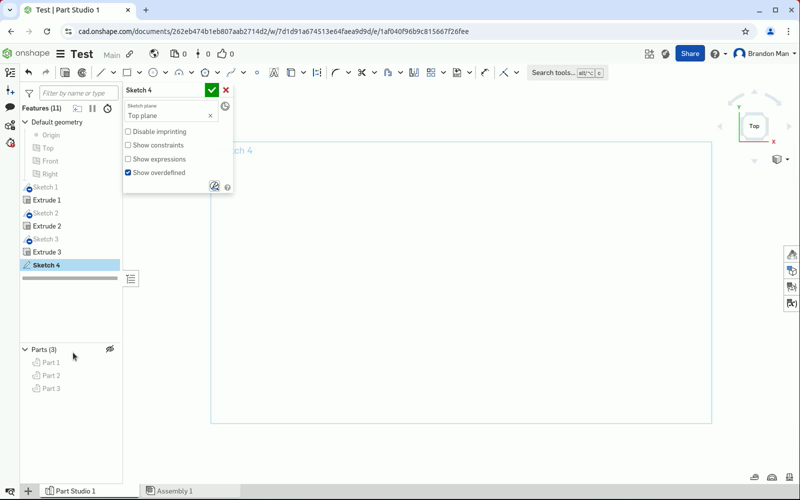
key(a)
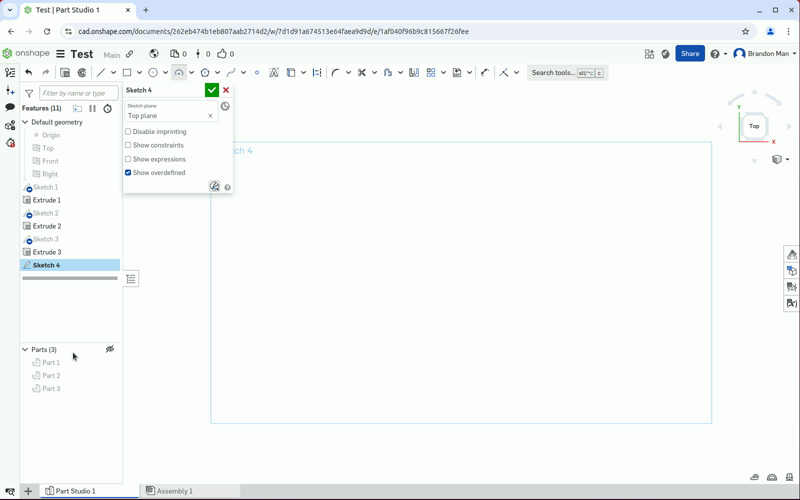
key_down(shift)
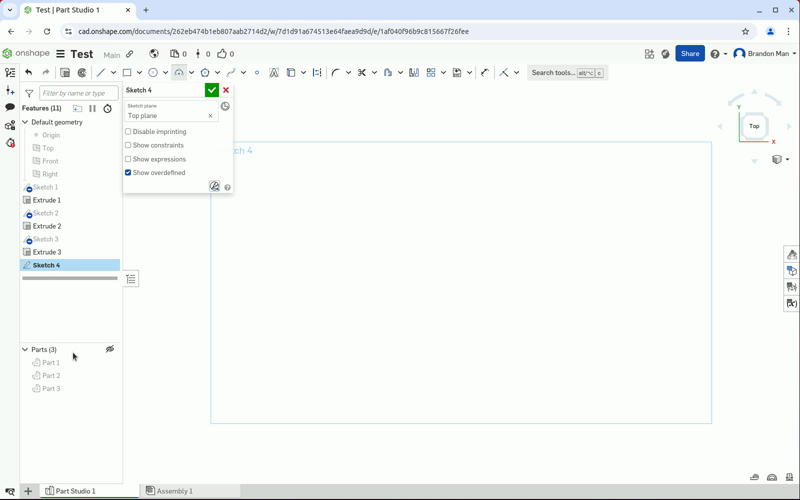
mouse_move(348, 282)
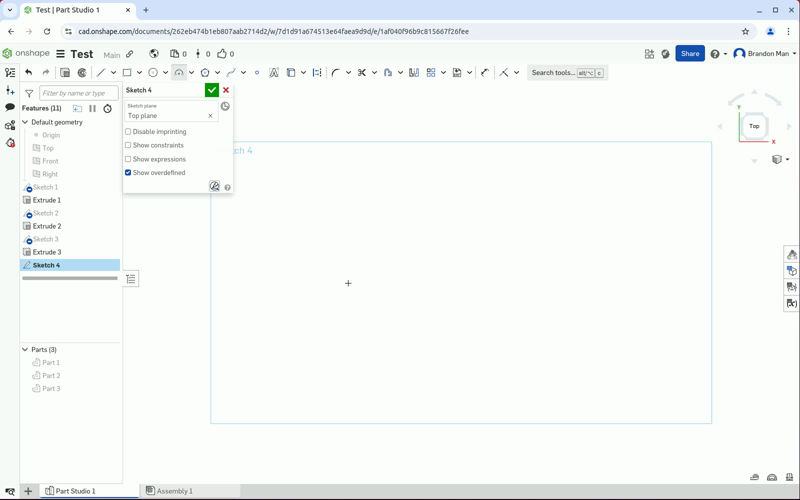
click(348, 282)
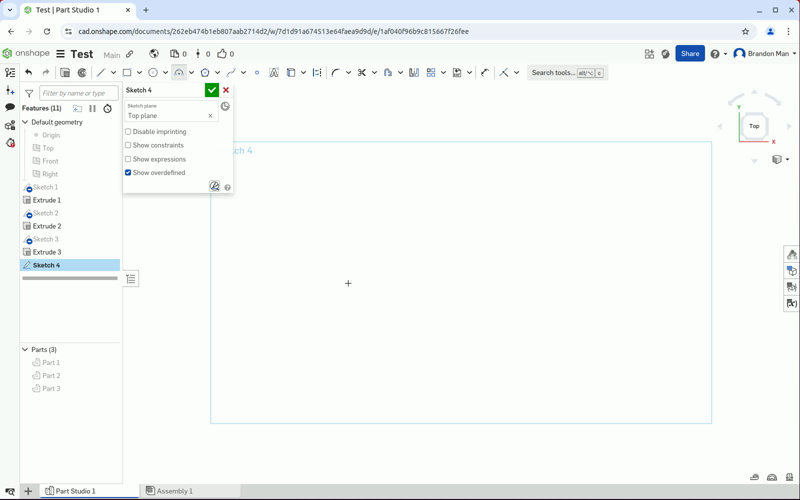
key_up(shift)
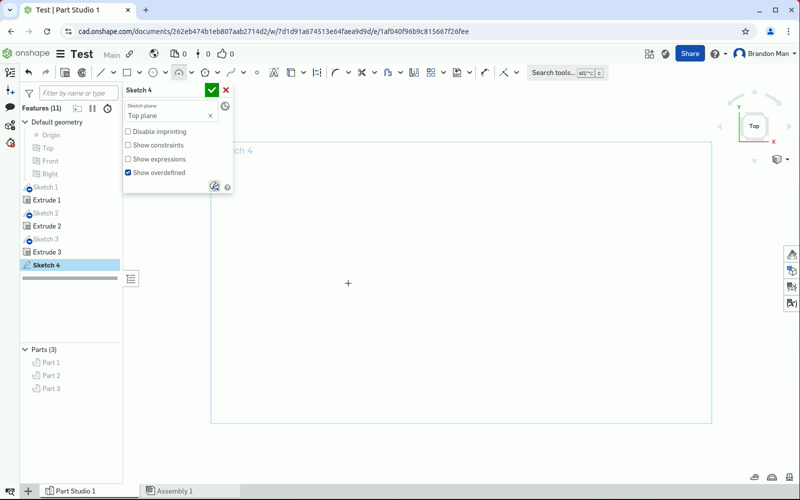
key_down(shift)
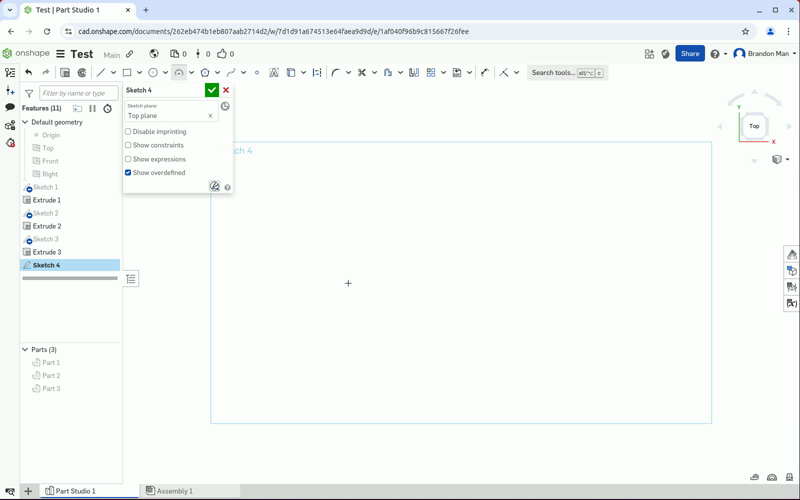
mouse_move(460, 395)
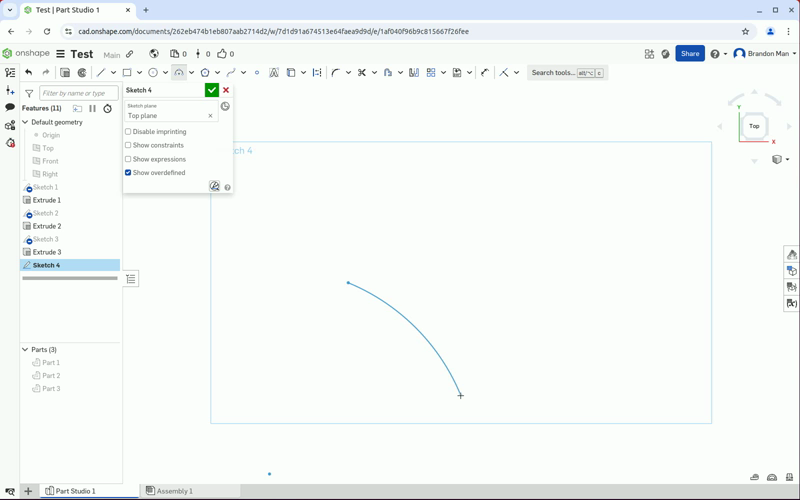
click(460, 395)
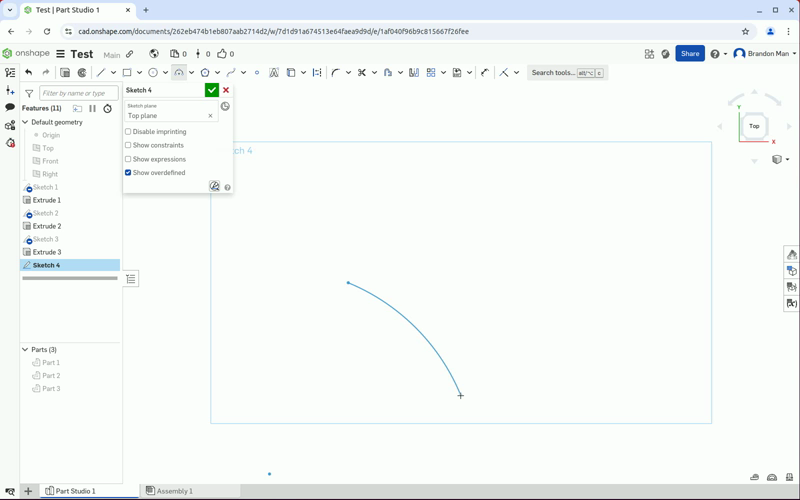
mouse_move(381, 362)
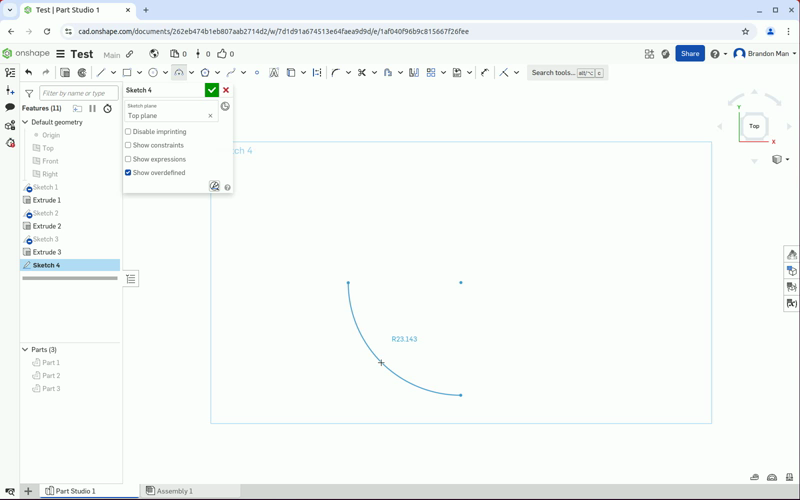
click(381, 362)
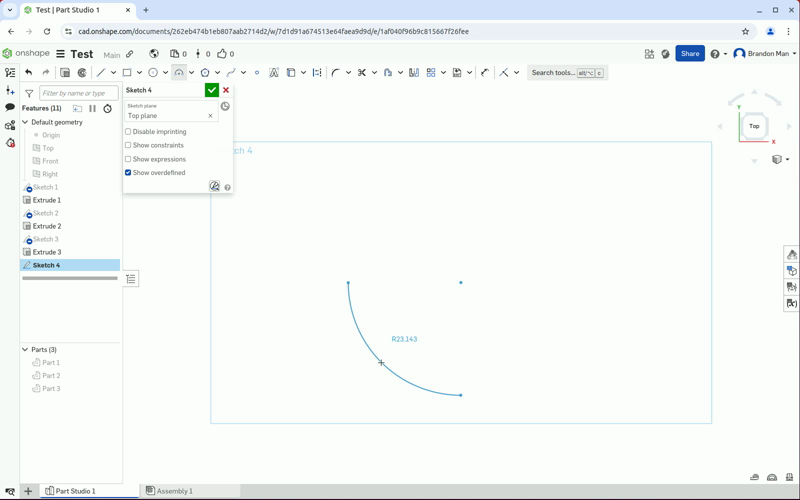
key_up(shift)
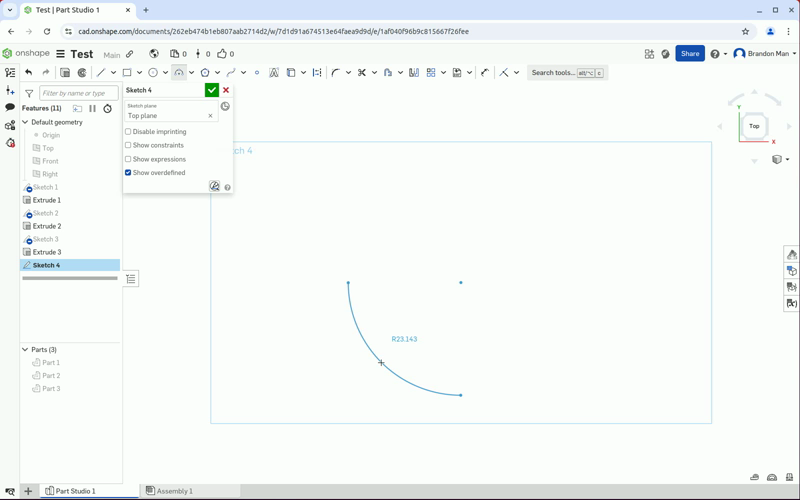
key(esc)
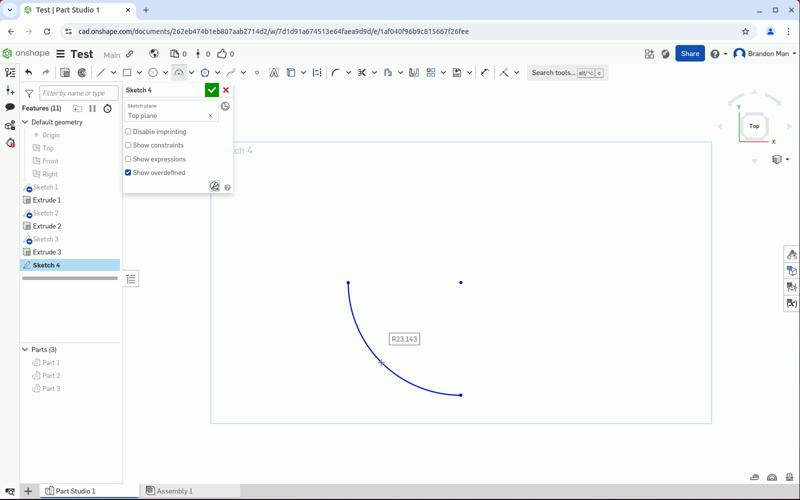
key(l)
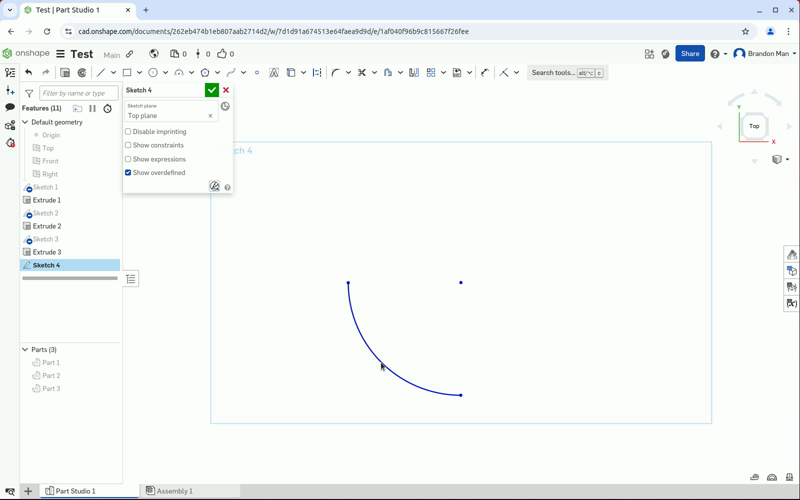
mouse_move(460, 395)
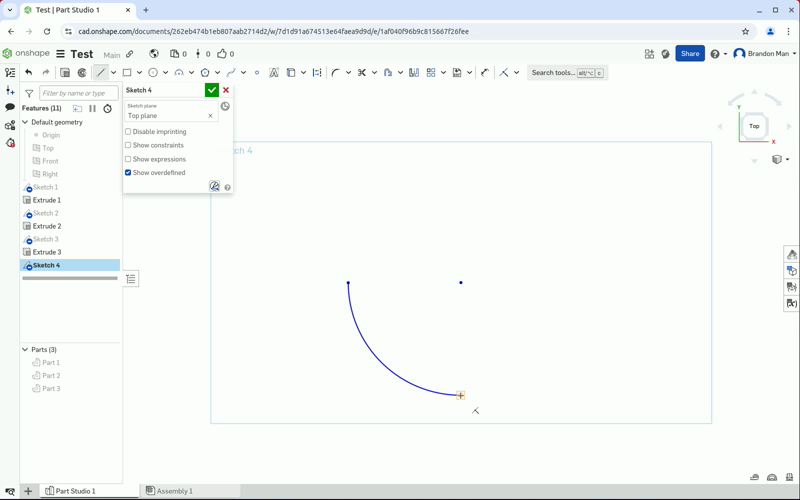
click(460, 395)
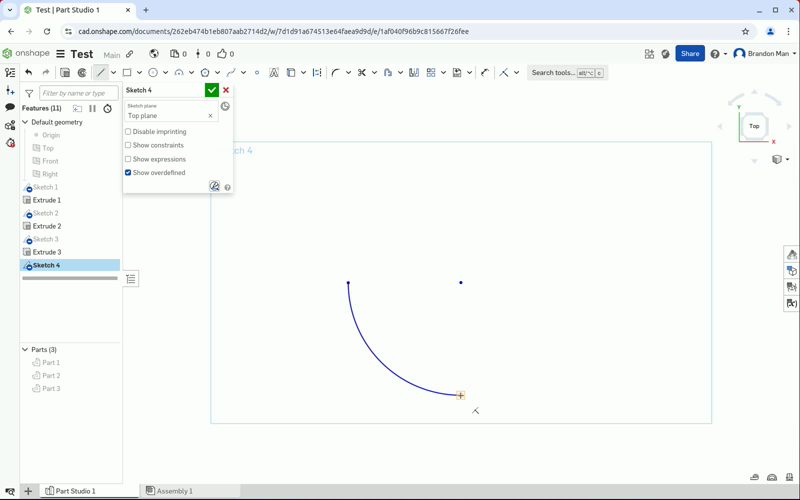
key_down(shift)
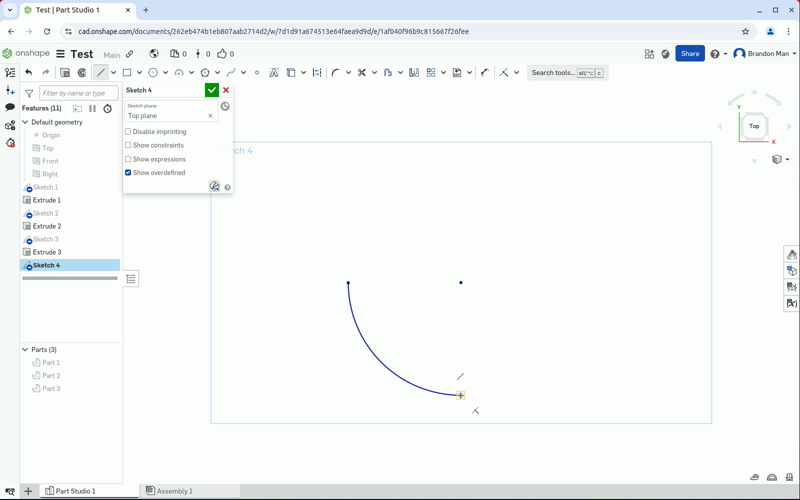
mouse_move(460, 282)
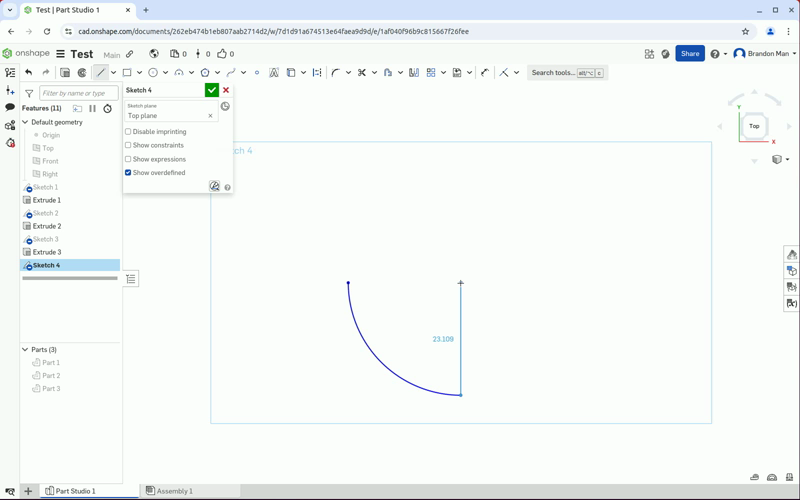
click(460, 282)
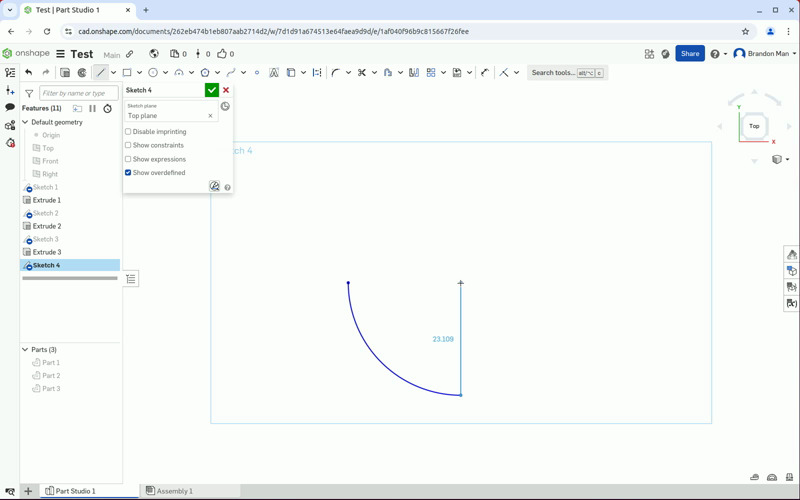
key_up(shift)
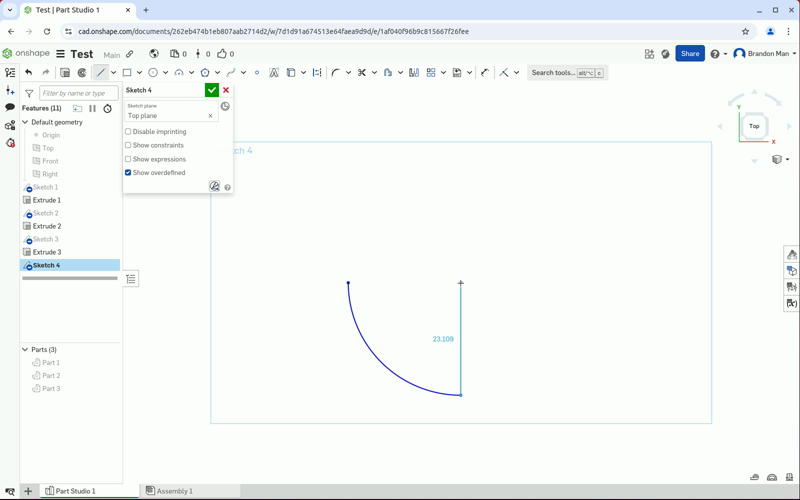
key_down(shift)
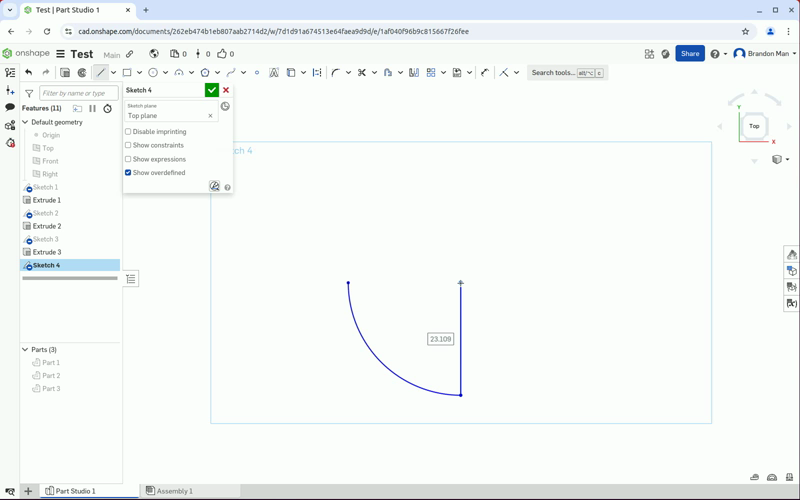
mouse_move(348, 282)
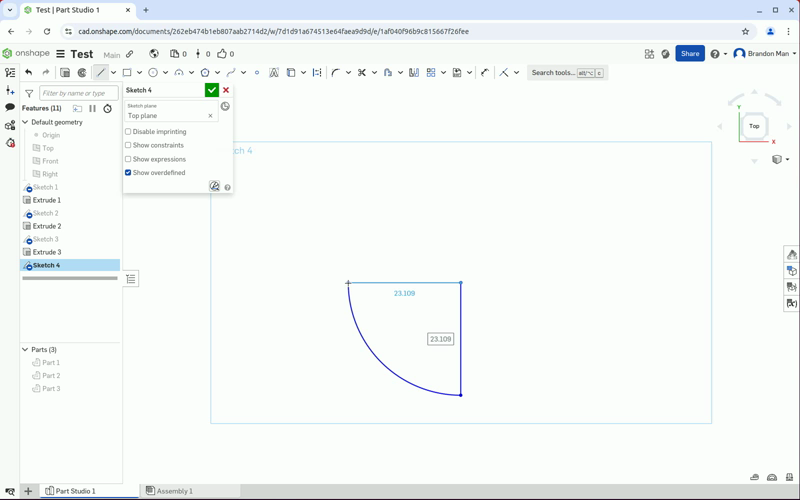
key_up(shift)
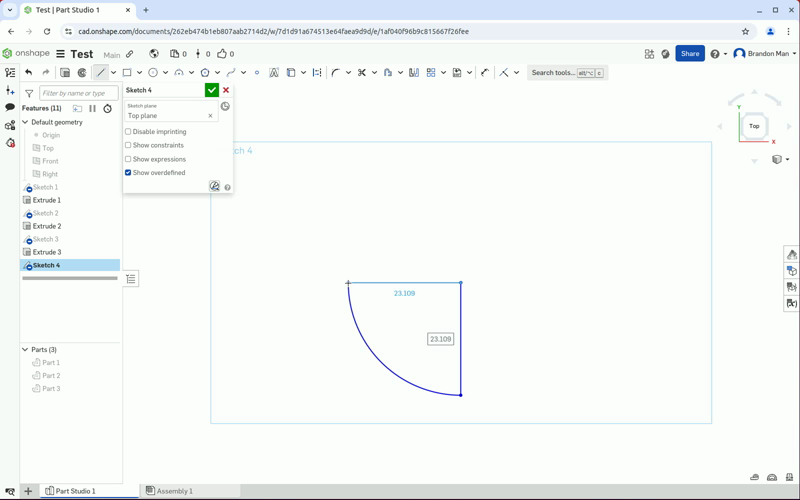
click(348, 282)
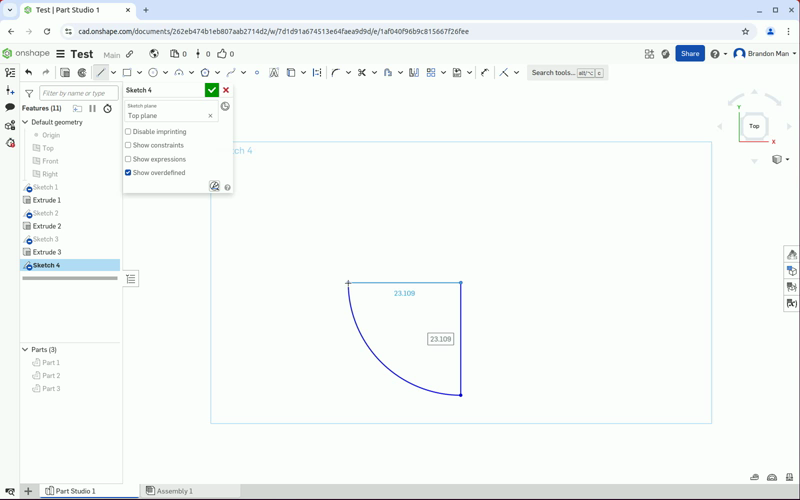
key(esc)
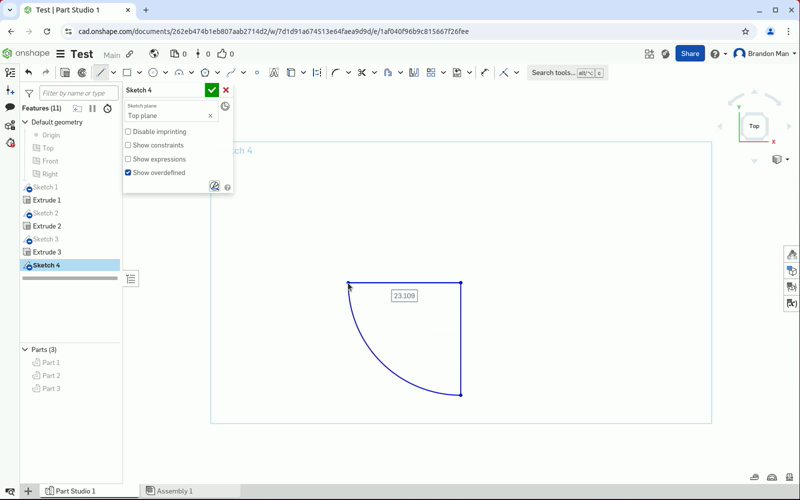
mouse_move(423, 379)
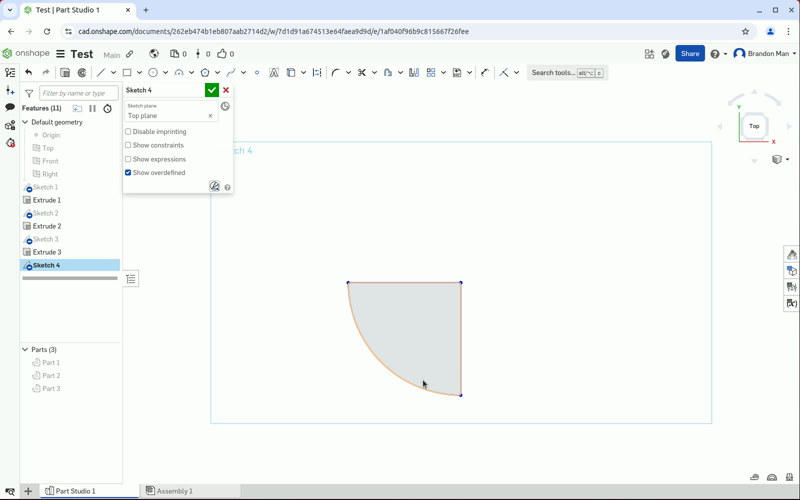
click(423, 379)
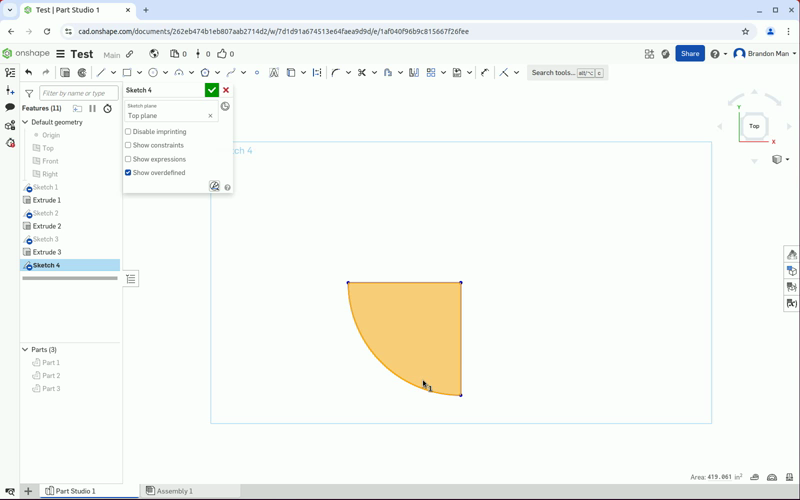
mouse_move(73, 352)
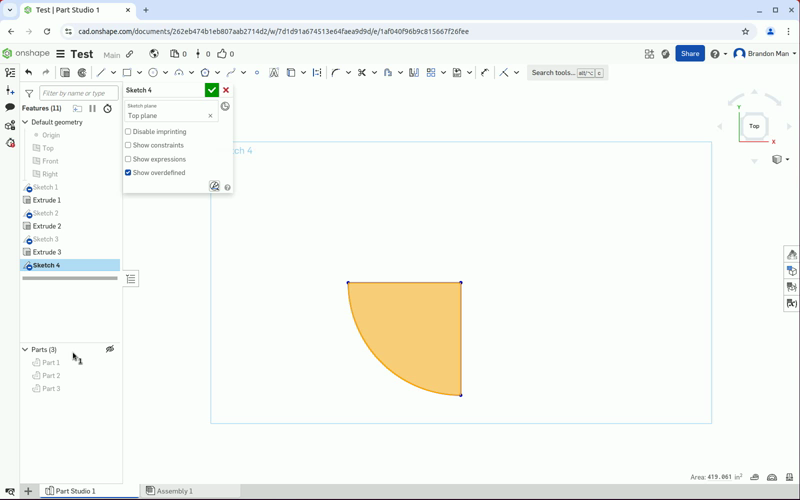
key(shift+y)
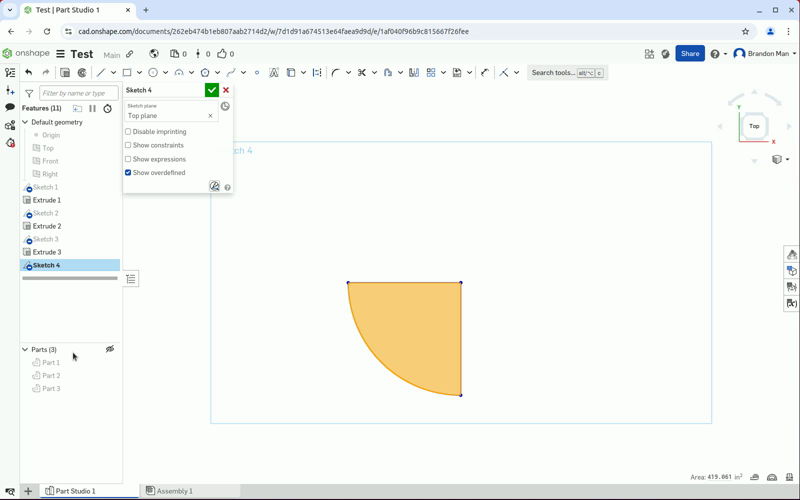
key(shift+e)
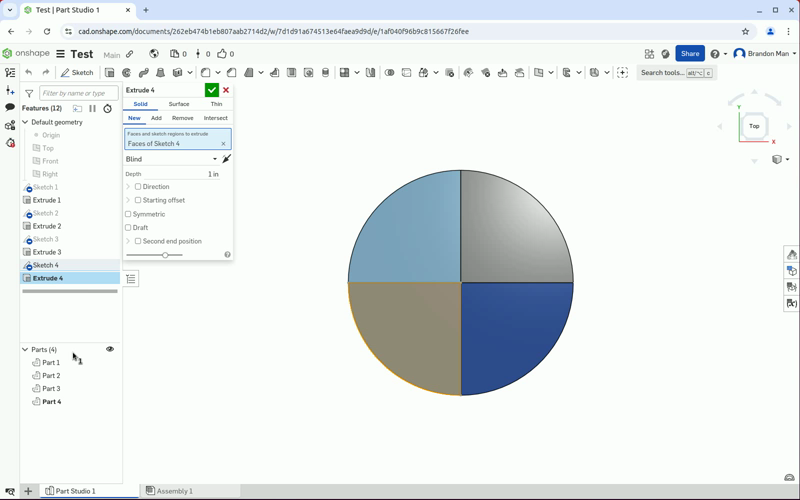
mouse_move(143, 106)
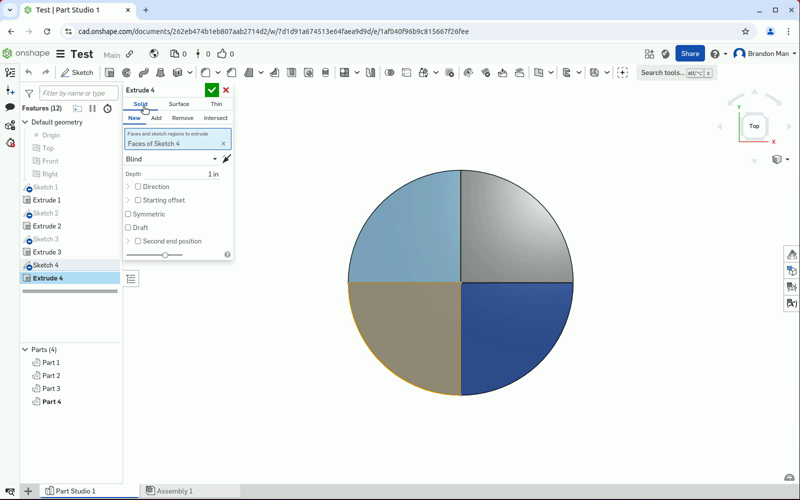
click(143, 106)
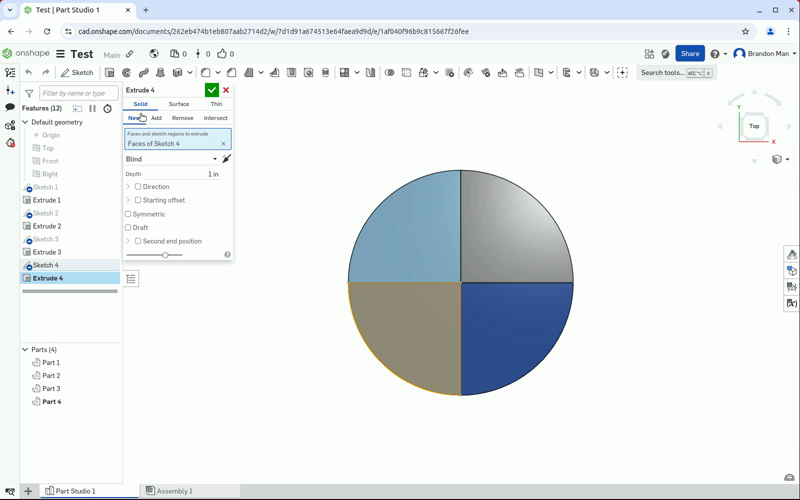
mouse_move(137, 120)
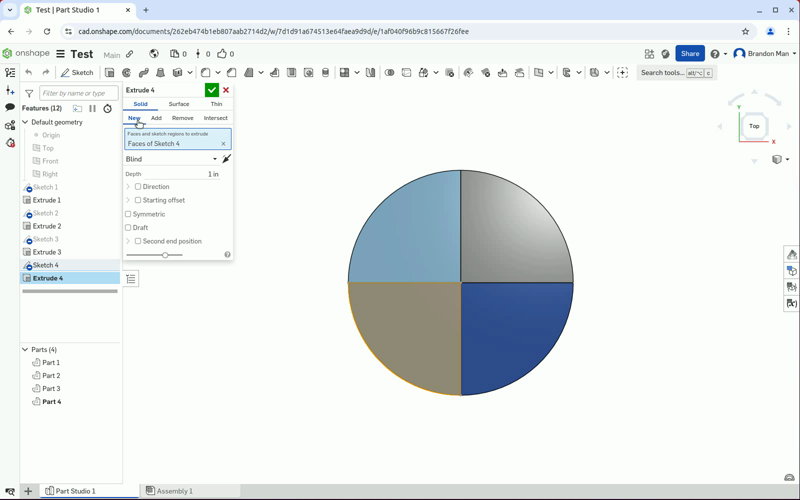
click(137, 120)
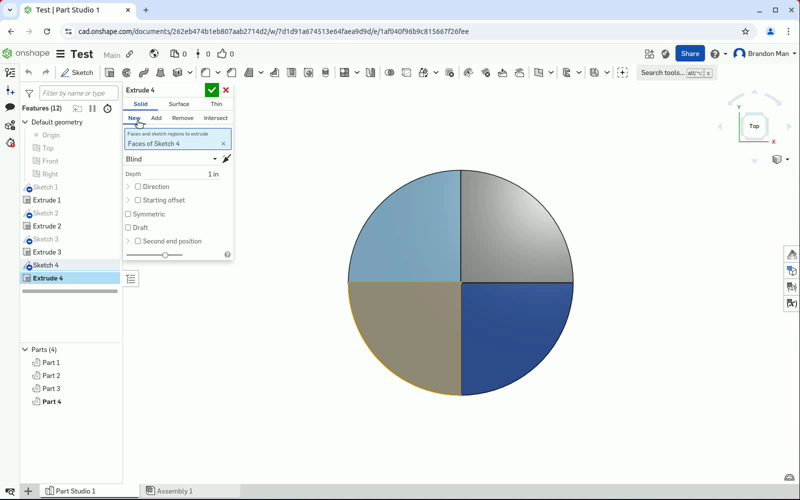
key(tab, 4)
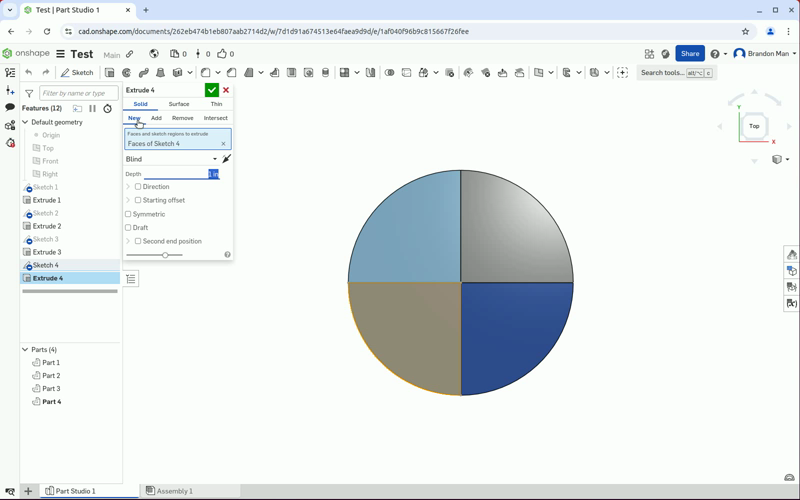
text(11.554)
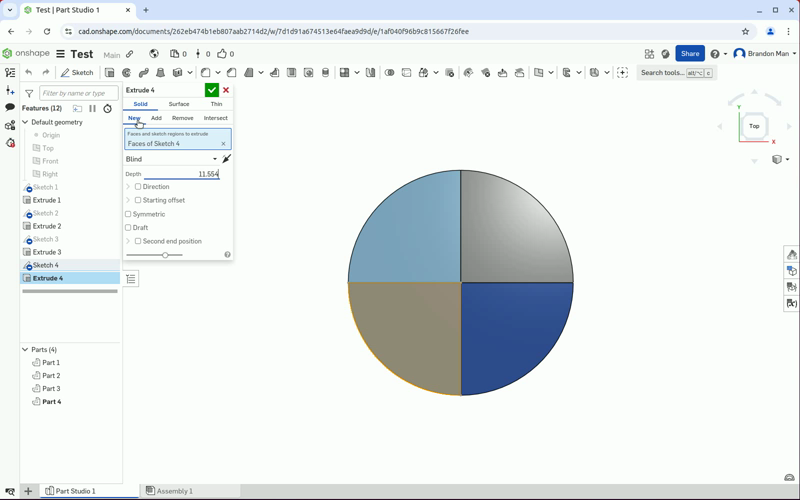
key(enter)
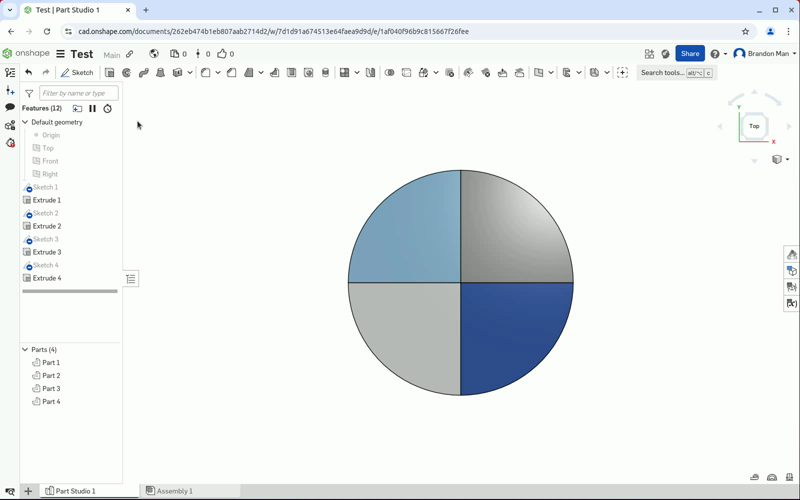
key(shift+h)
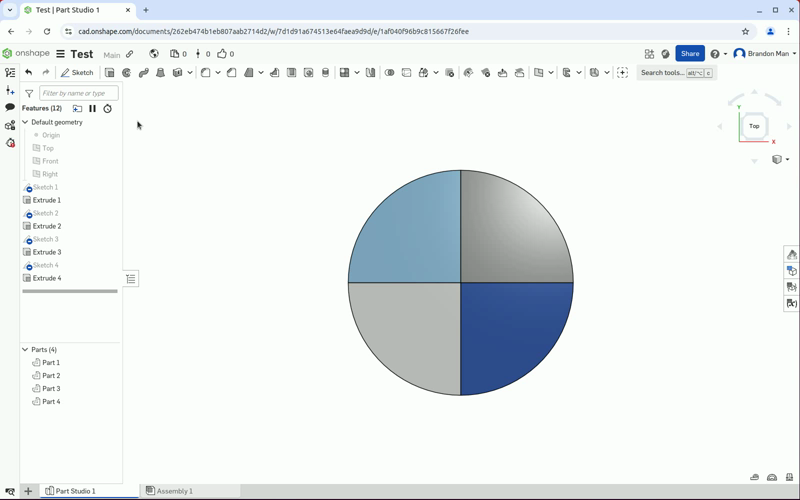
key(shift+h)
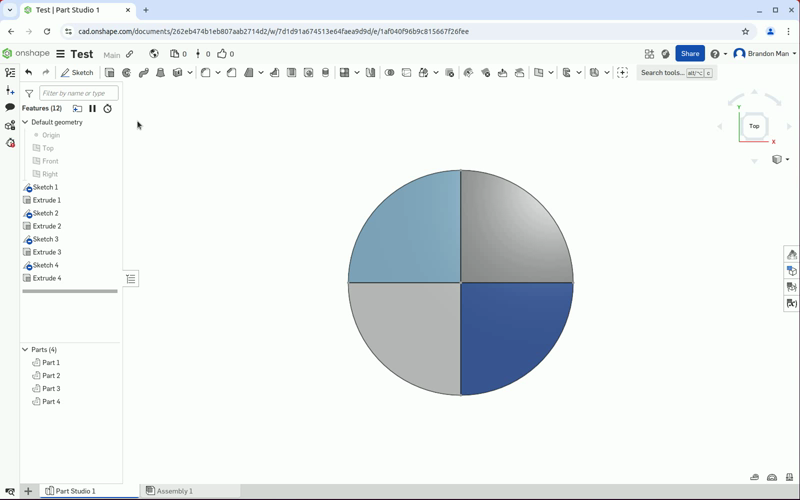
key(shift+7)
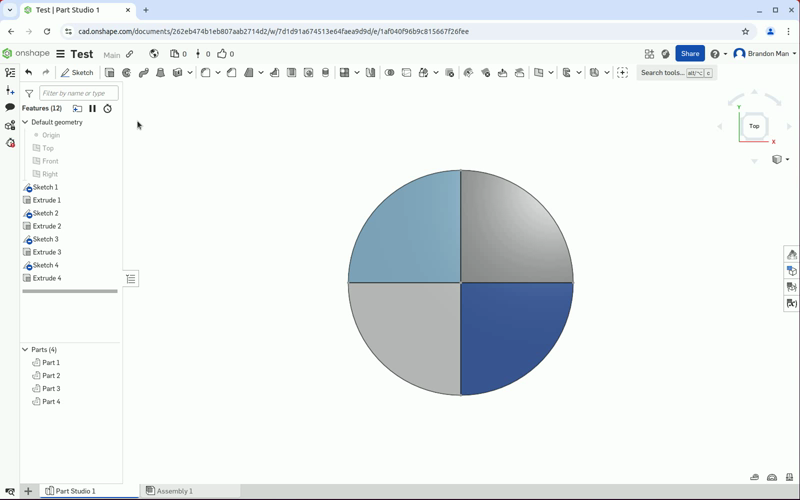
key(up, 3)
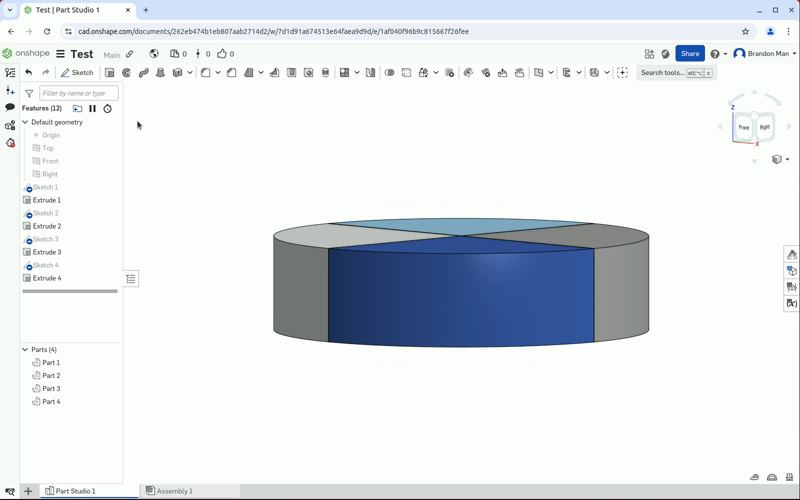
key(left, 3)
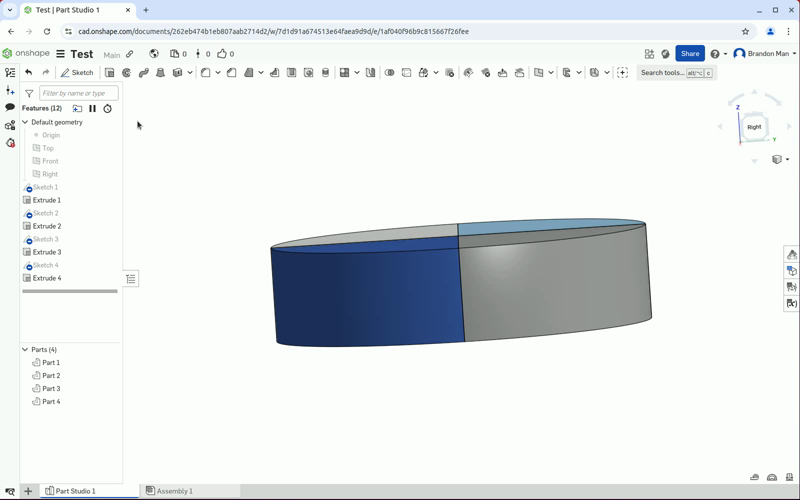
key(right, 3)
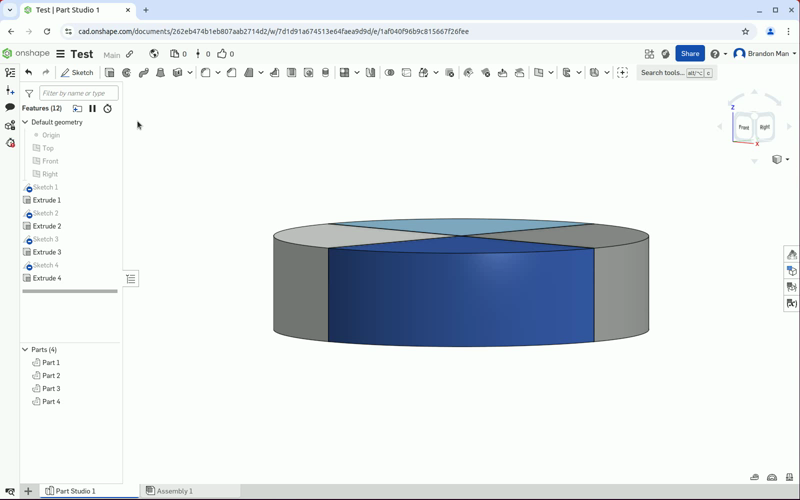
key(down, 3)
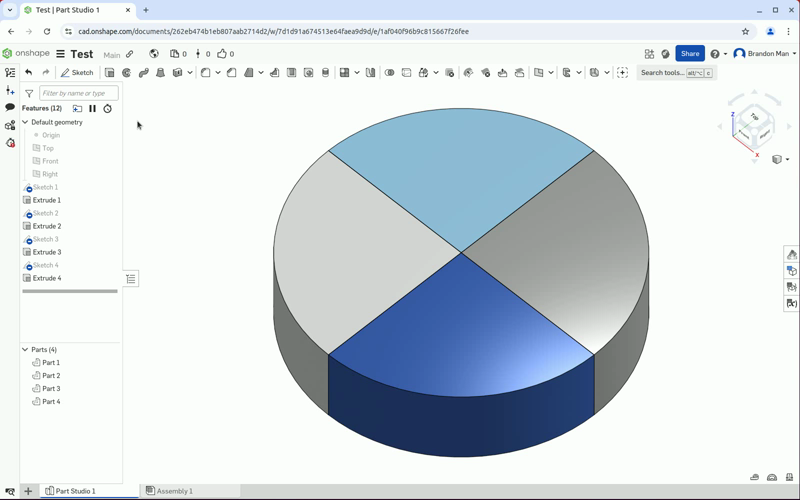
mouse_move(73, 189)
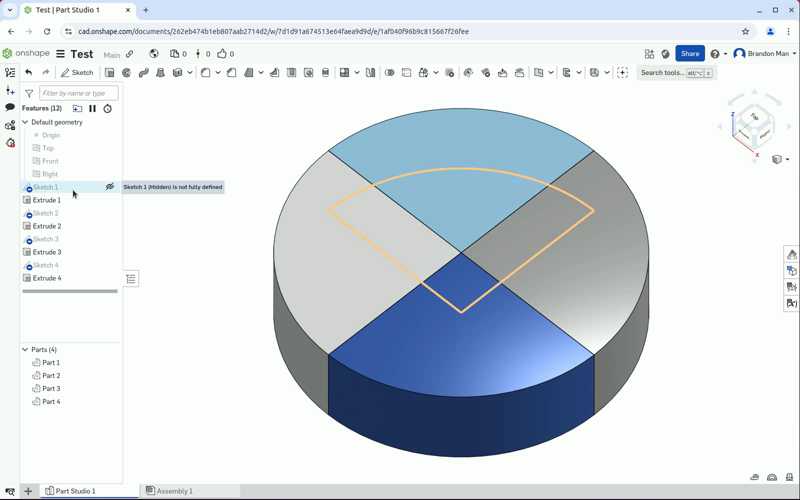
click(73, 189)